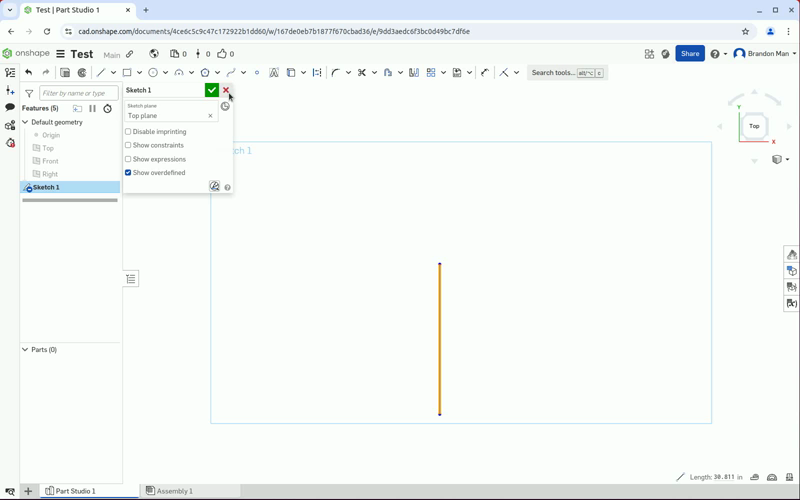
key(shift+h)
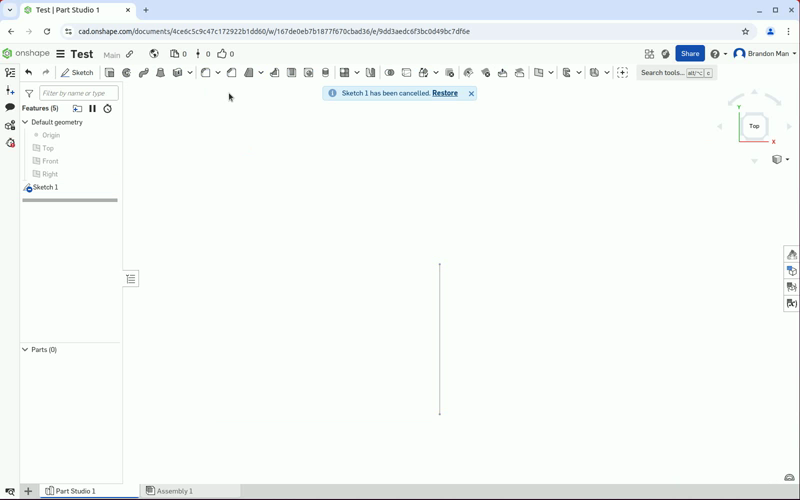
key(shift+s)
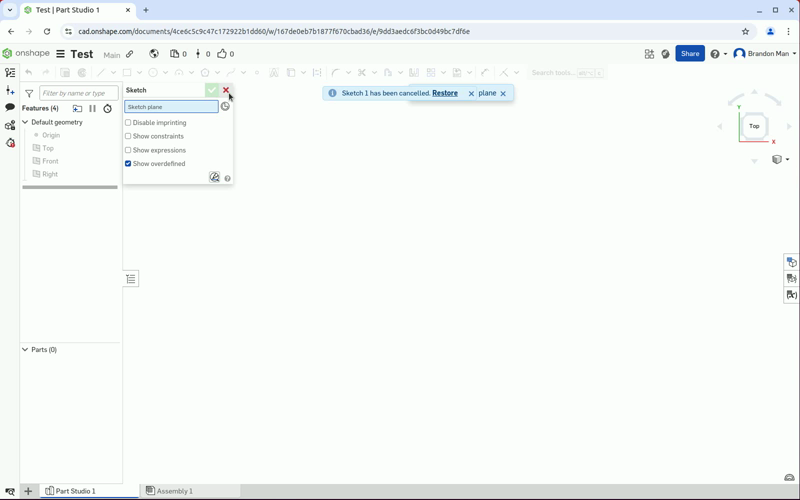
mouse_move(73, 150)
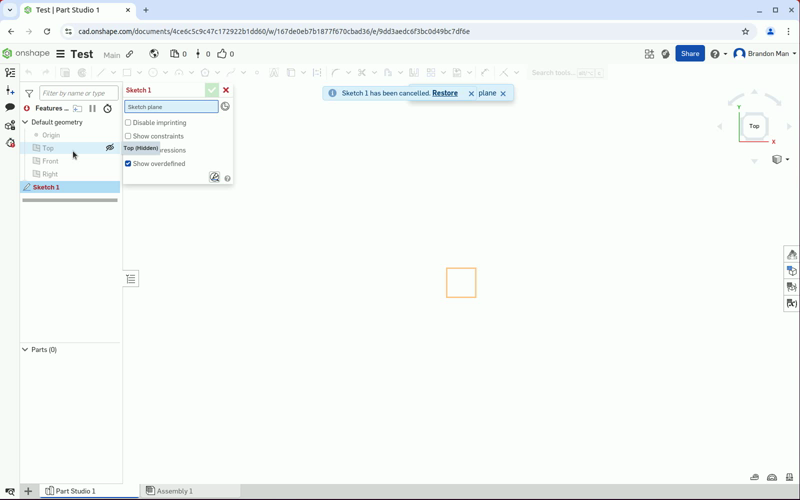
click(73, 150)
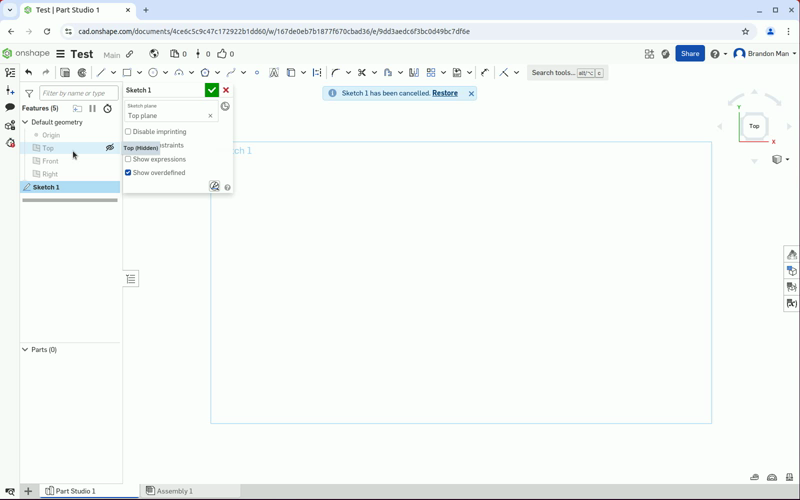
mouse_move(73, 352)
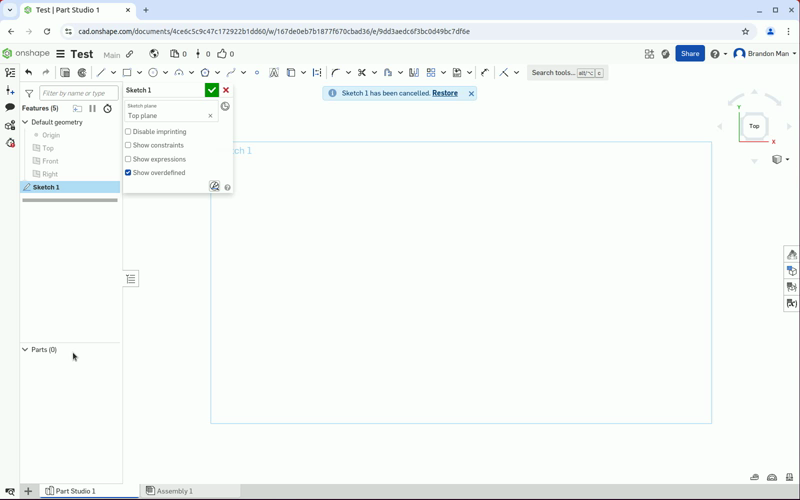
key(y)
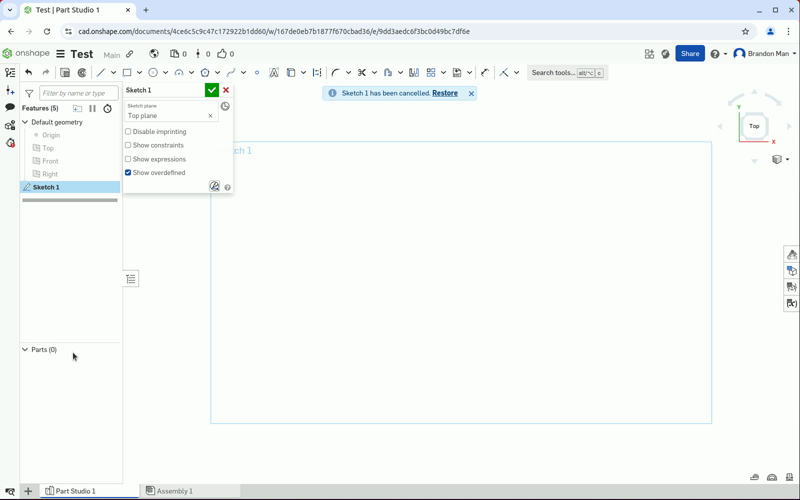
key(l)
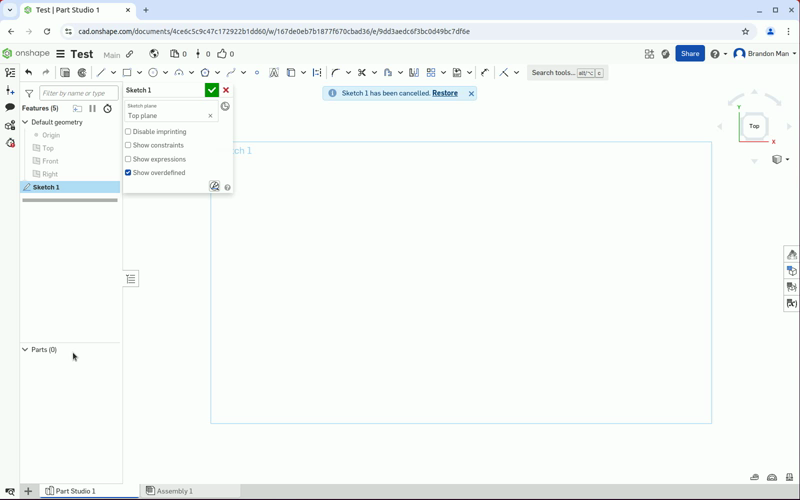
key_down(shift)
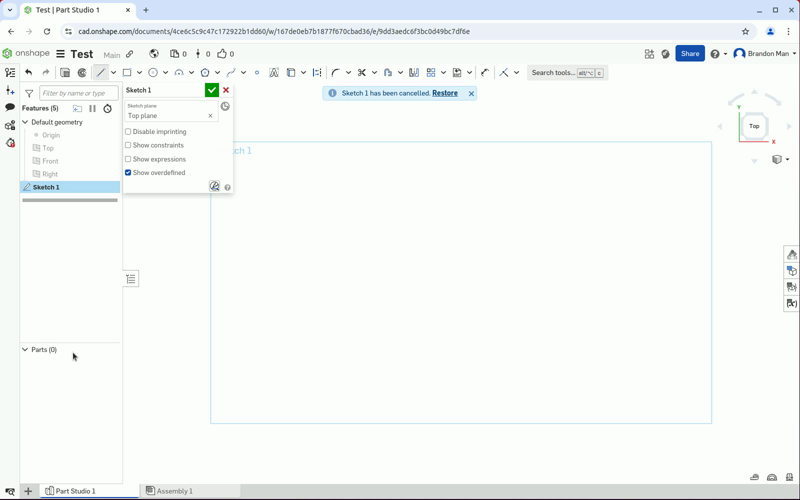
mouse_move(460, 282)
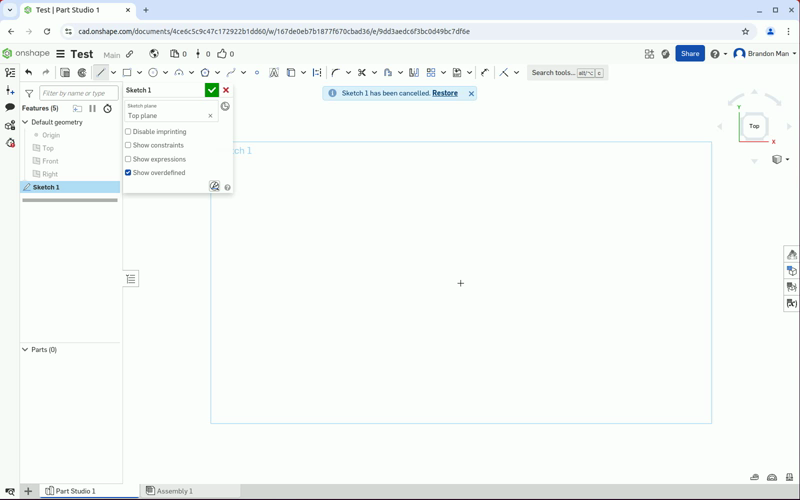
click(460, 282)
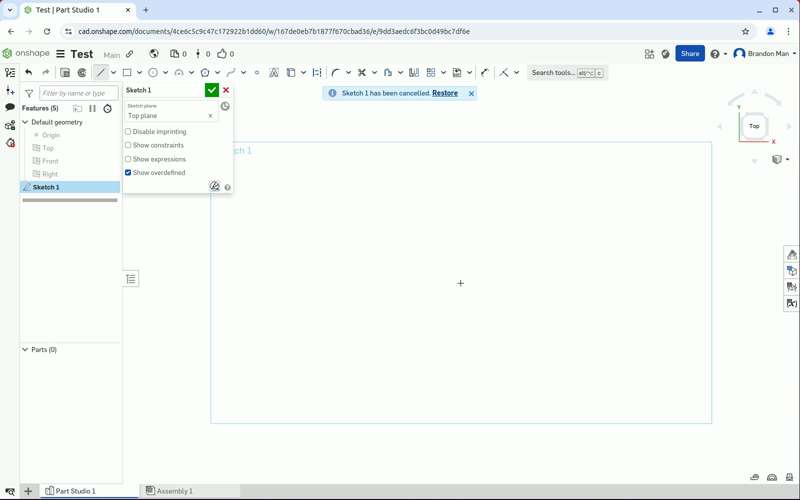
key_up(shift)
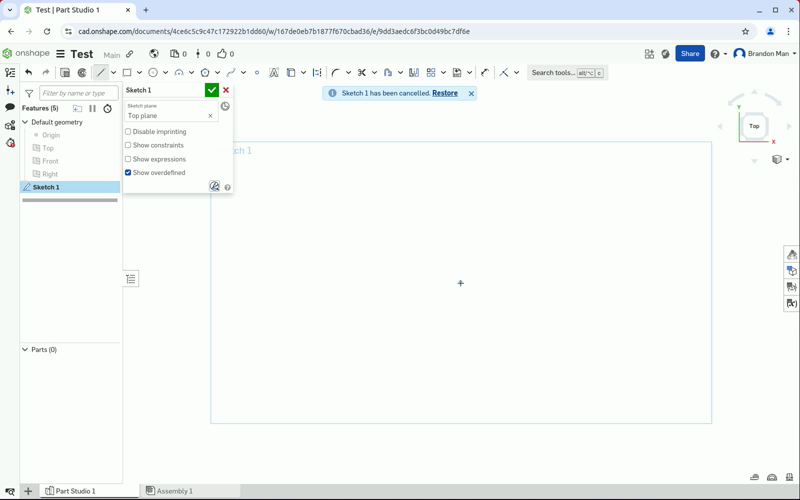
key_down(shift)
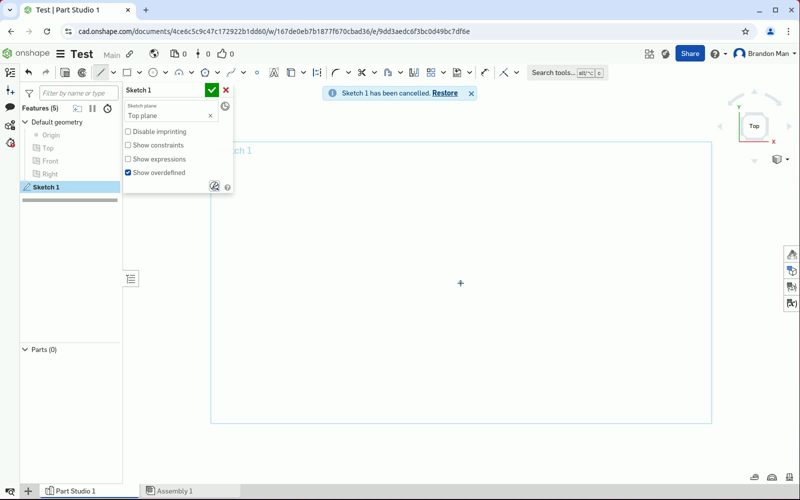
mouse_move(573, 282)
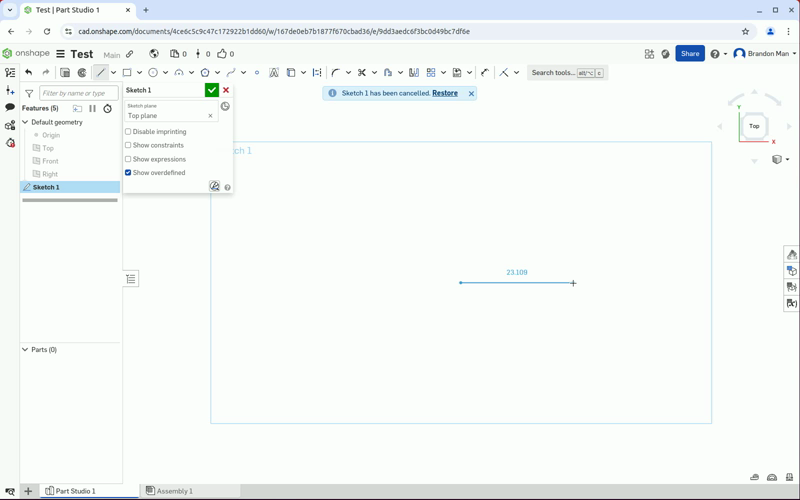
click(573, 282)
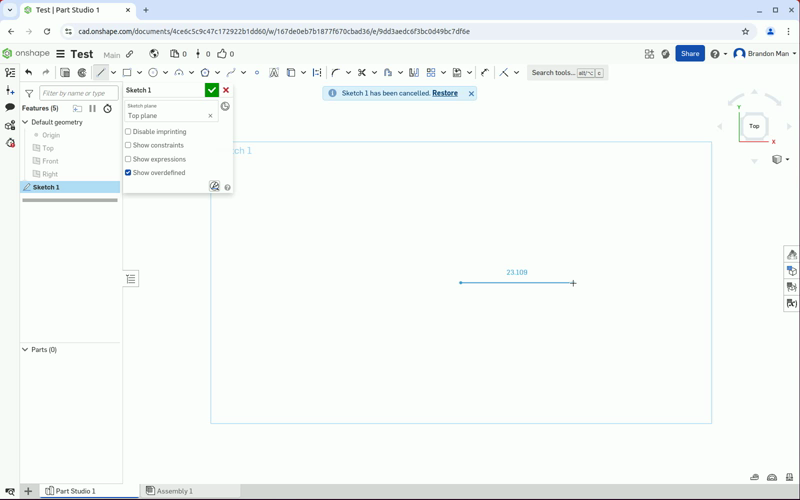
key_up(shift)
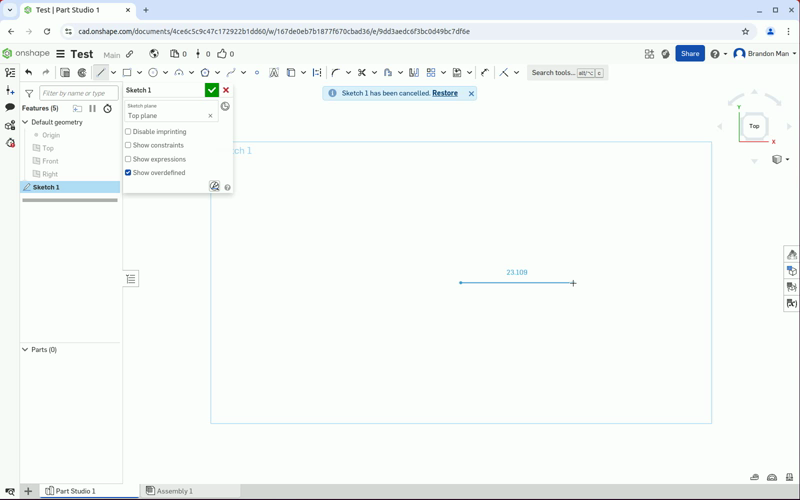
key_down(shift)
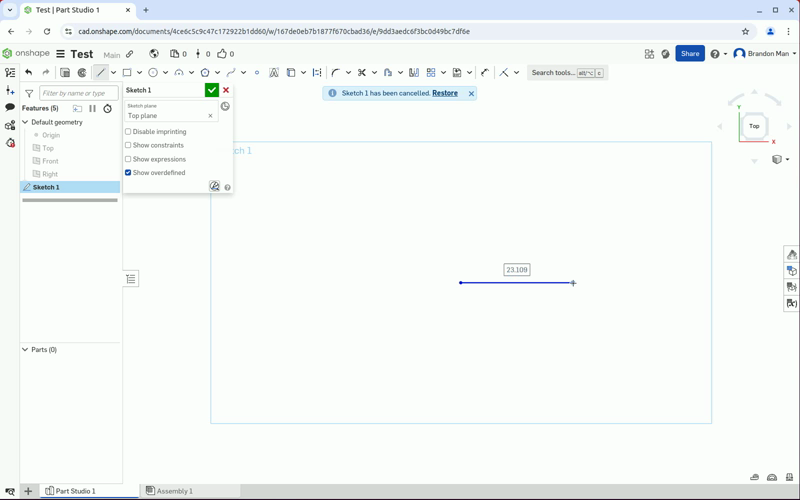
mouse_move(589, 282)
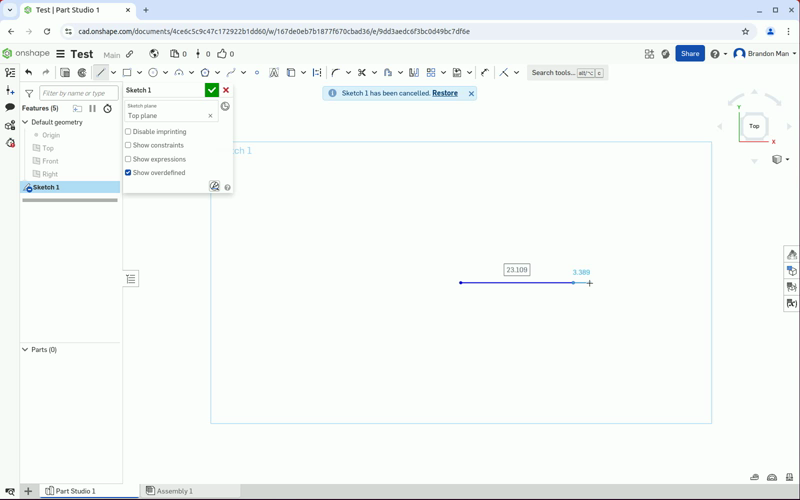
mouse_move(573, 237)
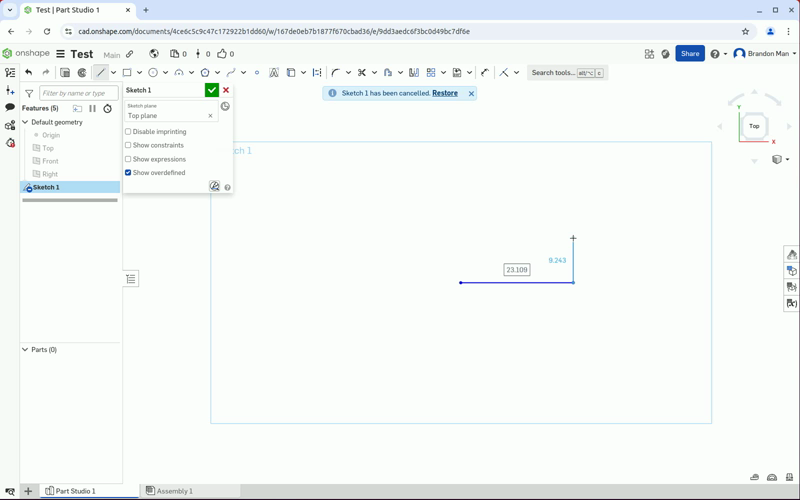
click(573, 237)
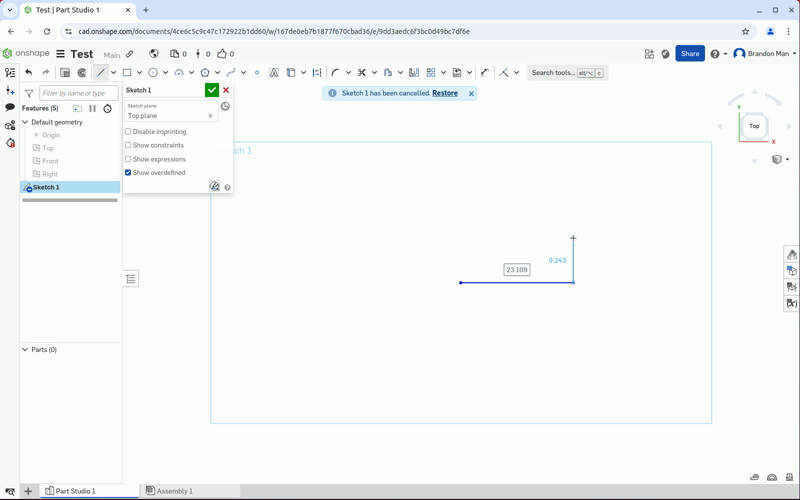
key_up(shift)
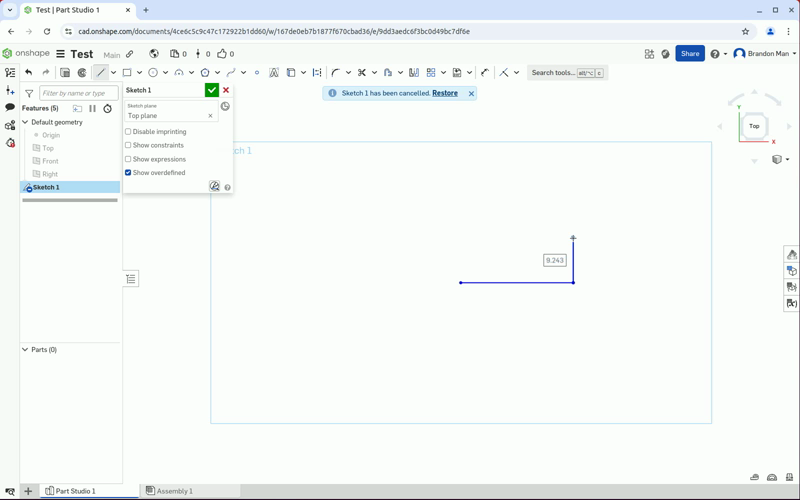
key_down(shift)
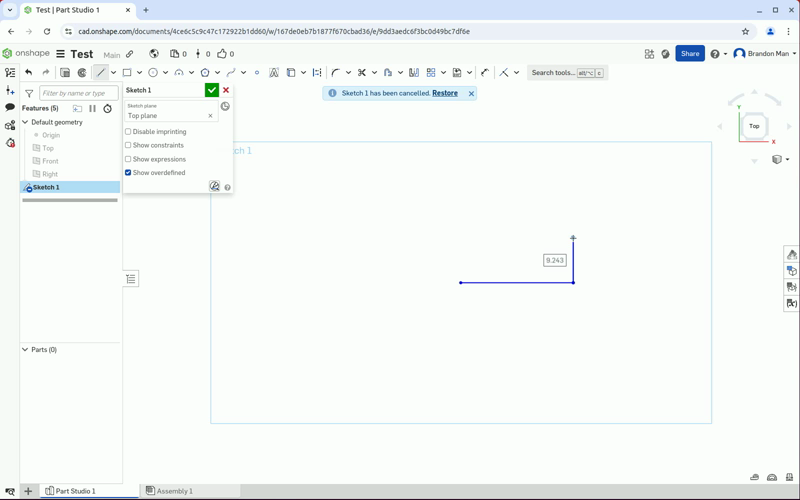
mouse_move(460, 237)
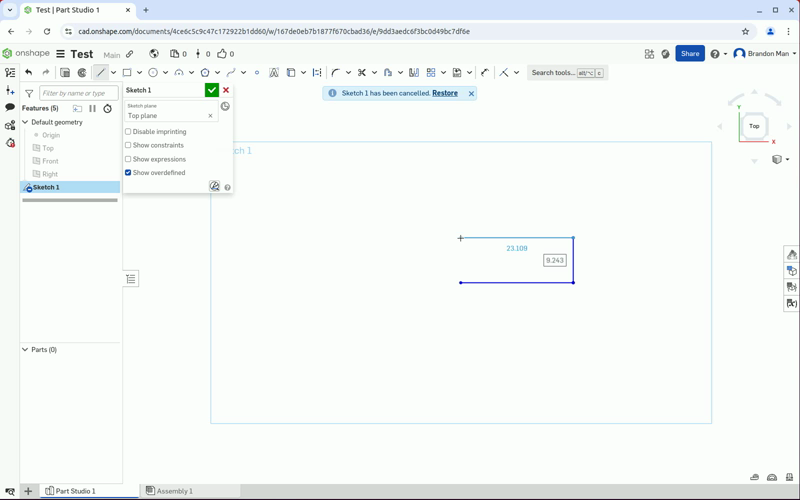
click(460, 237)
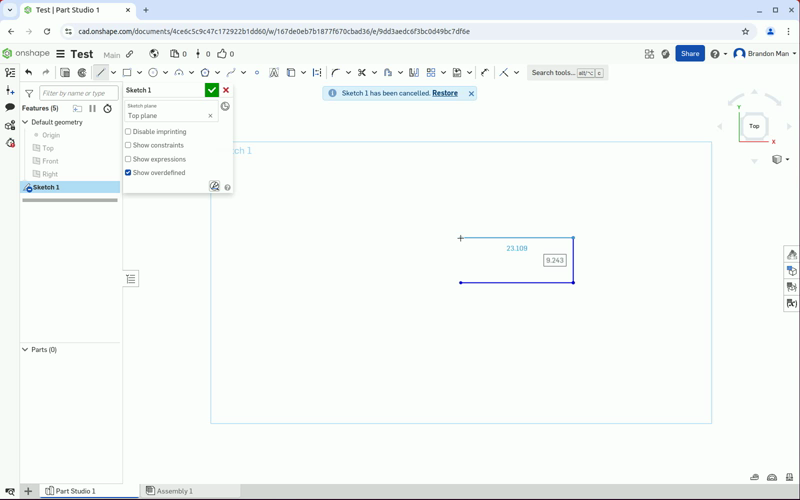
key_up(shift)
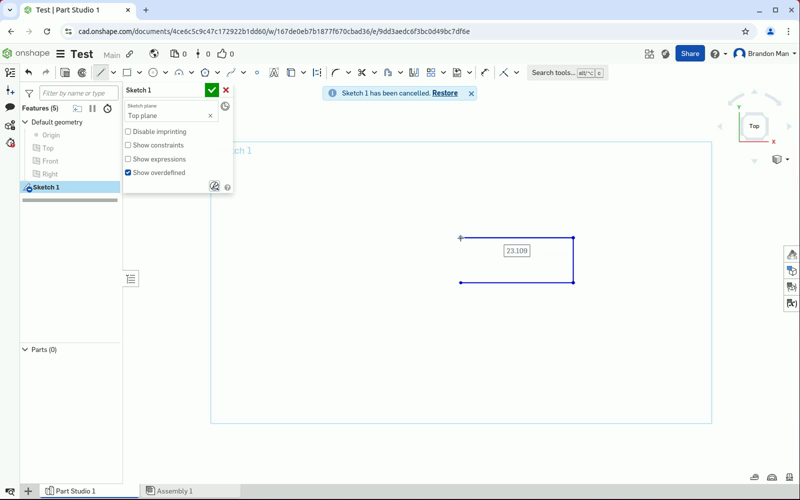
mouse_move(490, 237)
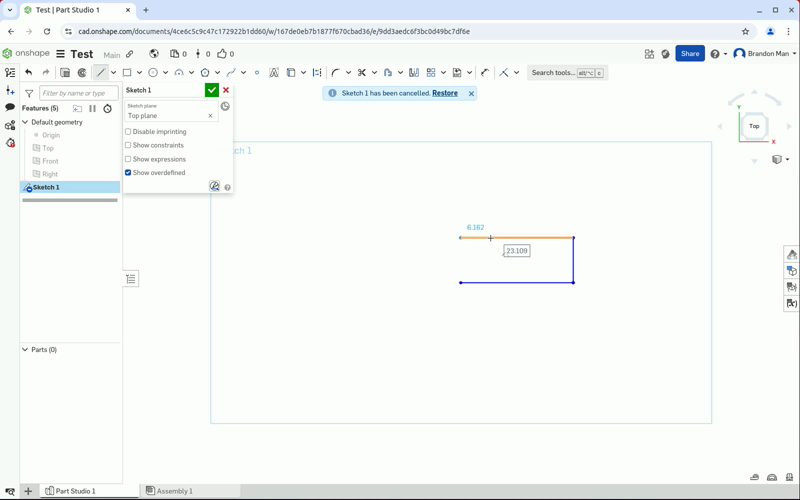
key_down(shift)
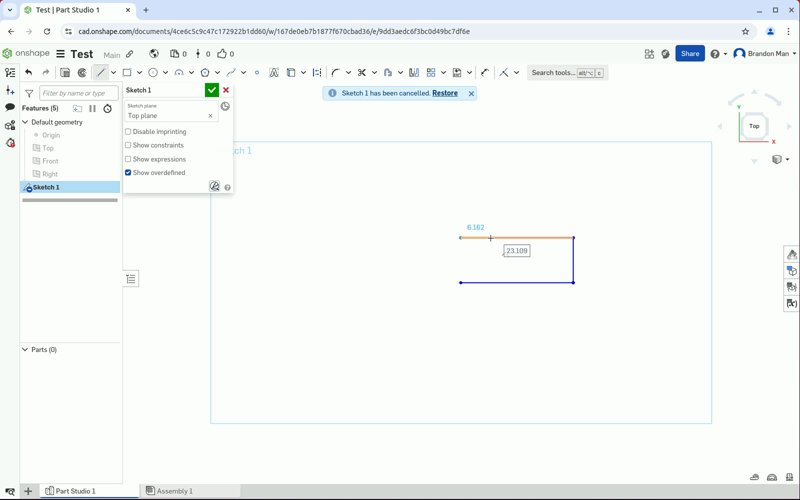
mouse_move(460, 282)
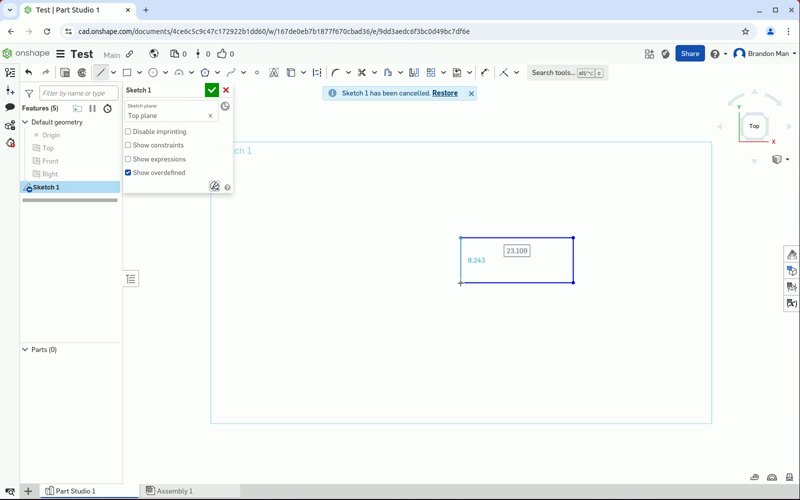
key_up(shift)
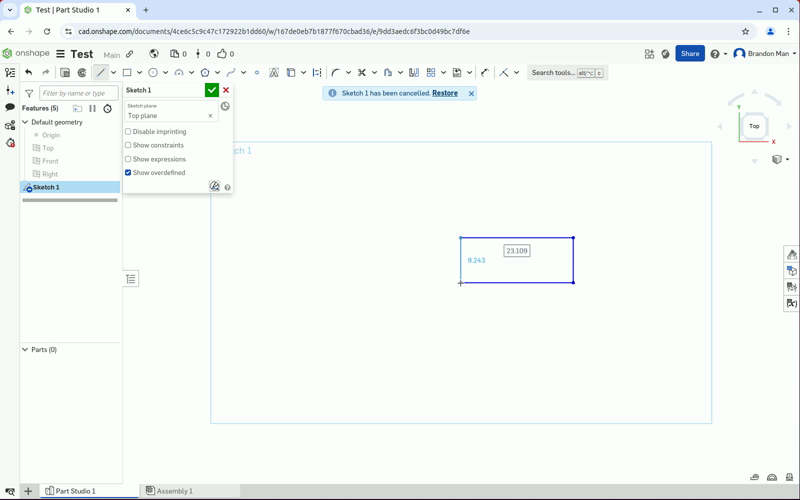
click(460, 282)
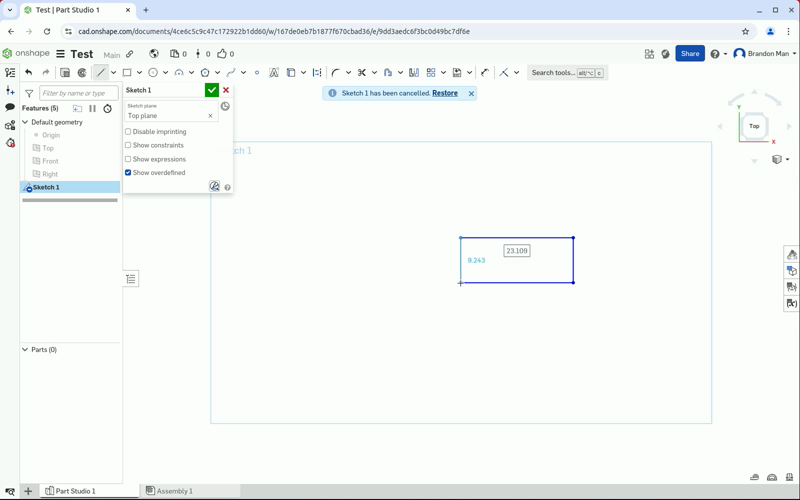
key(esc)
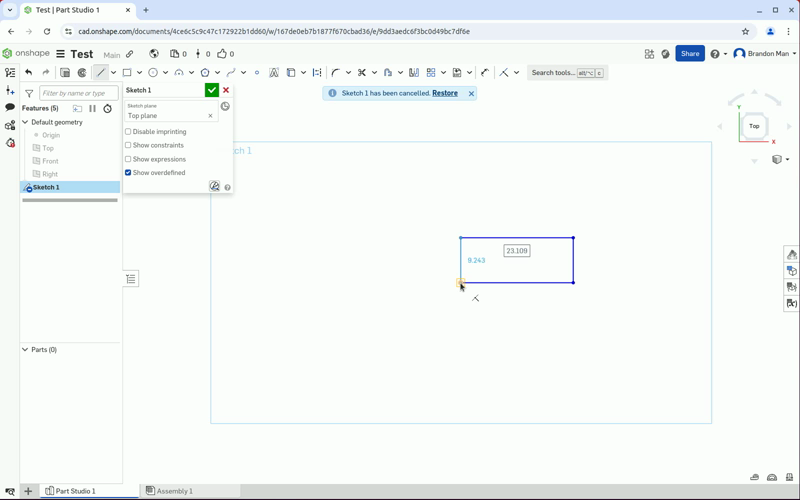
mouse_move(565, 256)
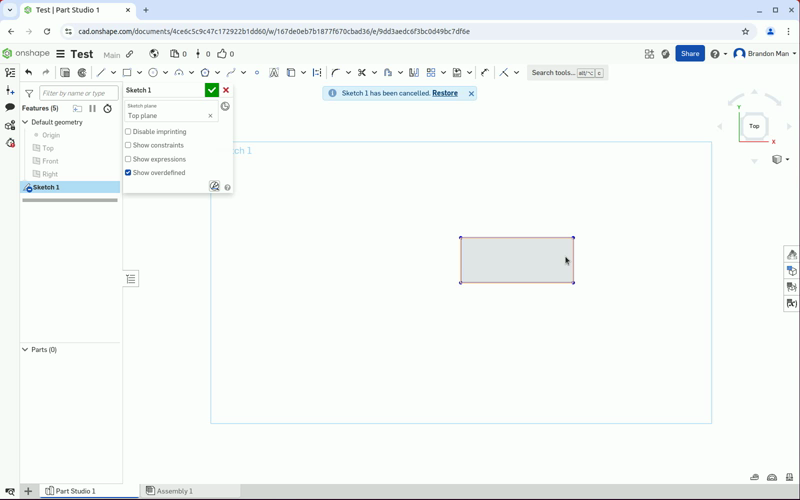
click(565, 256)
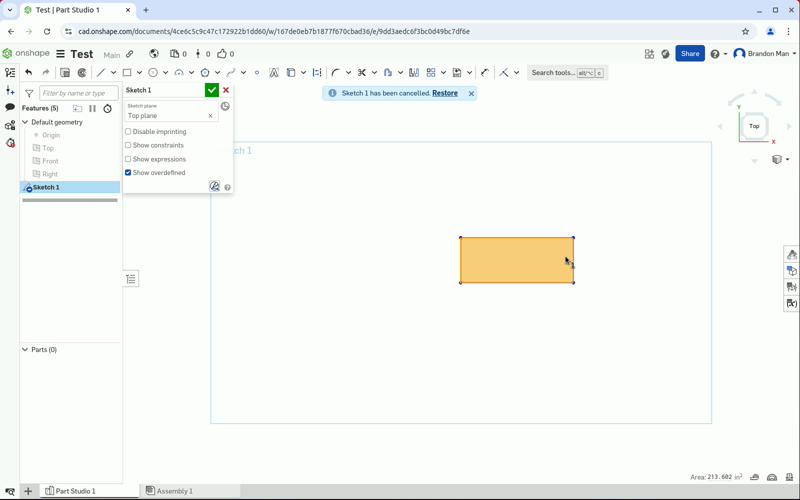
mouse_move(73, 352)
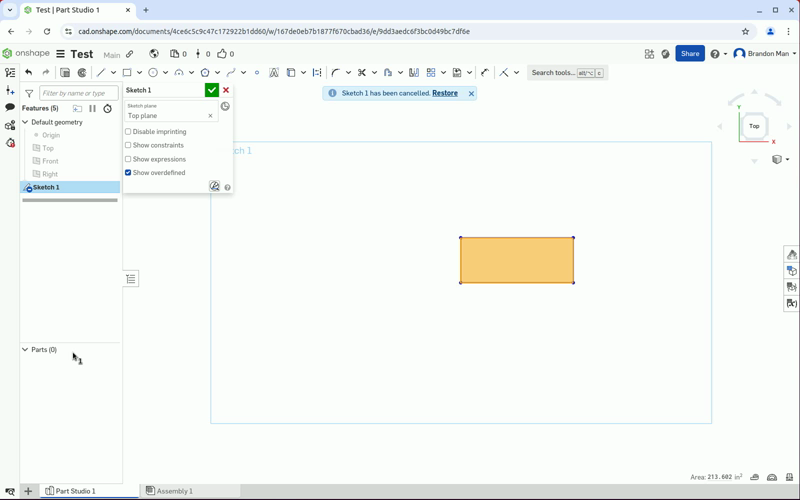
key(shift+y)
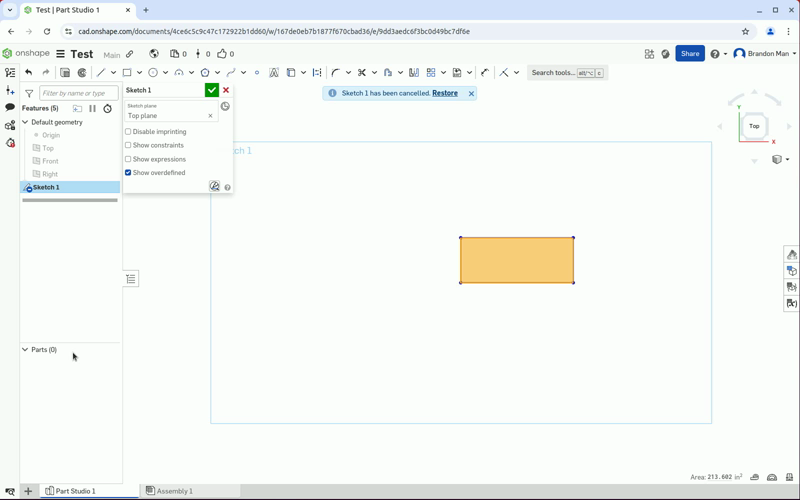
key(shift+e)
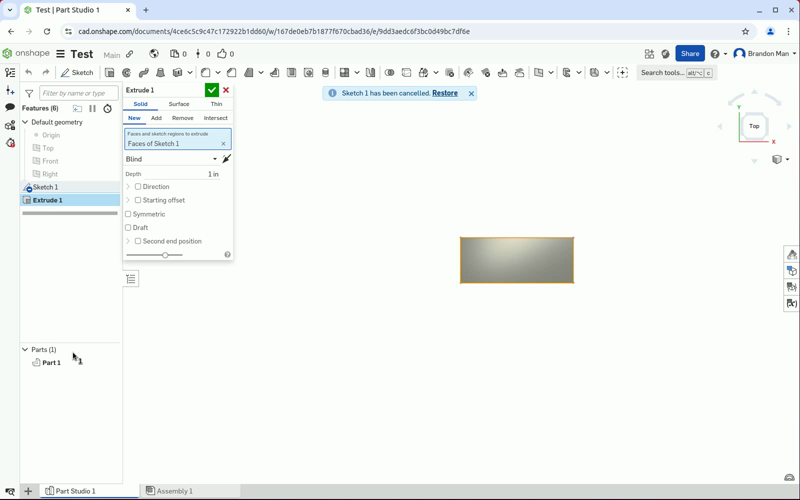
mouse_move(143, 106)
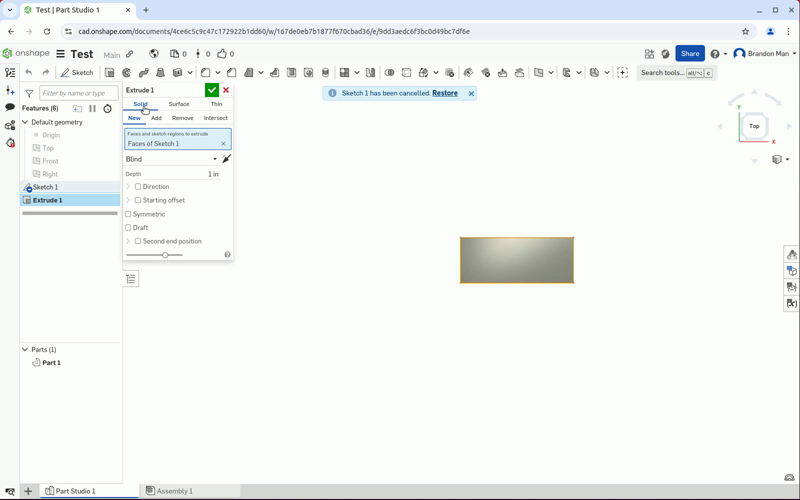
click(143, 106)
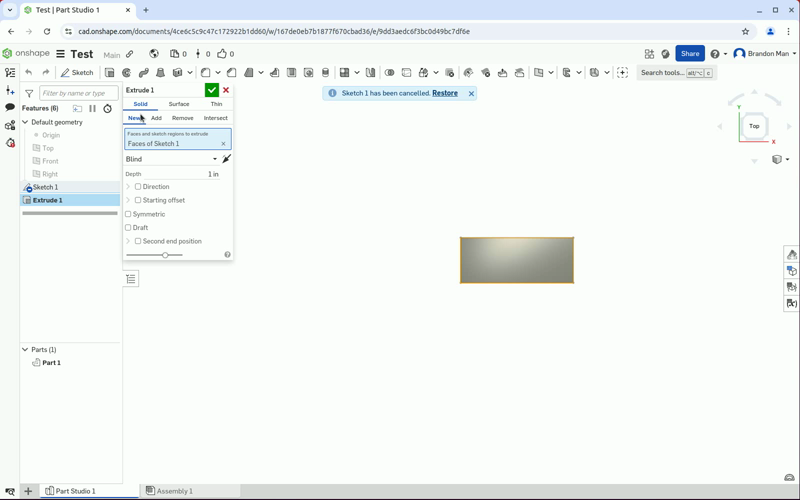
mouse_move(137, 120)
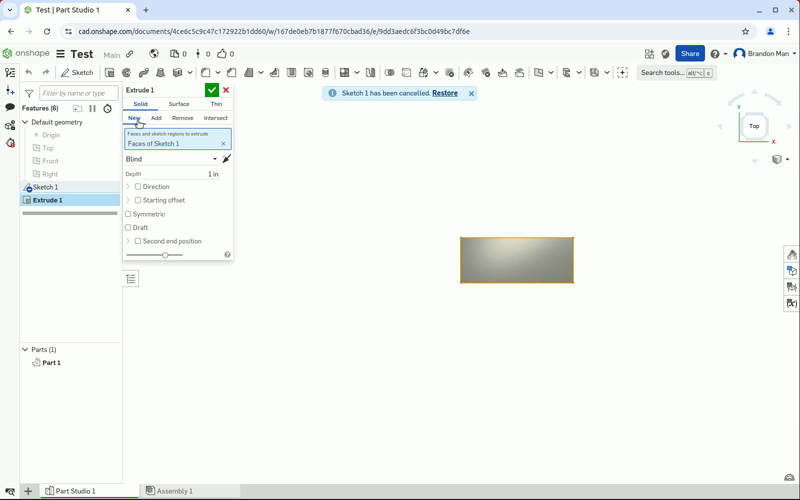
click(137, 120)
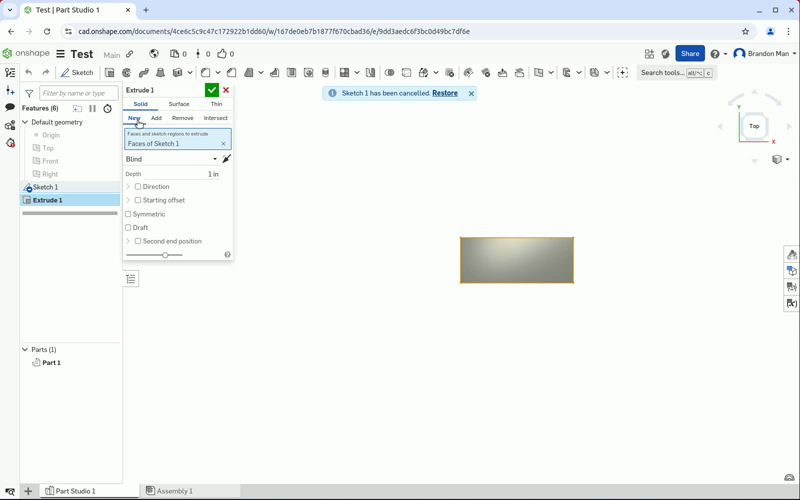
key(tab, 4)
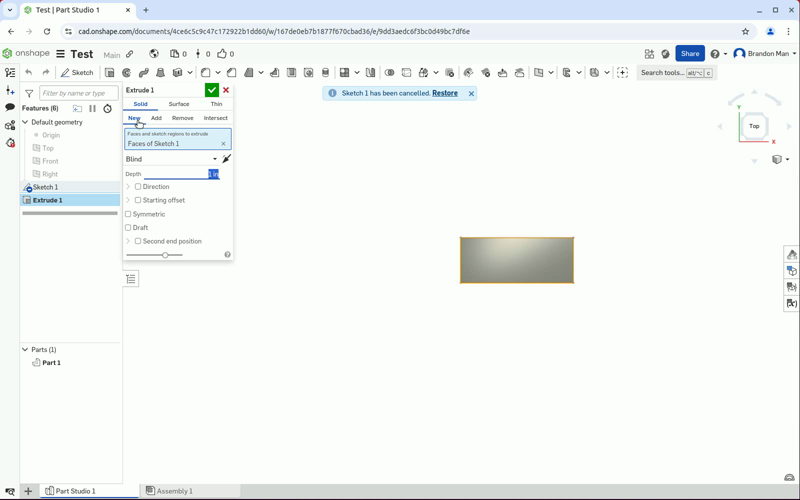
text(2.407)
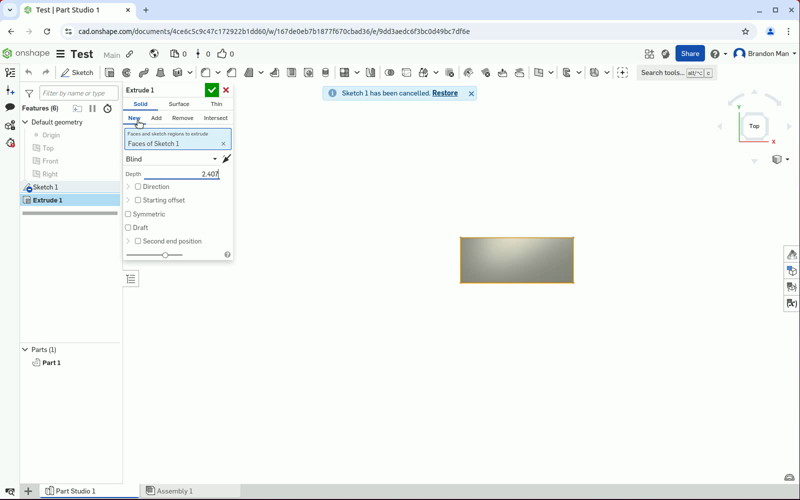
key(enter)
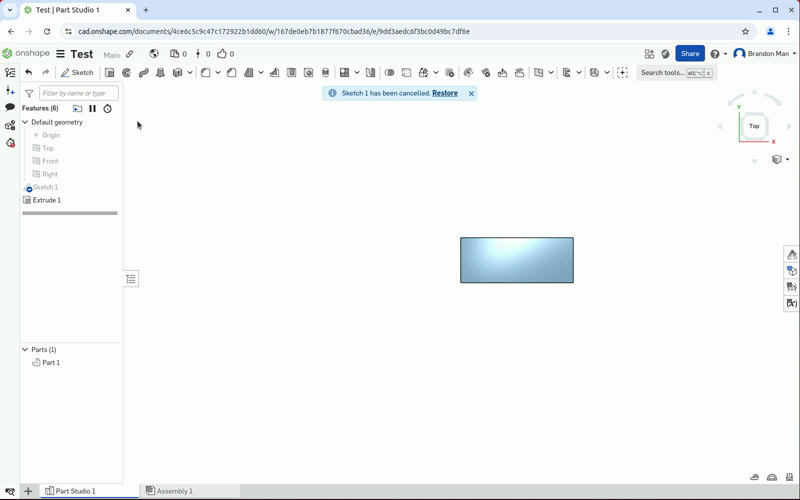
key(shift+h)
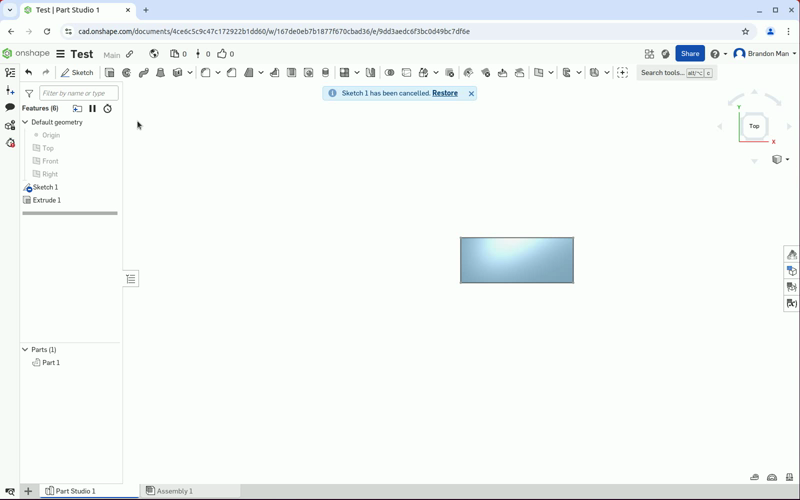
key(shift+h)
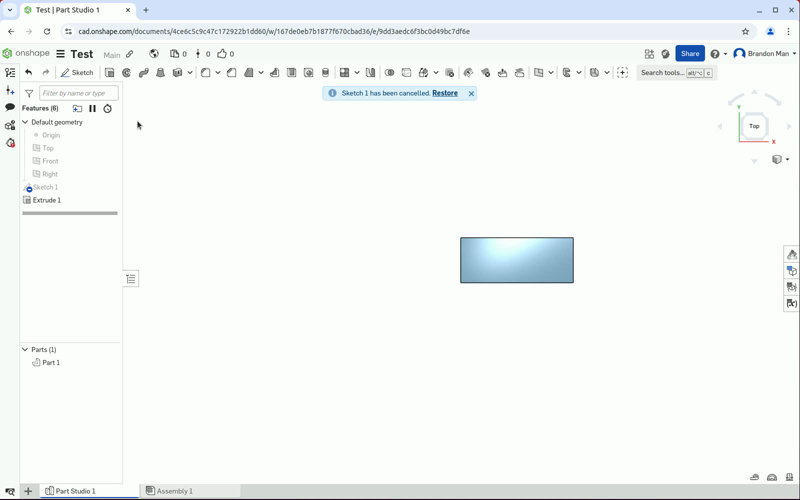
mouse_move(73, 189)
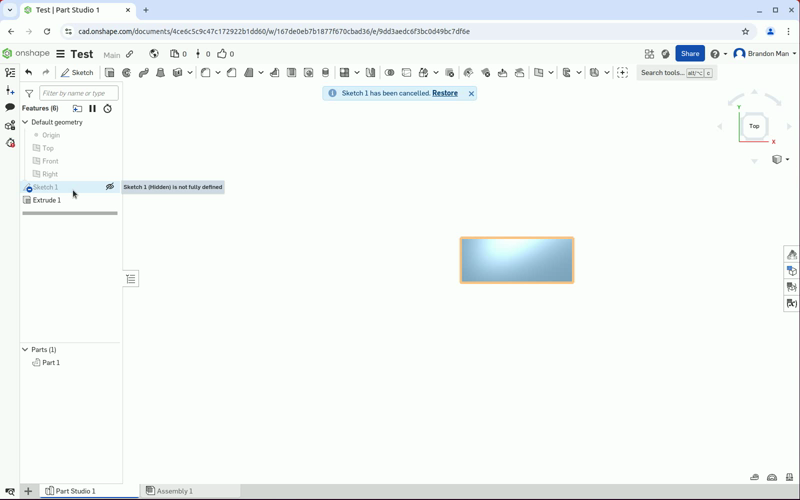
click(73, 189)
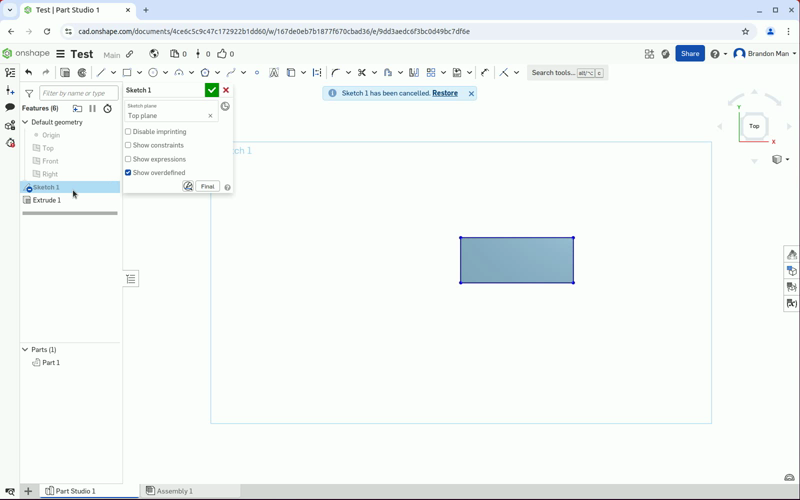
mouse_move(229, 92)
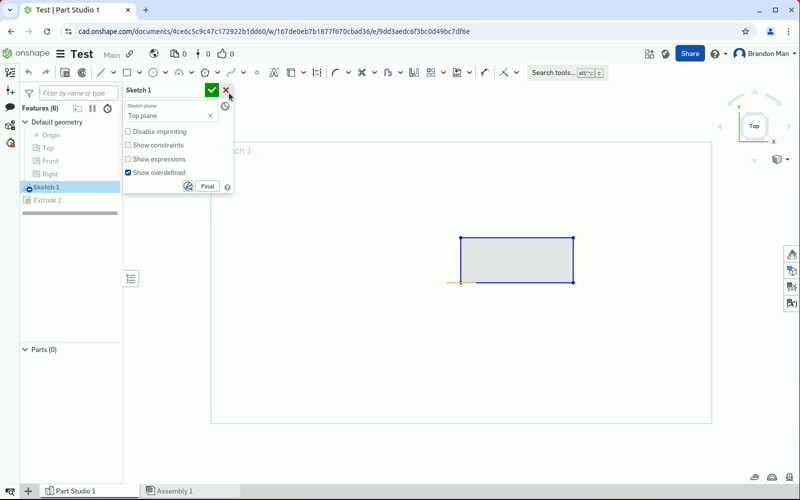
click(229, 92)
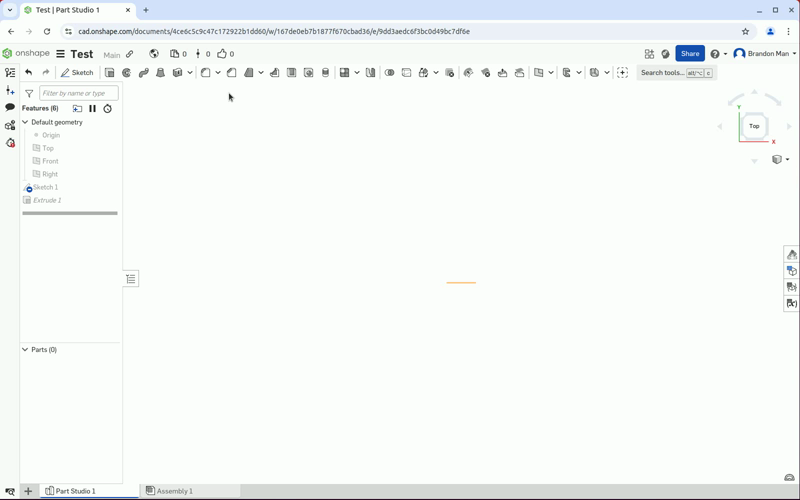
mouse_move(73, 352)
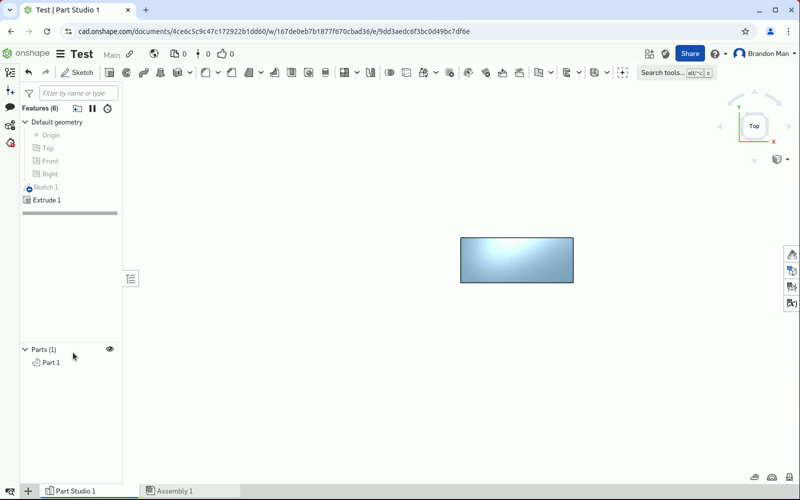
key(y)
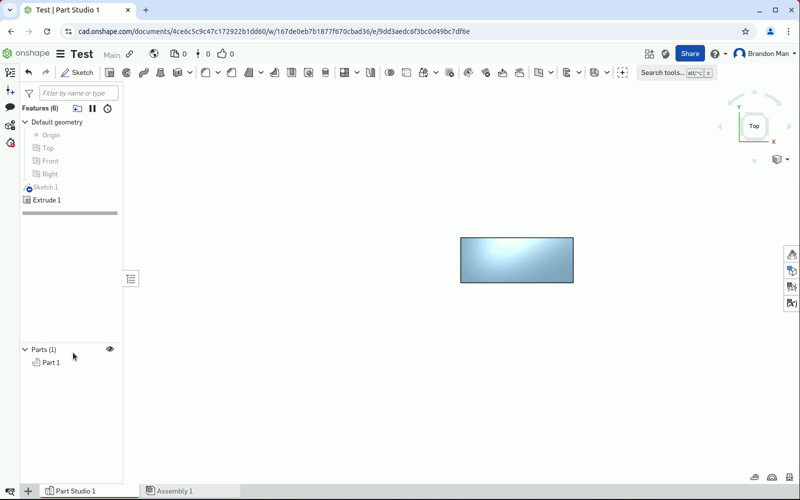
key(shift+p)
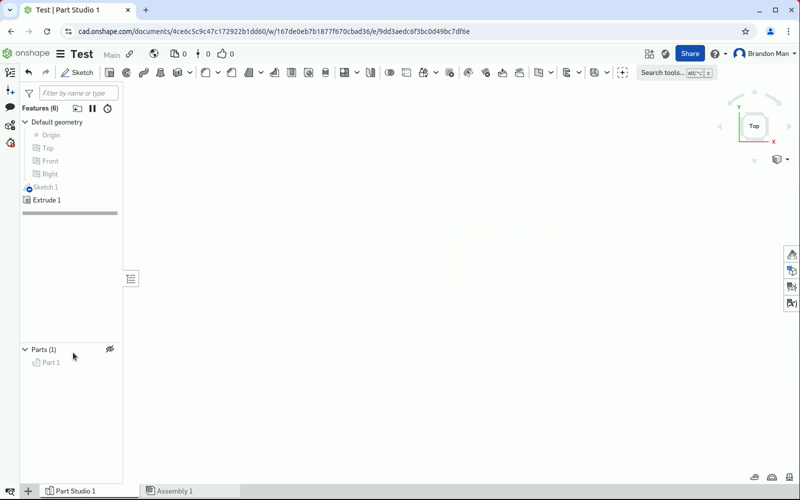
key(space)
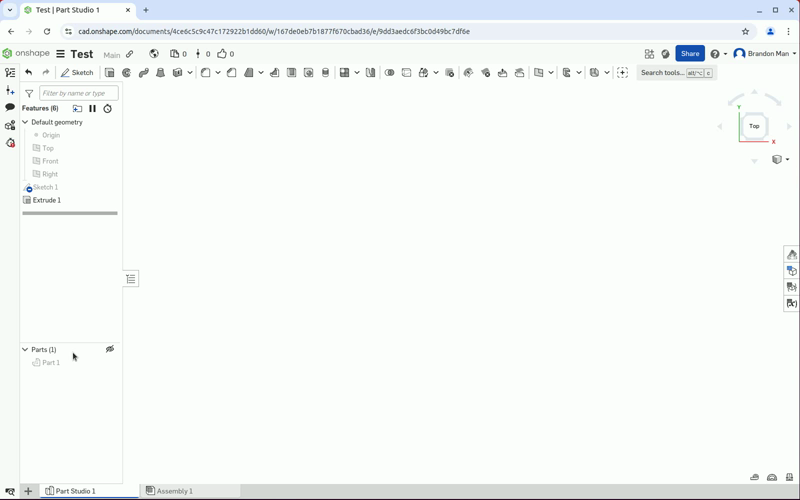
key_down(shift)
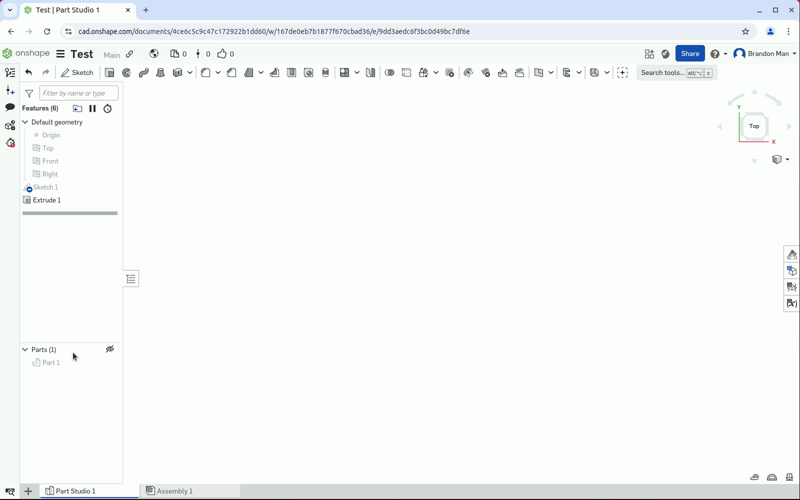
key(up)
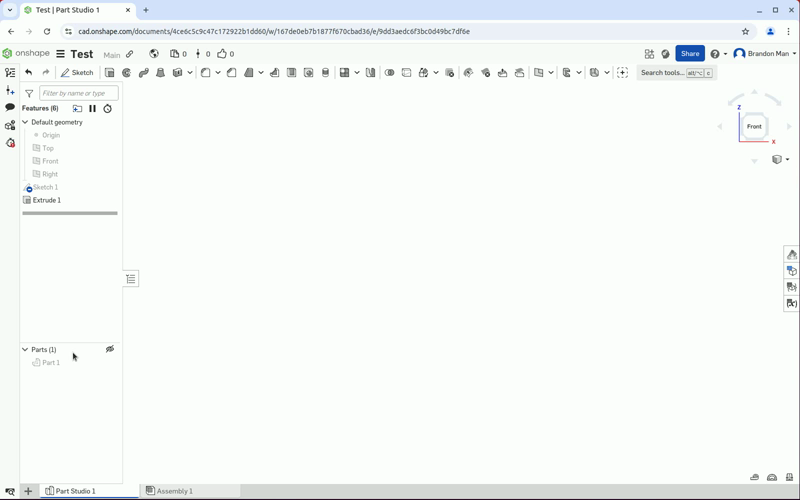
key_up(shift)
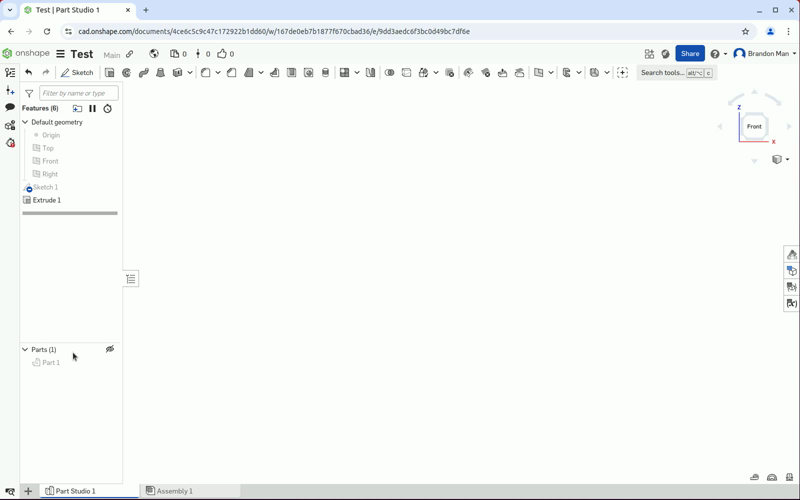
mouse_move(73, 352)
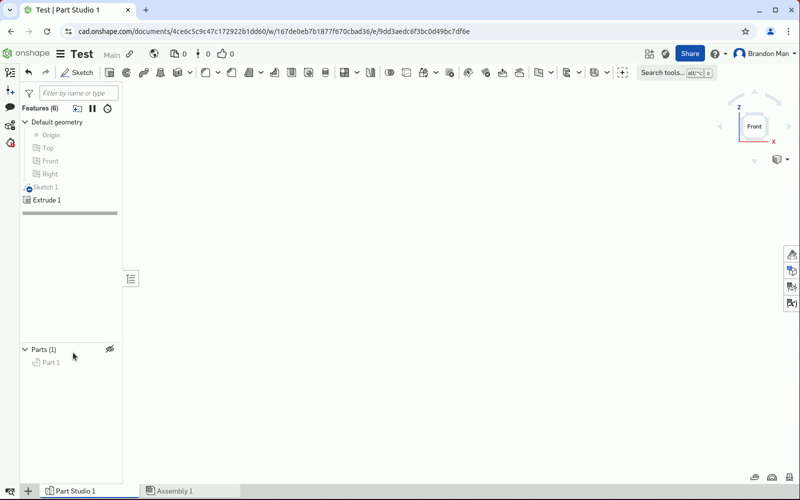
key(shift+y)
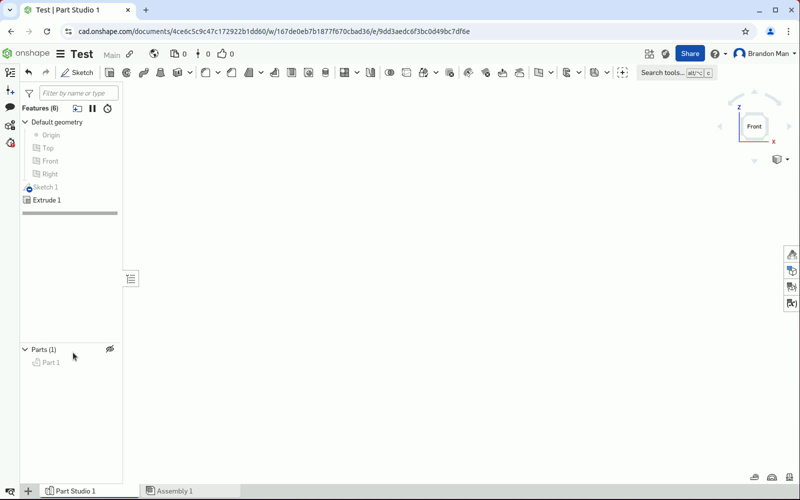
key(shift+s)
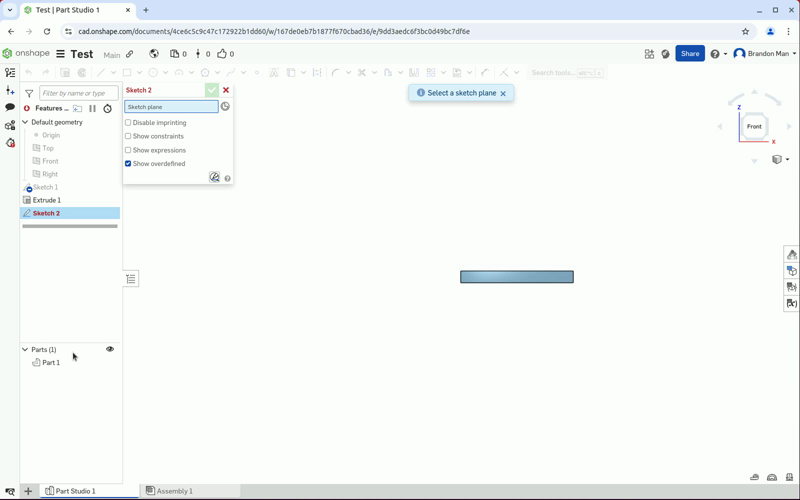
mouse_move(73, 163)
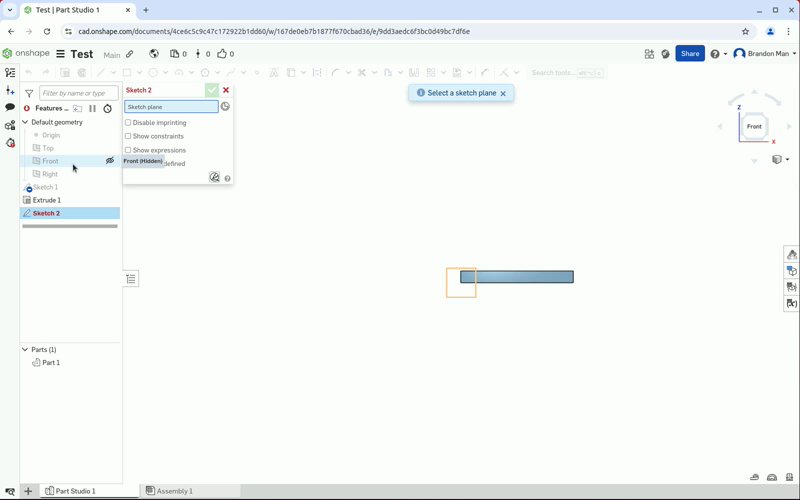
click(73, 163)
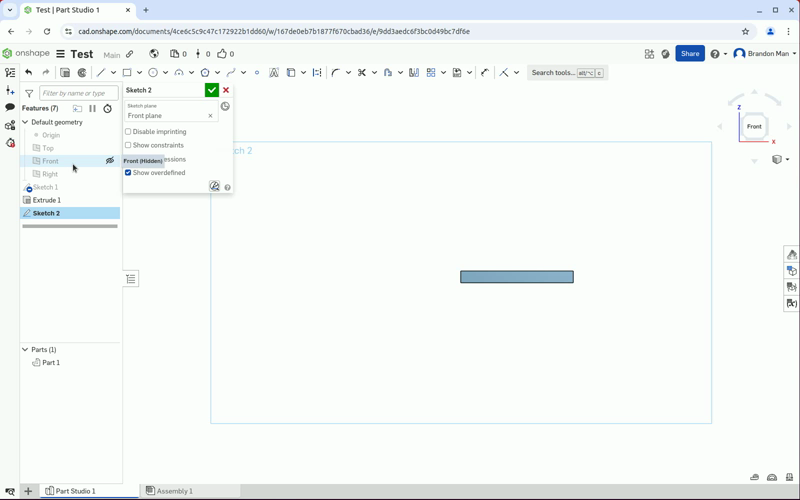
mouse_move(73, 352)
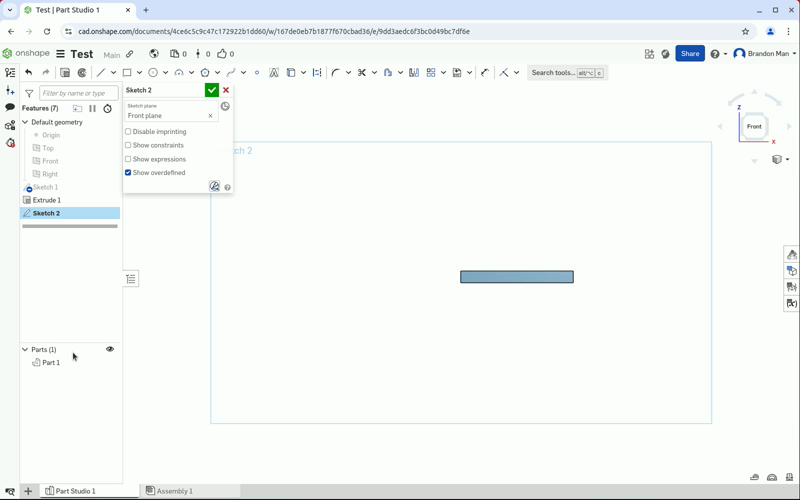
key(y)
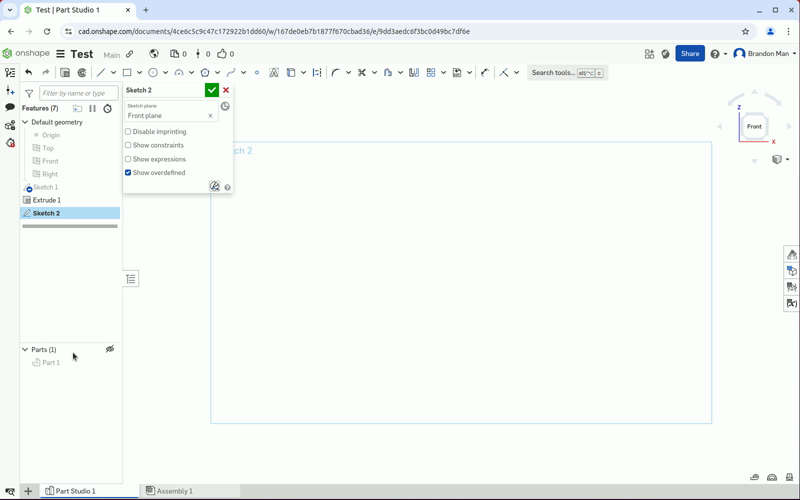
key(l)
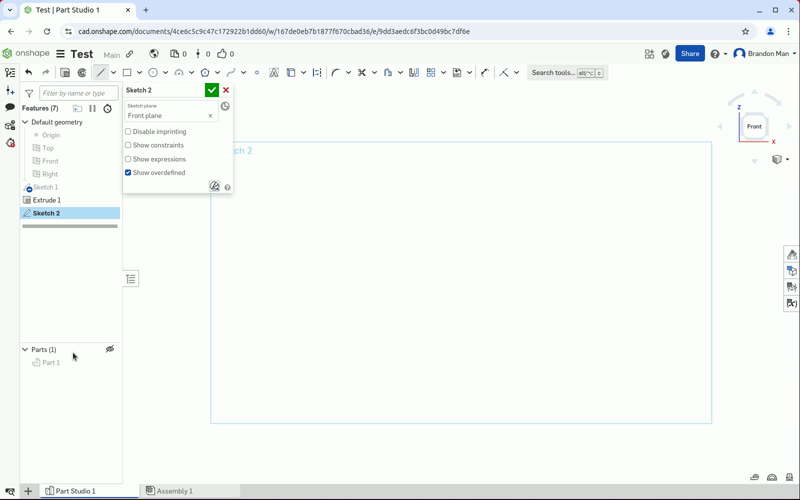
key_down(shift)
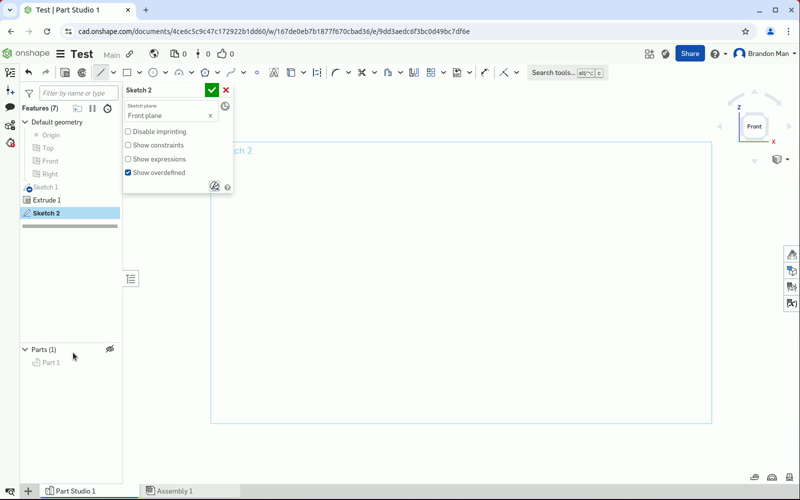
mouse_move(505, 271)
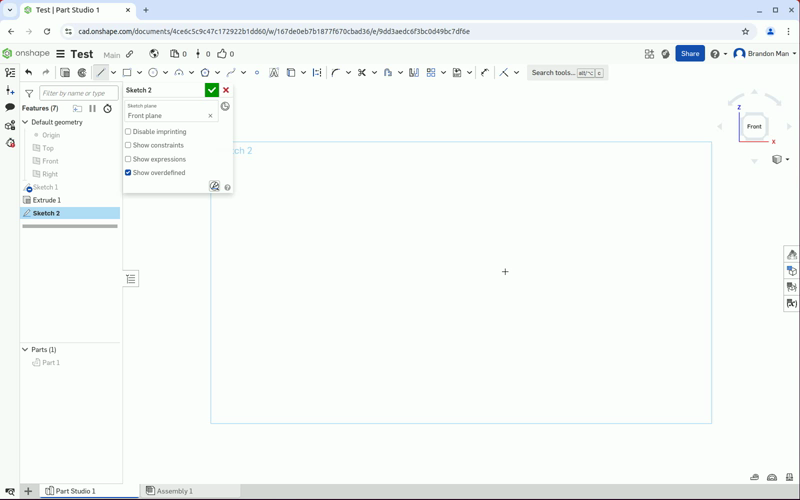
click(505, 271)
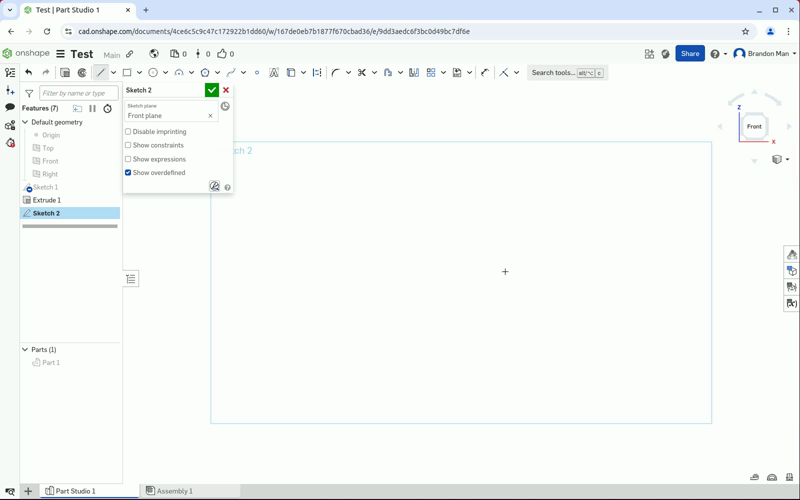
key_up(shift)
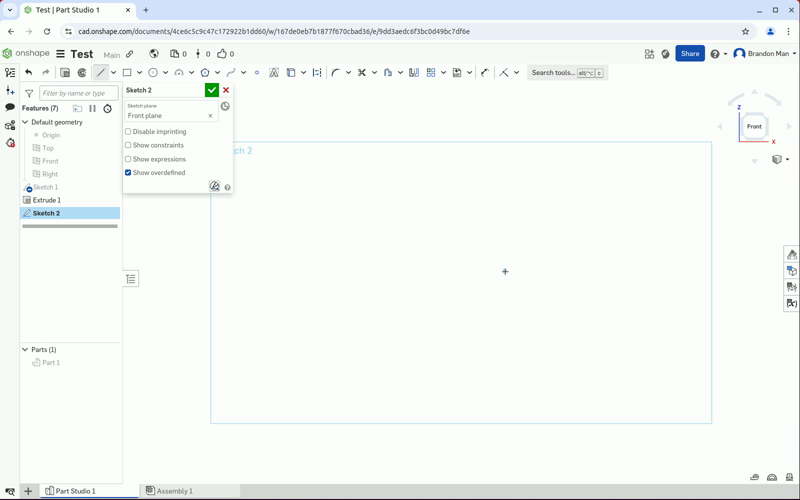
key_down(shift)
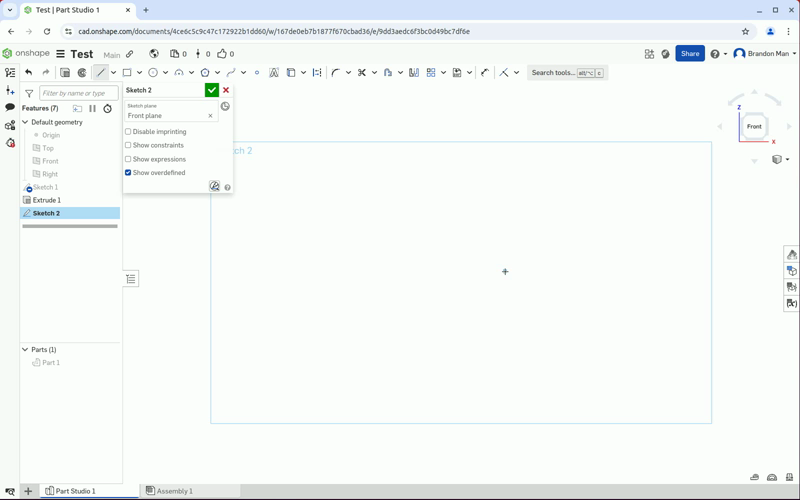
mouse_move(535, 271)
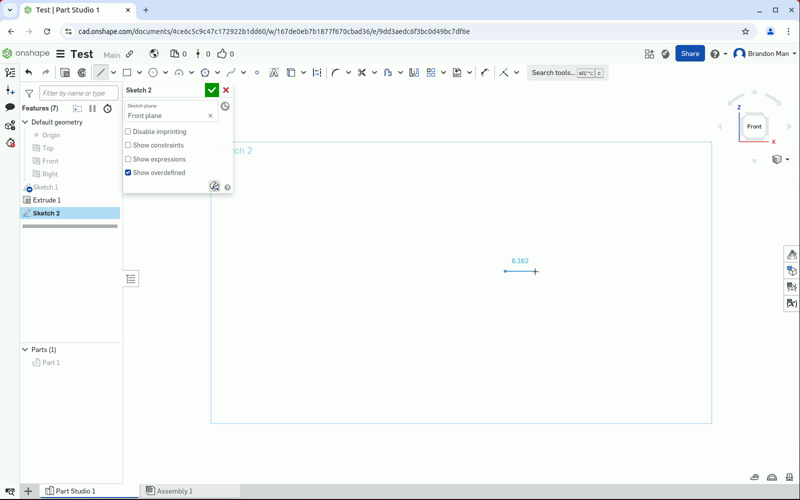
mouse_move(529, 271)
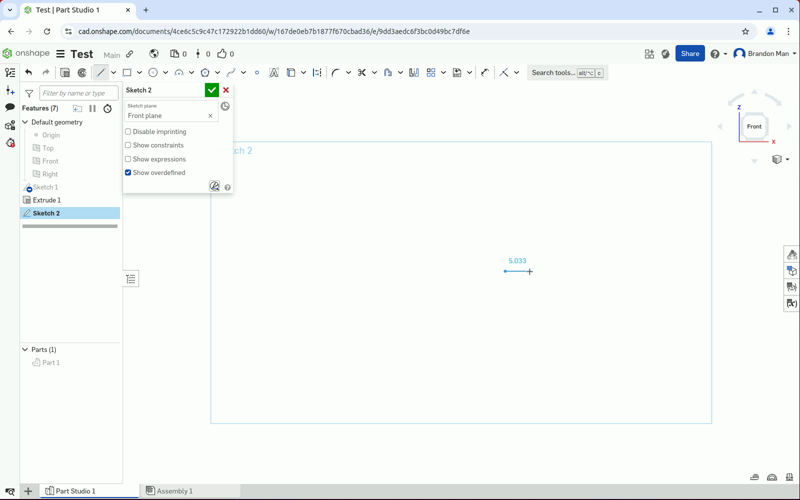
click(529, 271)
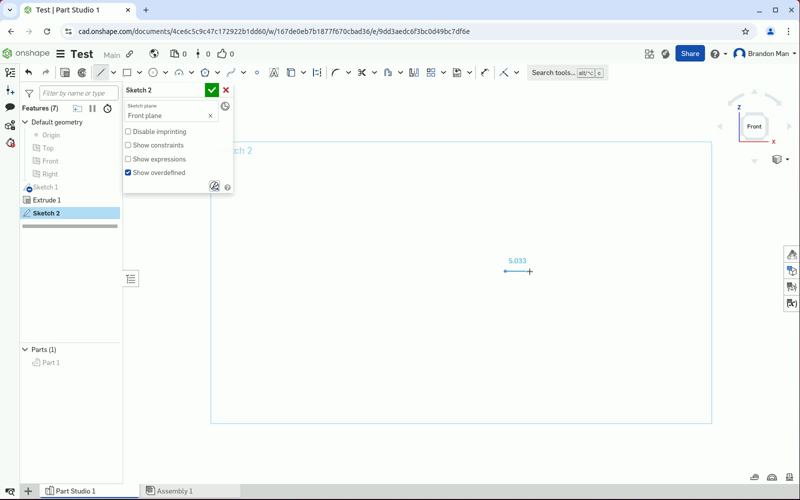
key_up(shift)
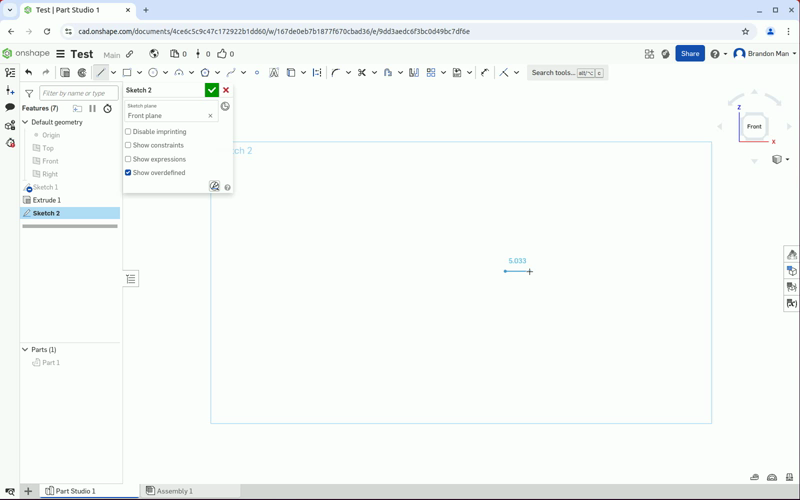
key_down(shift)
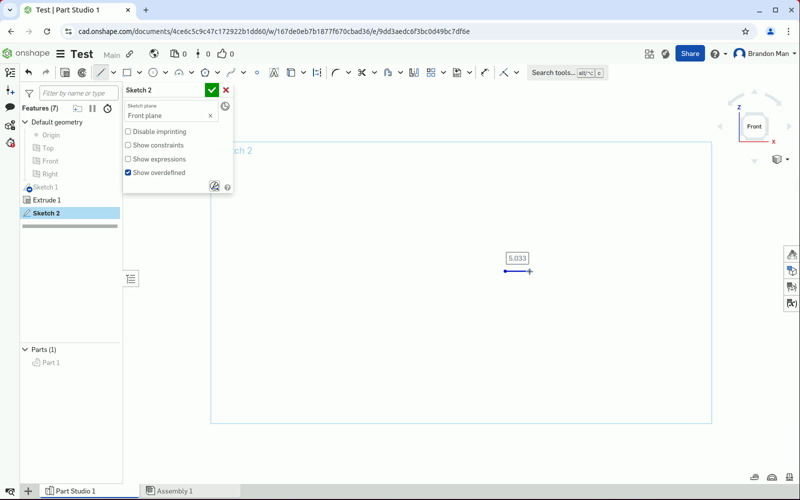
mouse_move(559, 271)
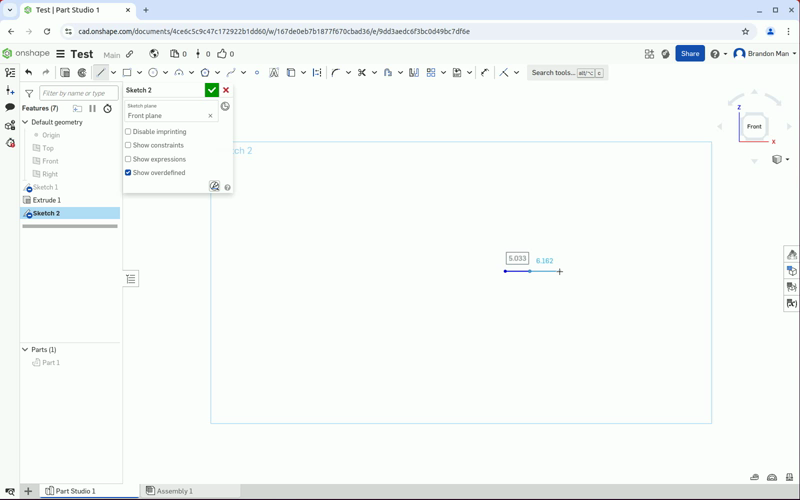
mouse_move(529, 243)
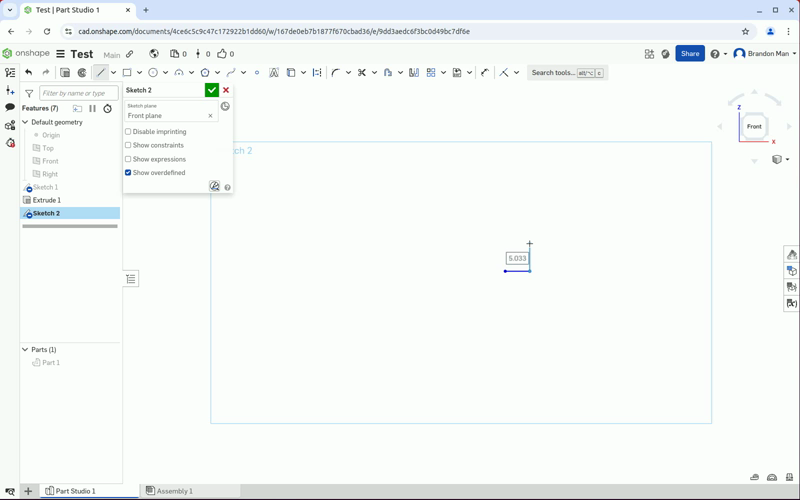
click(529, 243)
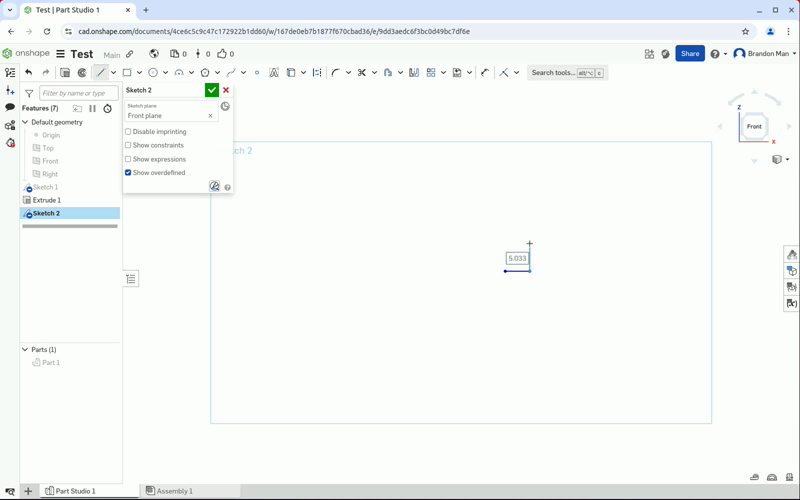
key_up(shift)
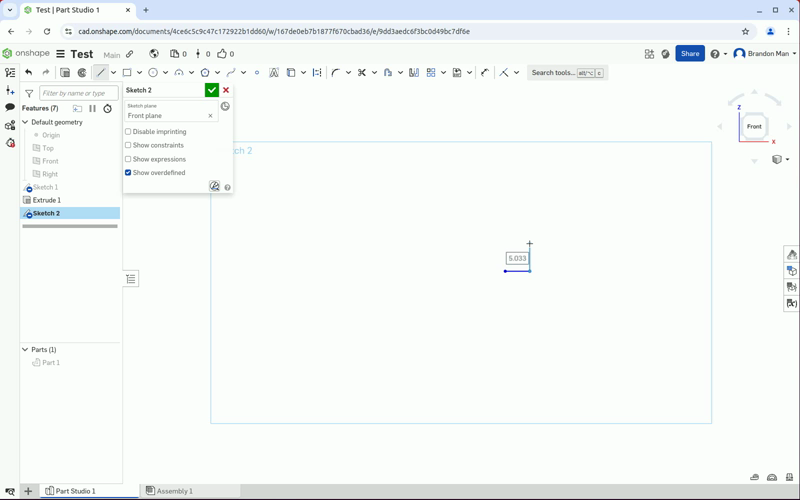
key(esc)
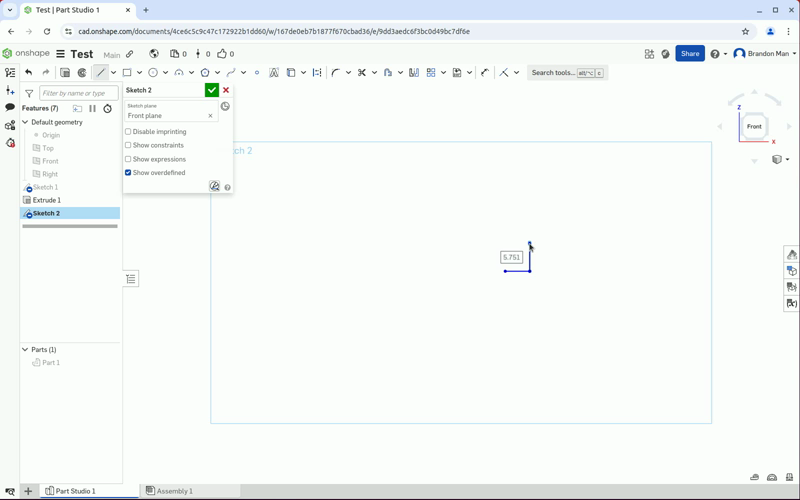
key(a)
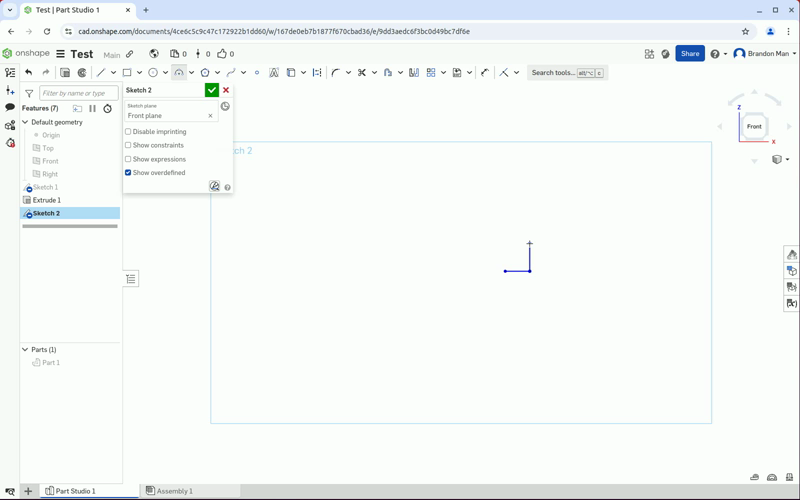
mouse_move(529, 243)
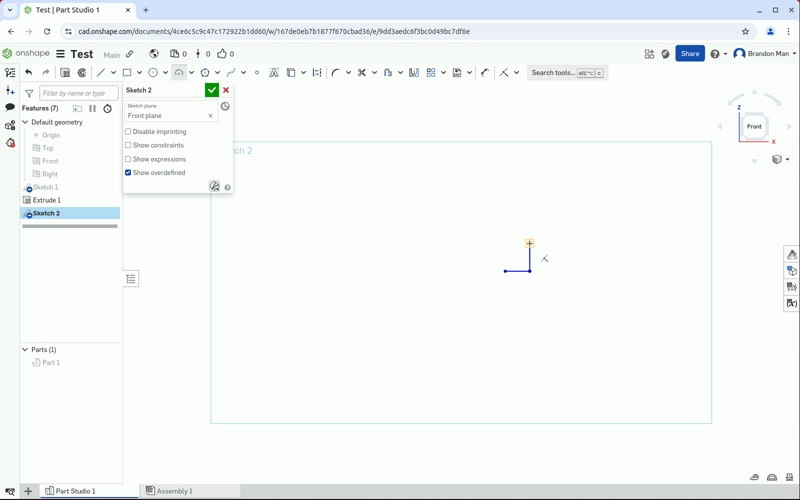
click(529, 243)
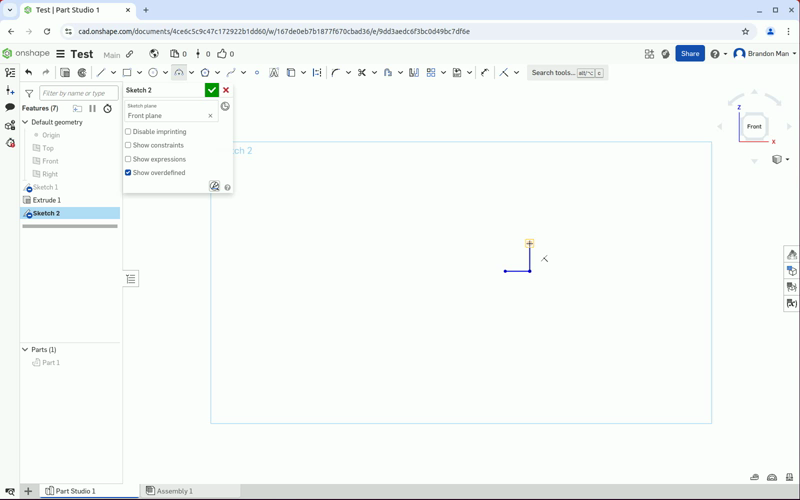
key_down(shift)
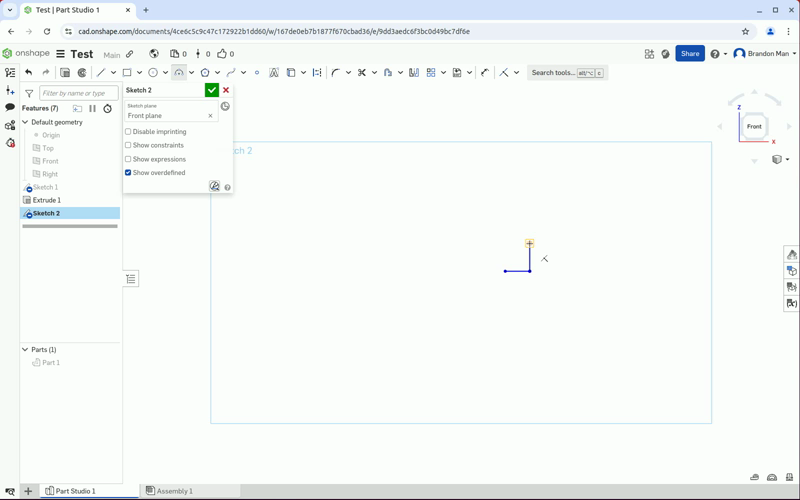
mouse_move(505, 243)
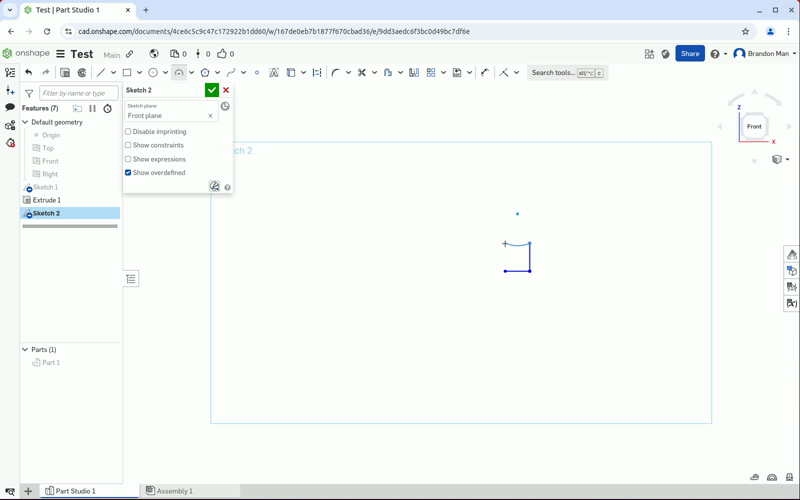
click(505, 243)
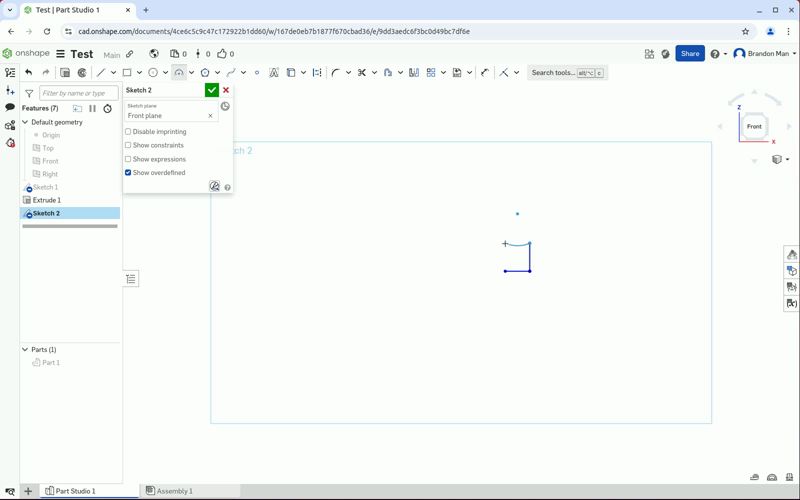
mouse_move(517, 230)
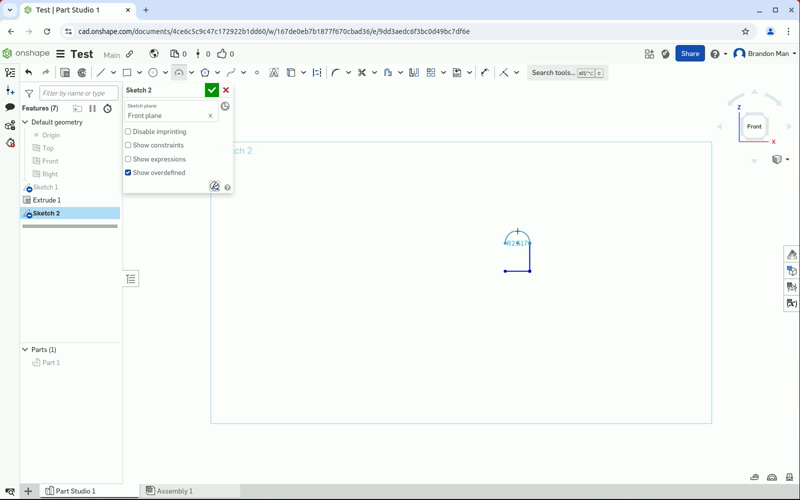
click(517, 230)
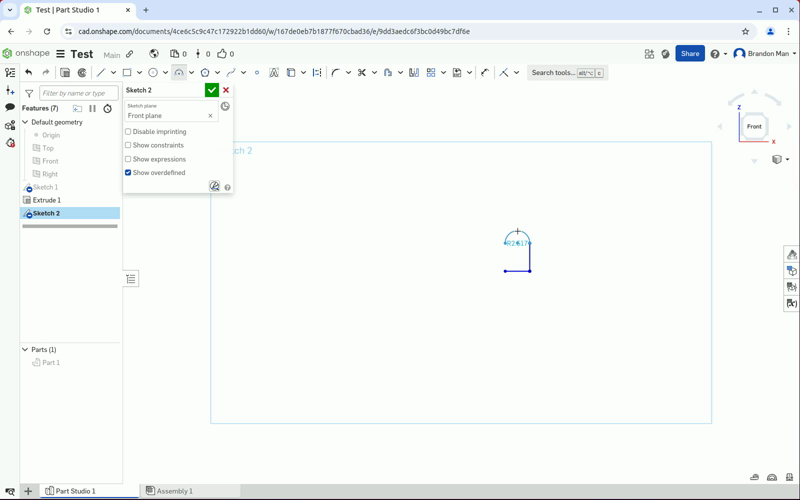
key_up(shift)
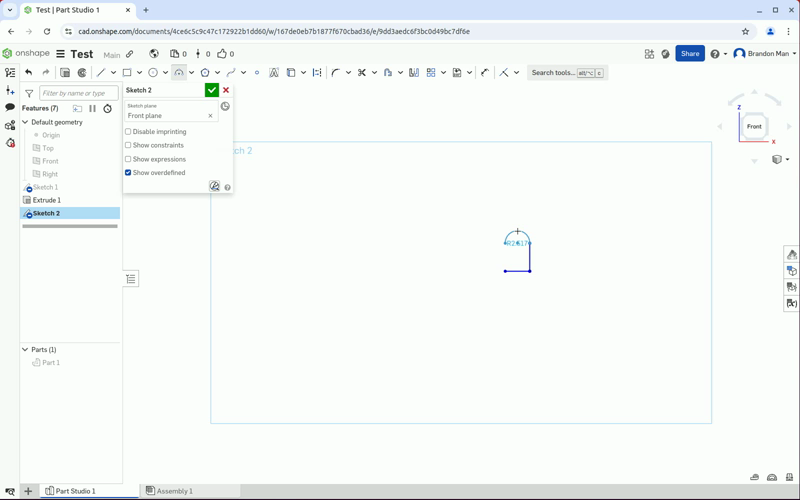
key(esc)
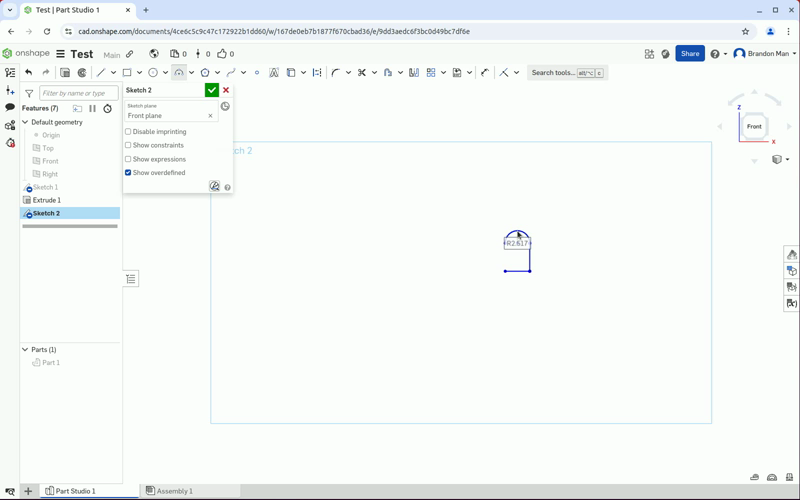
key(l)
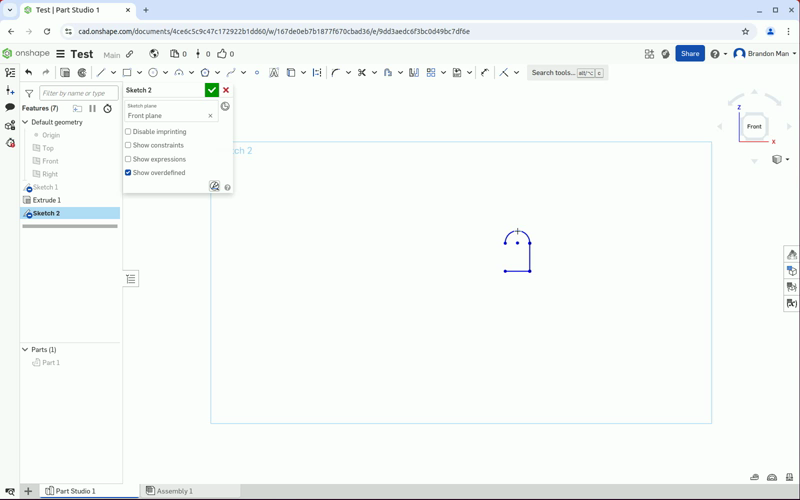
mouse_move(505, 243)
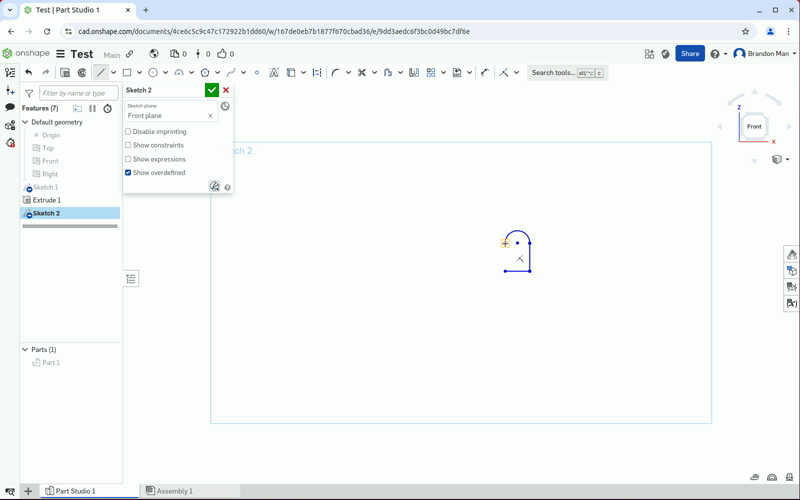
click(505, 243)
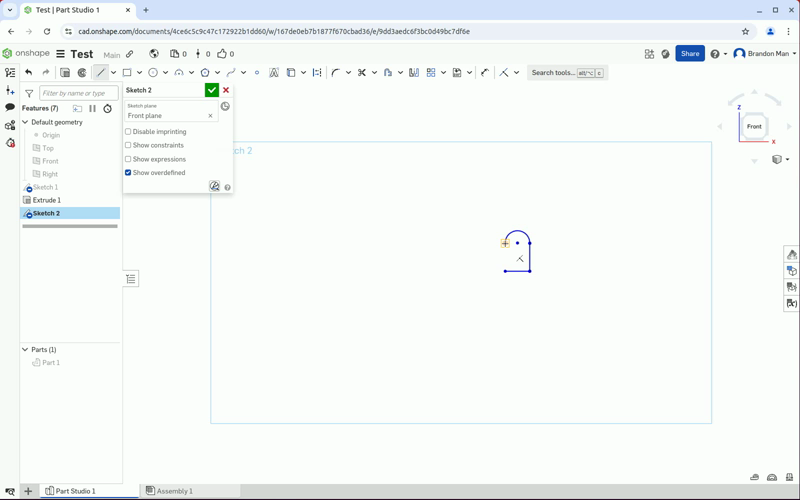
mouse_move(535, 243)
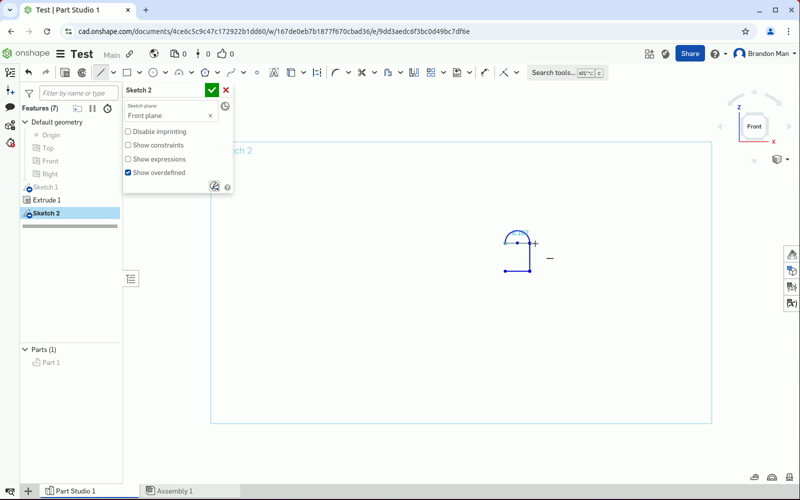
key_down(shift)
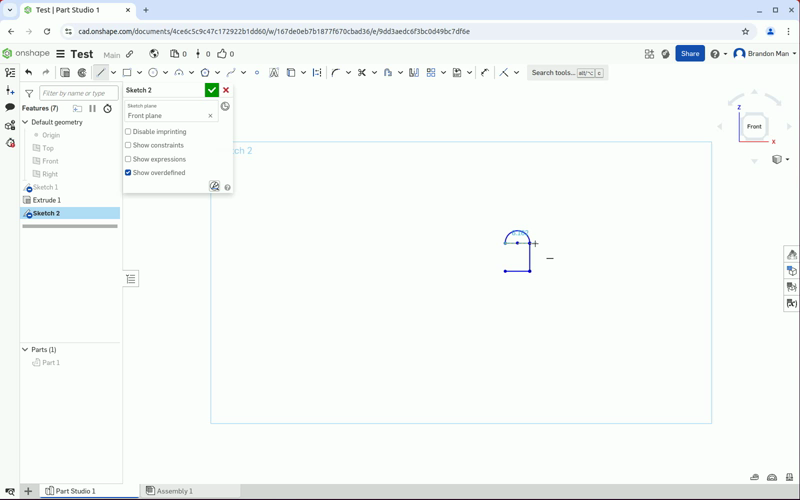
mouse_move(505, 271)
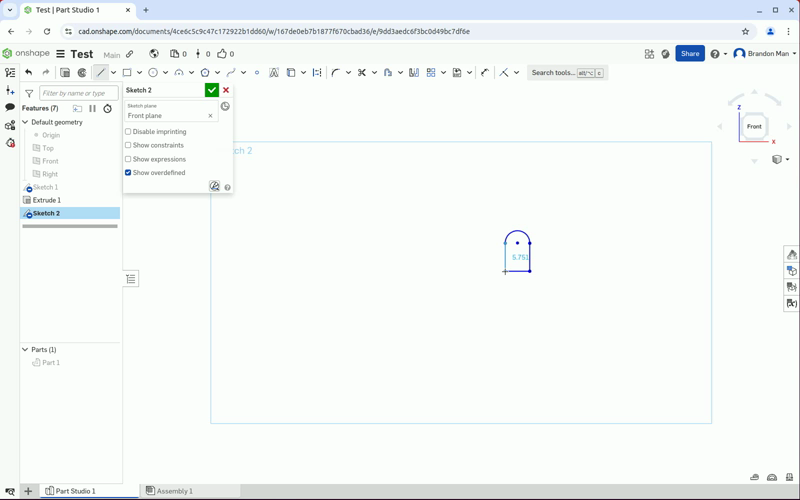
key_up(shift)
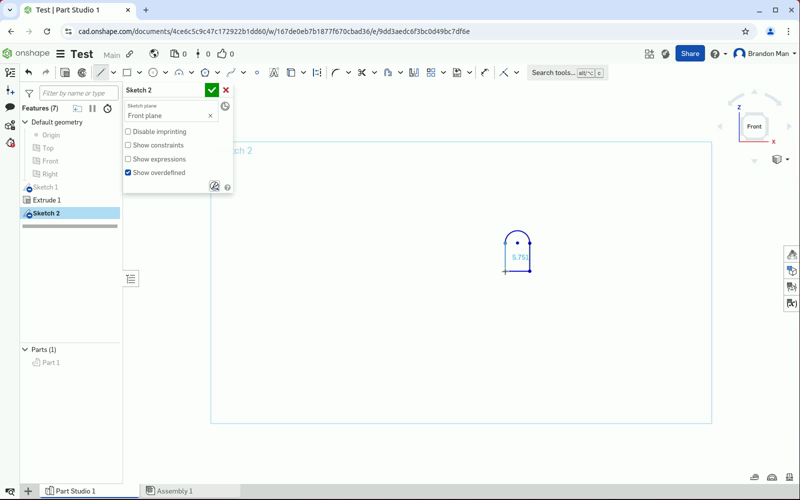
click(505, 271)
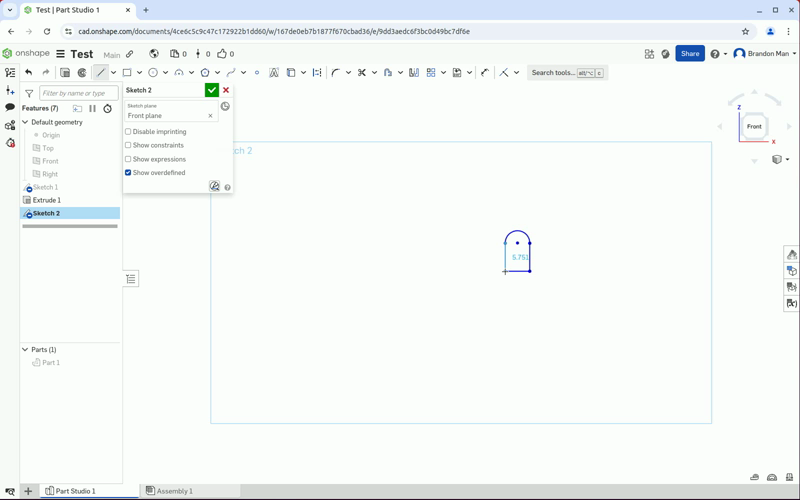
key(esc)
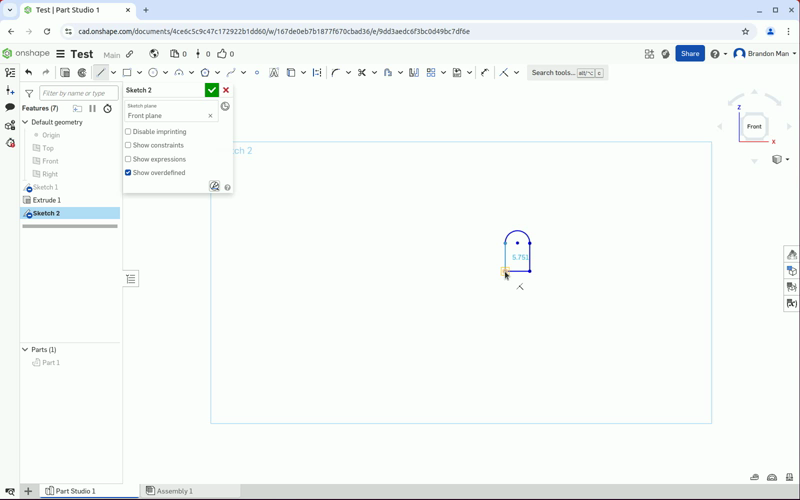
mouse_move(514, 233)
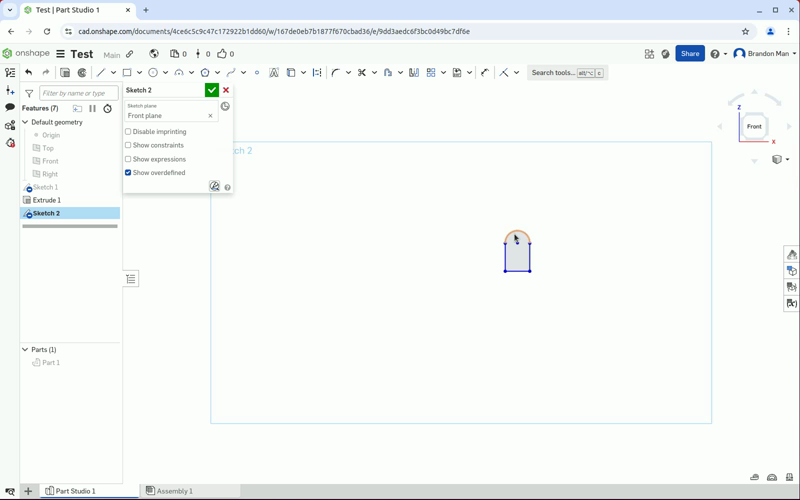
scroll(6)
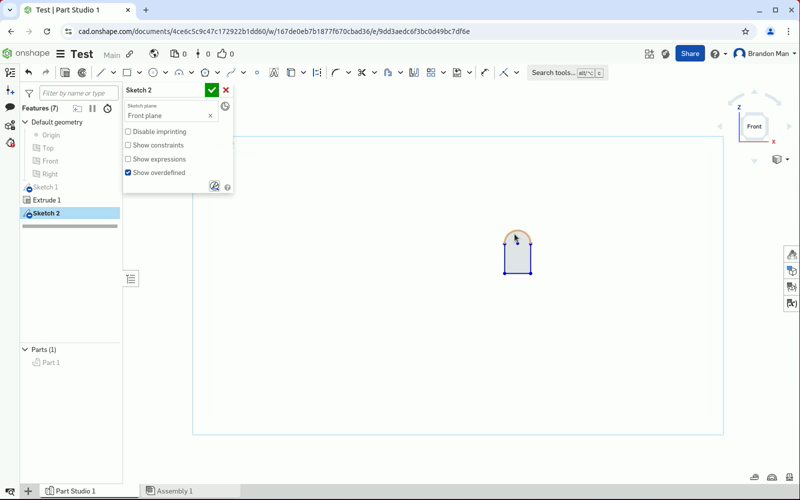
scroll(6)
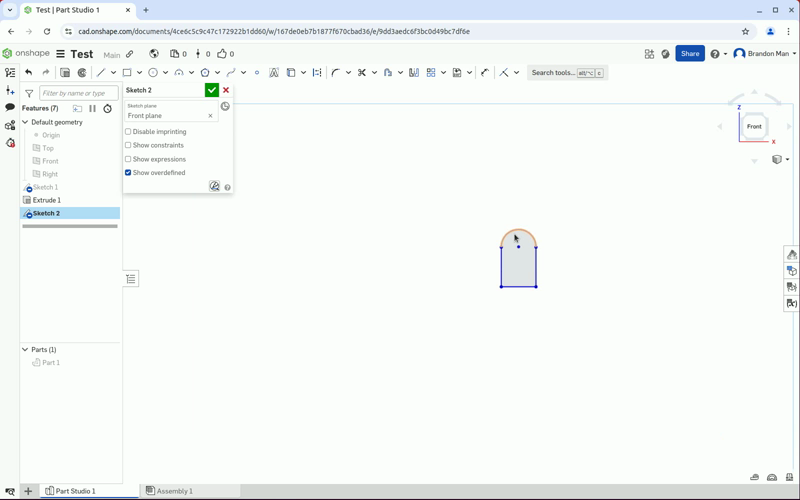
scroll(6)
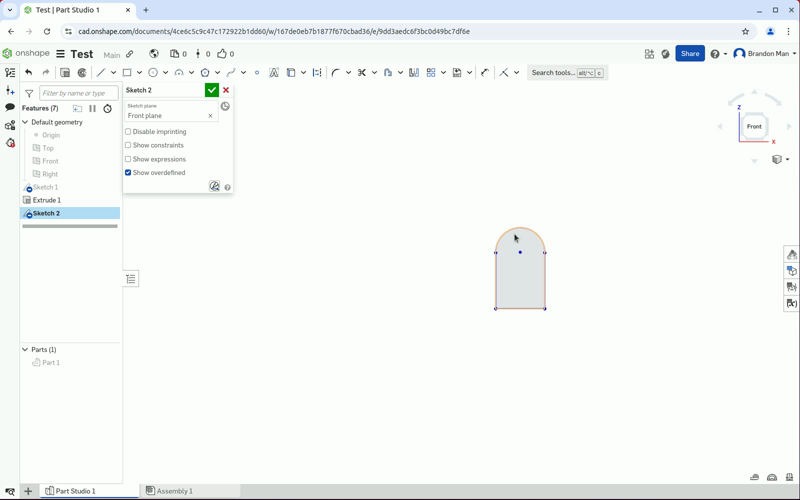
scroll(6)
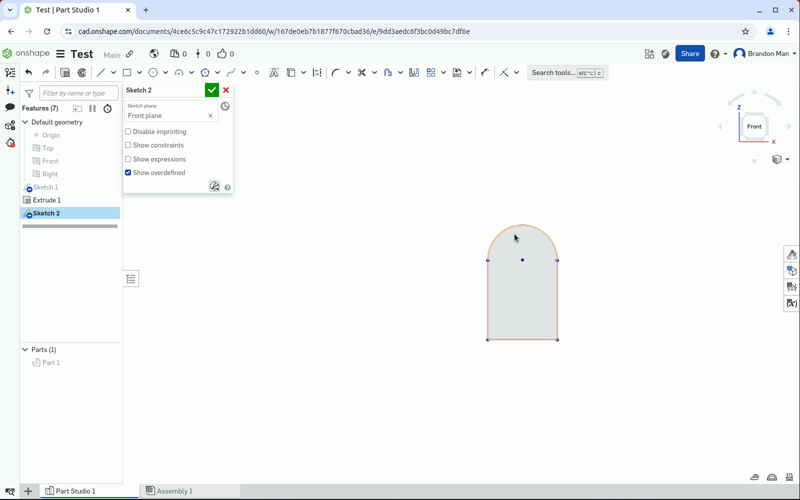
scroll(6)
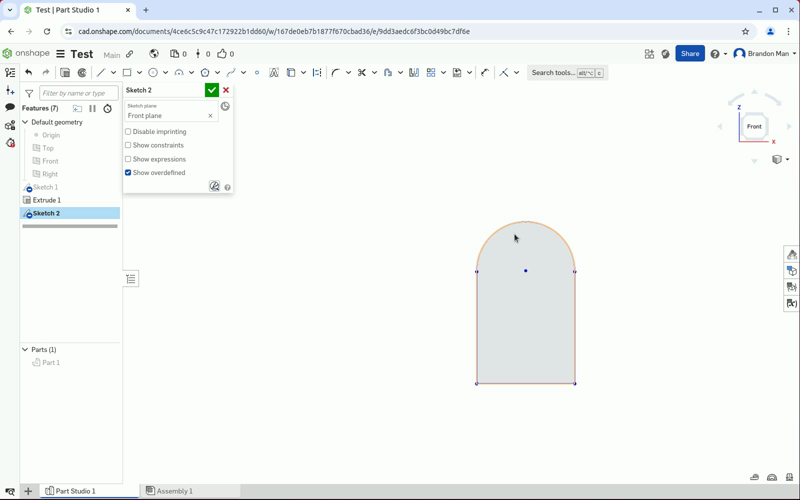
scroll(6)
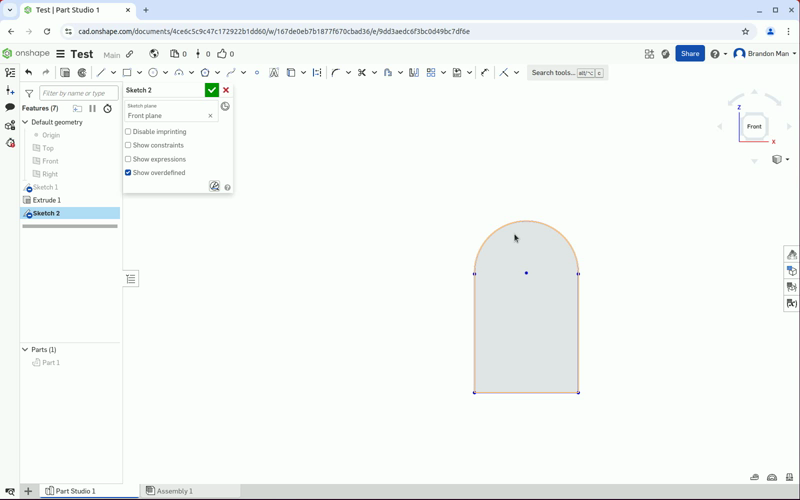
scroll(6)
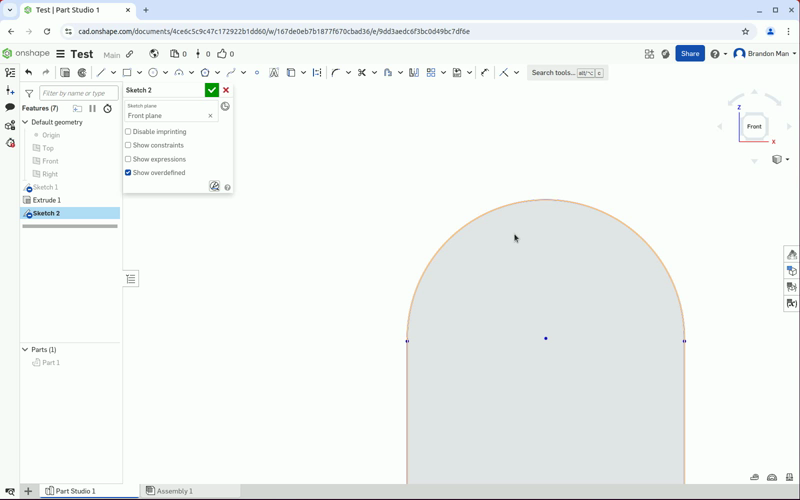
click(514, 233)
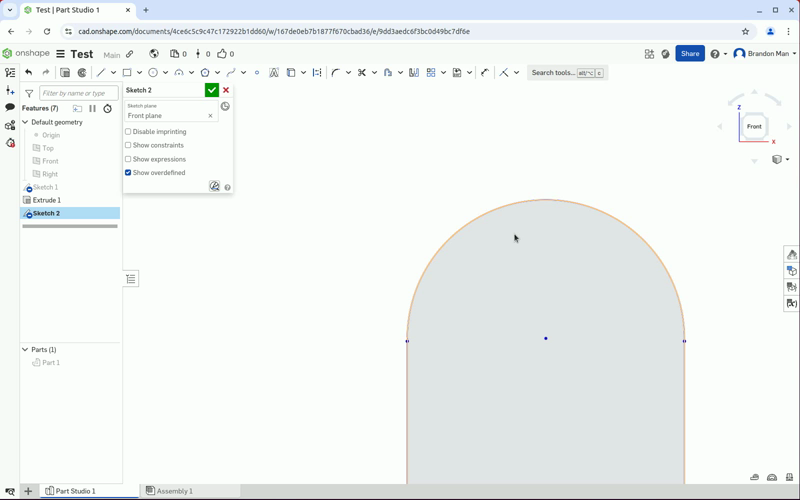
scroll(-6)
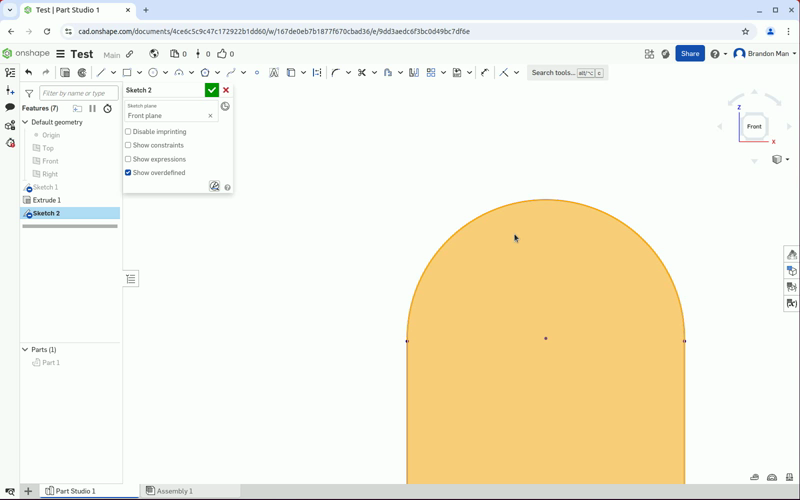
scroll(-6)
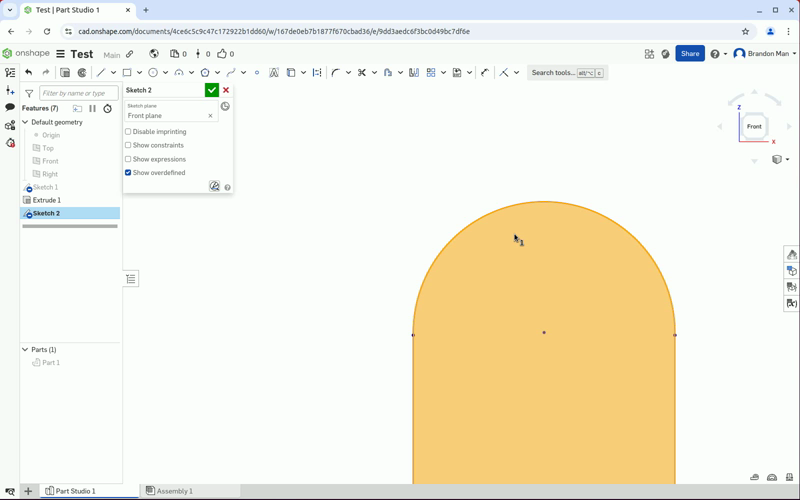
scroll(-6)
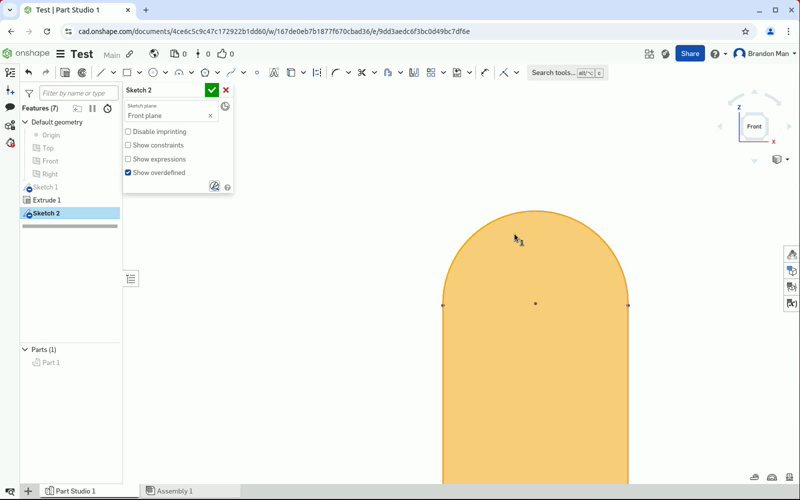
scroll(-6)
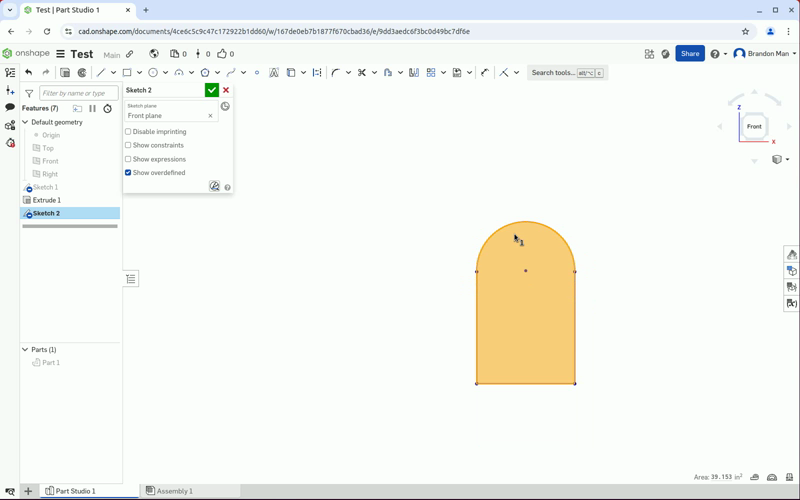
scroll(-6)
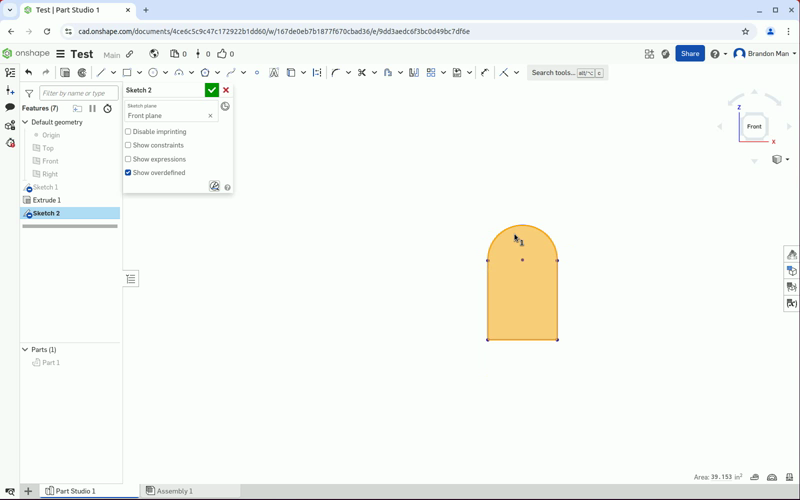
scroll(-6)
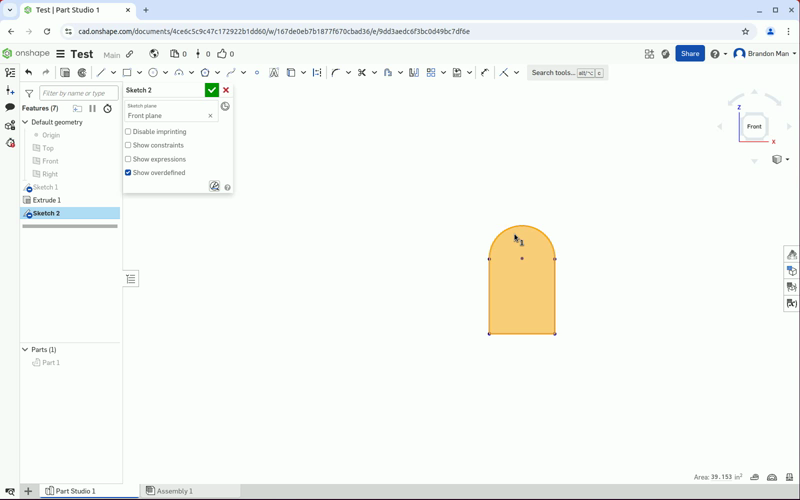
scroll(-6)
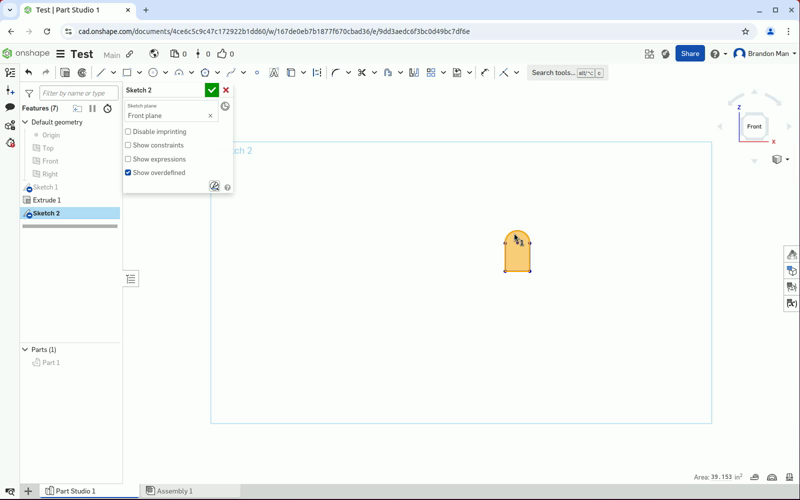
mouse_move(73, 352)
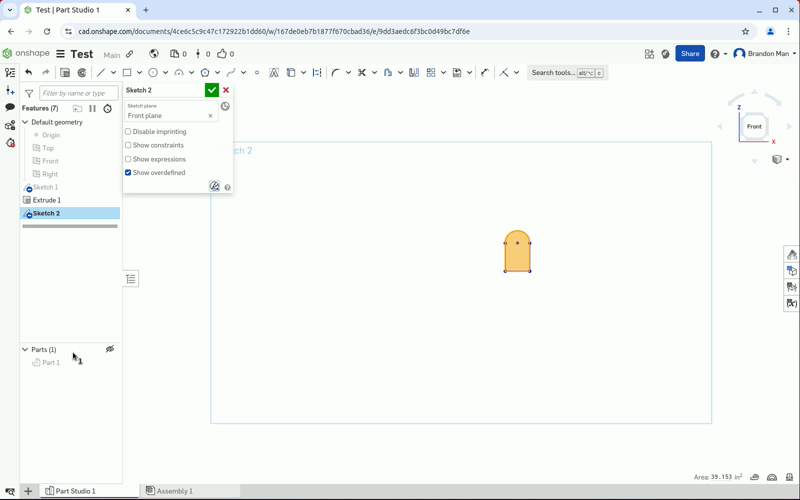
key(shift+y)
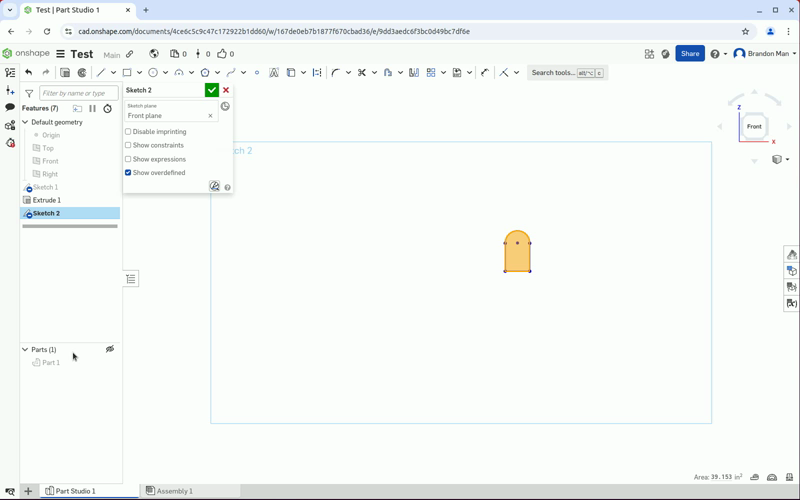
key(shift+e)
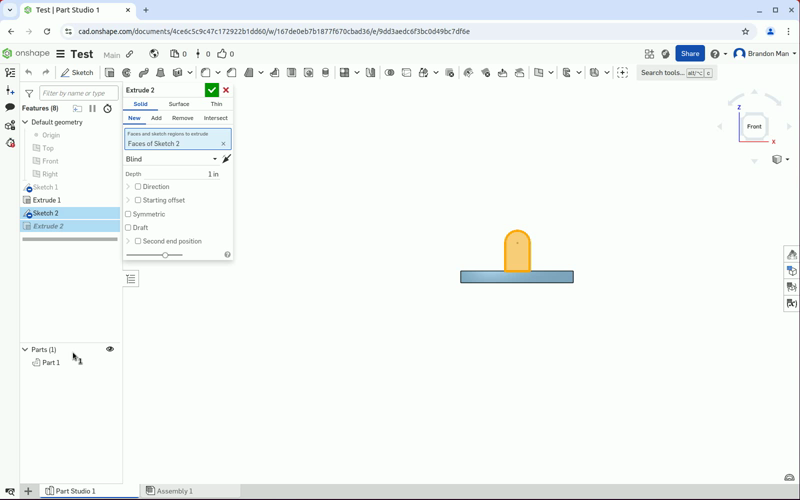
mouse_move(143, 106)
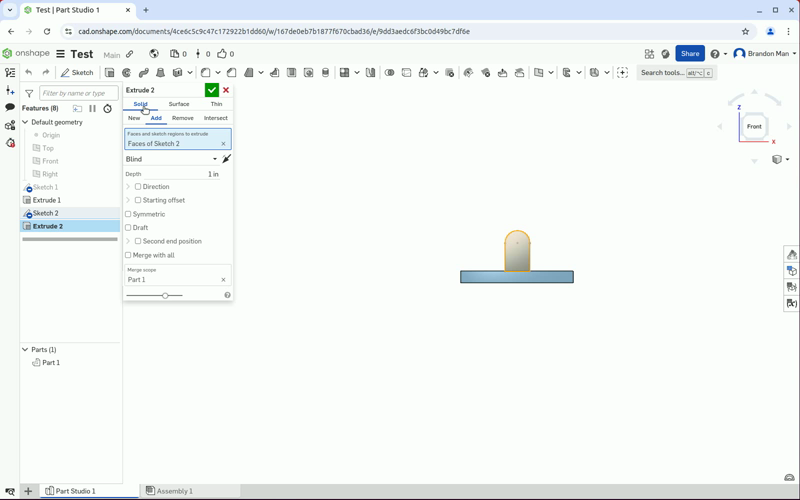
click(143, 106)
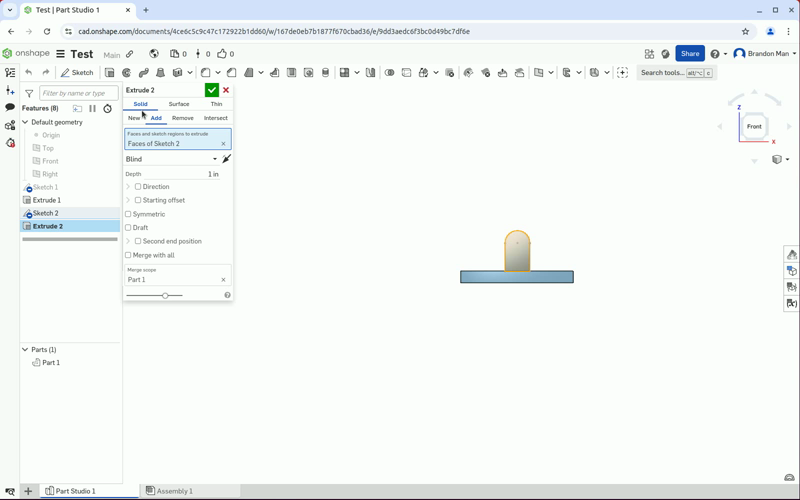
mouse_move(137, 120)
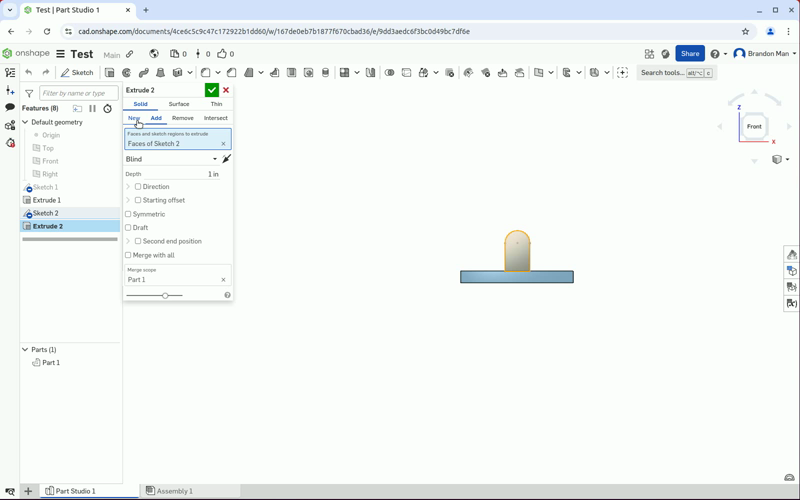
click(137, 120)
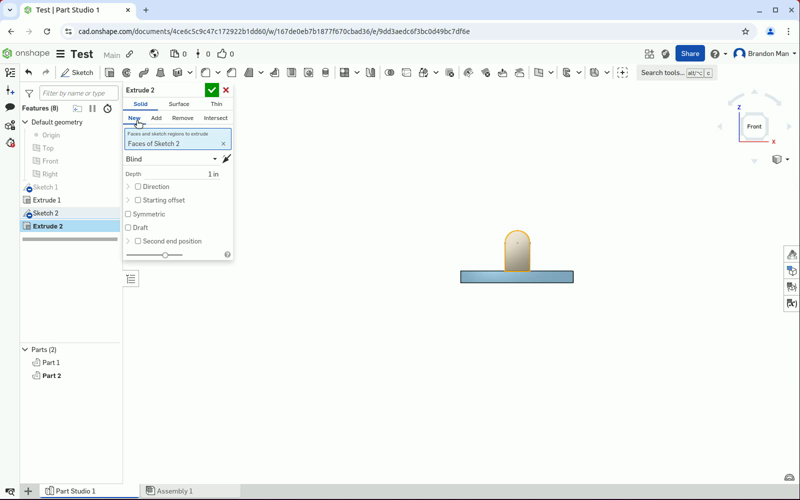
key(tab, 4)
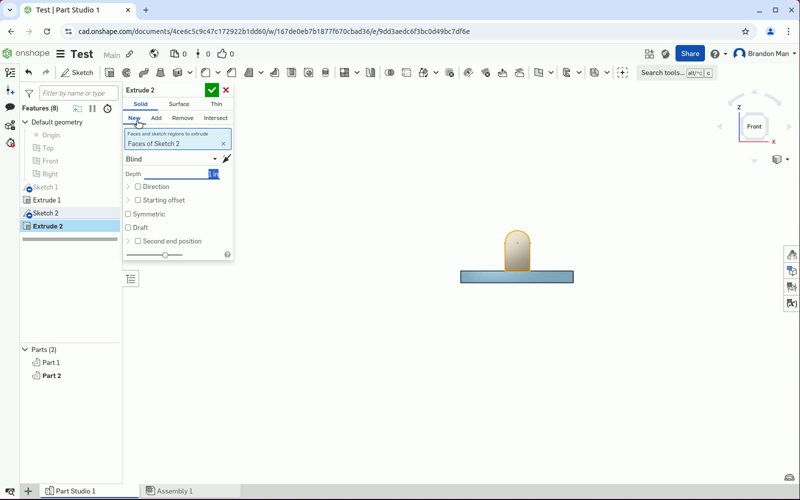
text(-2.407)
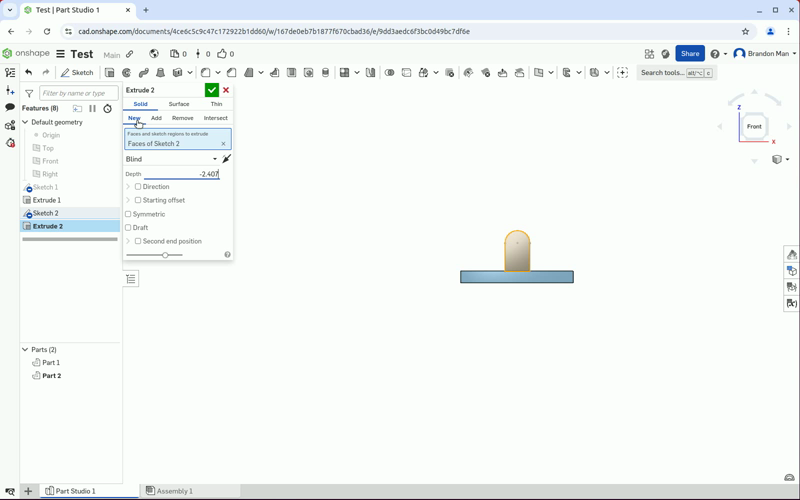
key(enter)
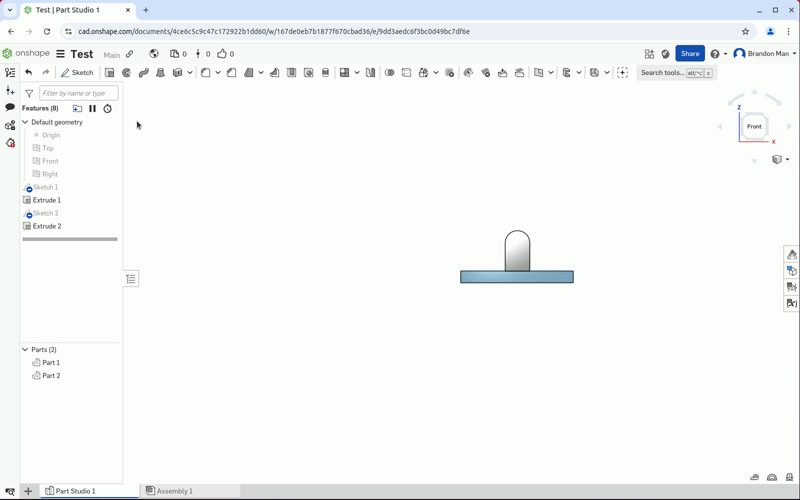
key(shift+h)
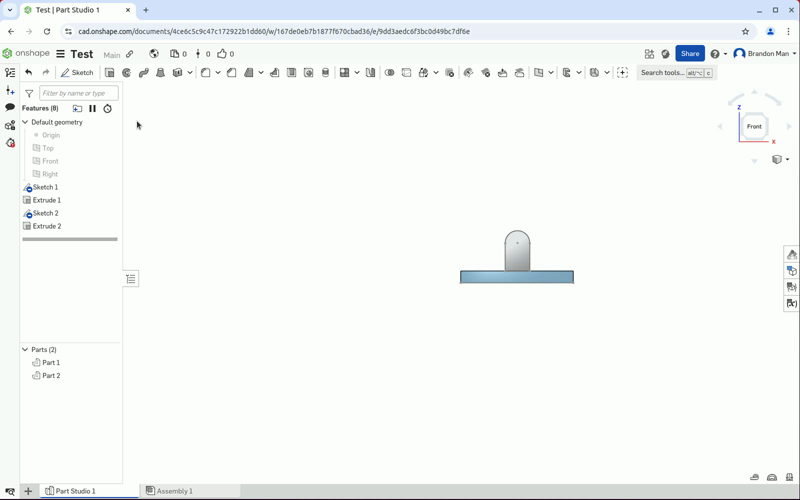
key(shift+h)
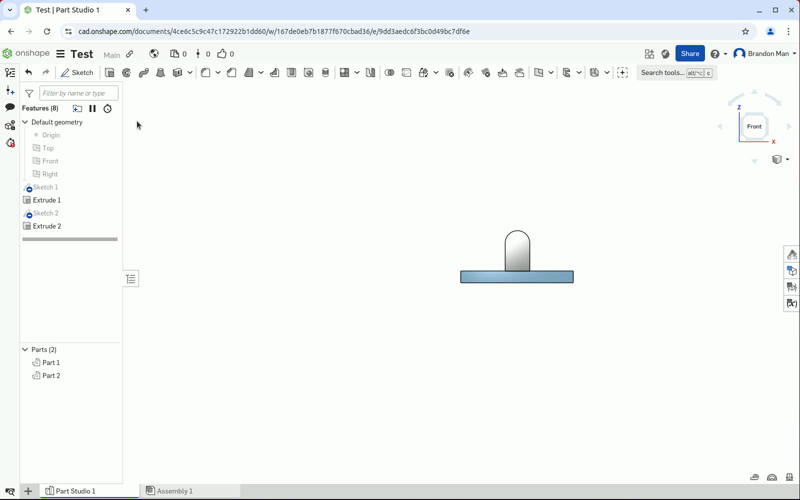
mouse_move(73, 189)
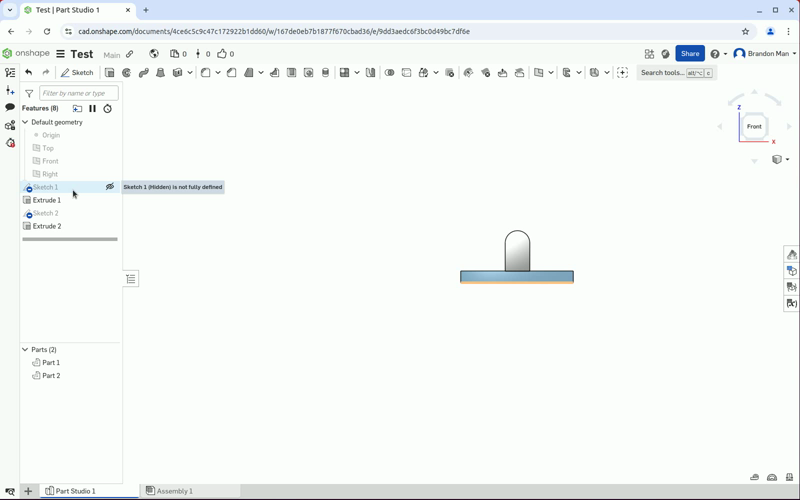
click(73, 189)
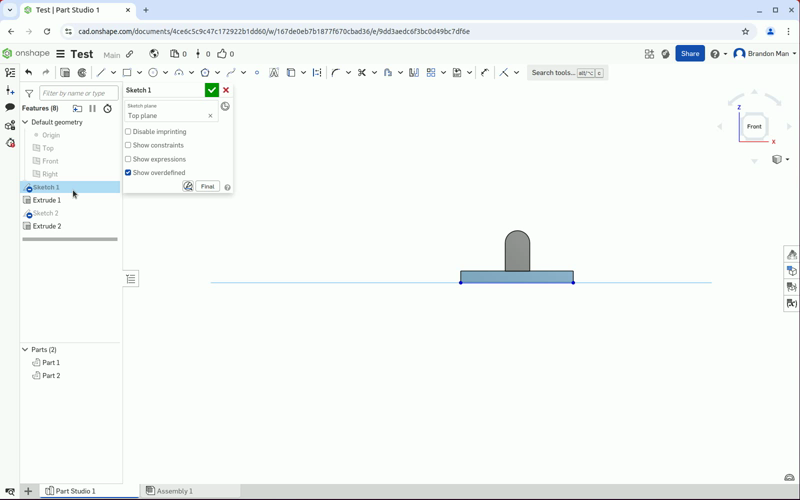
mouse_move(229, 92)
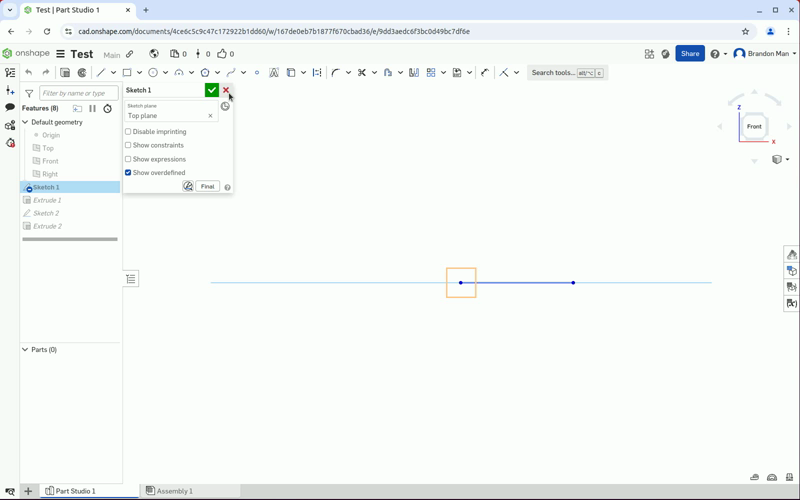
click(229, 92)
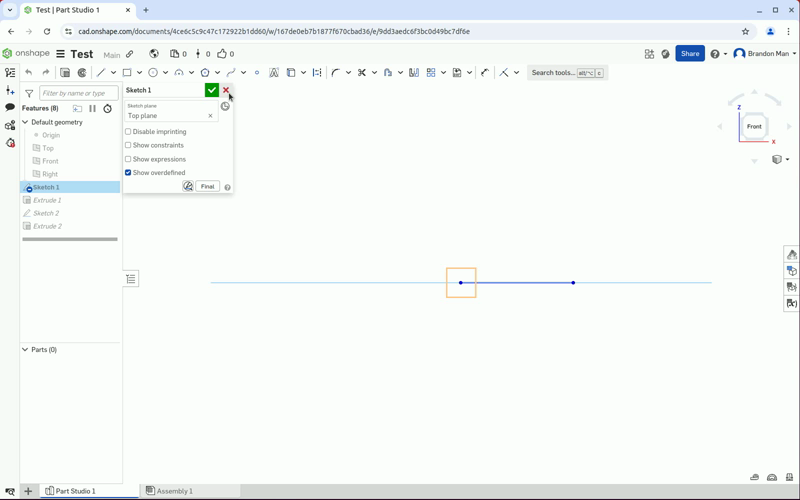
key(shift+s)
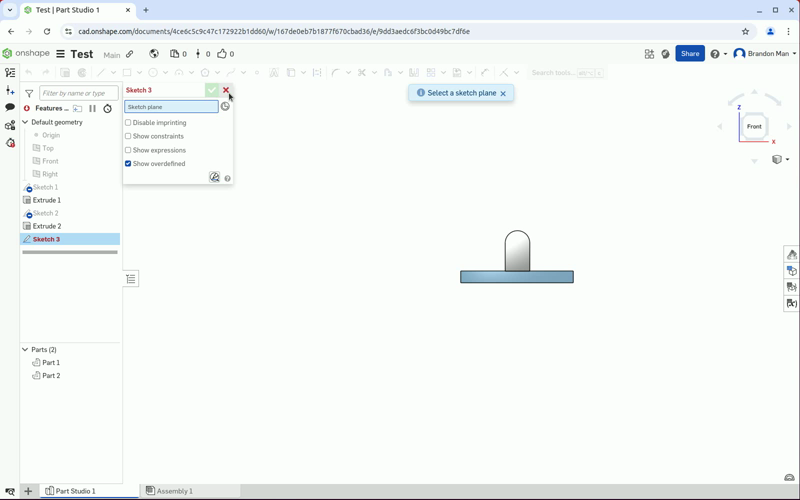
mouse_move(73, 163)
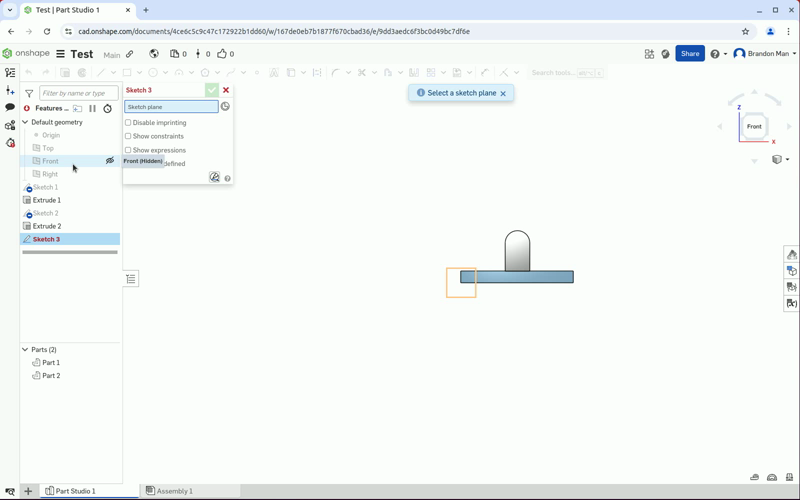
click(73, 163)
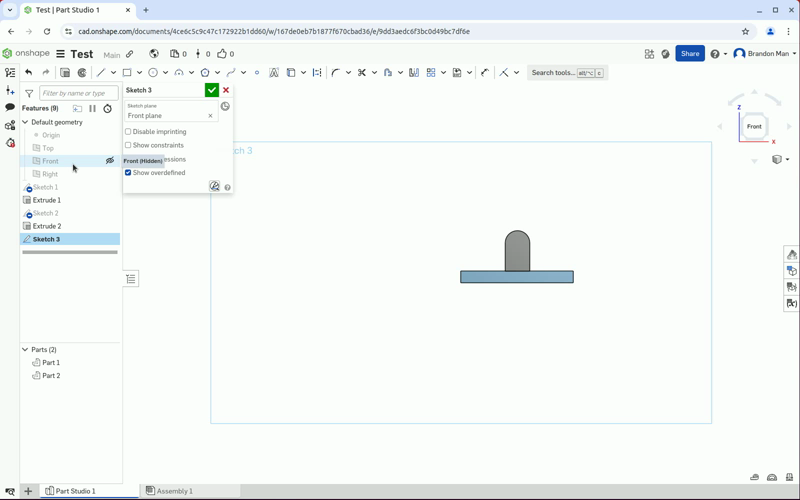
mouse_move(73, 352)
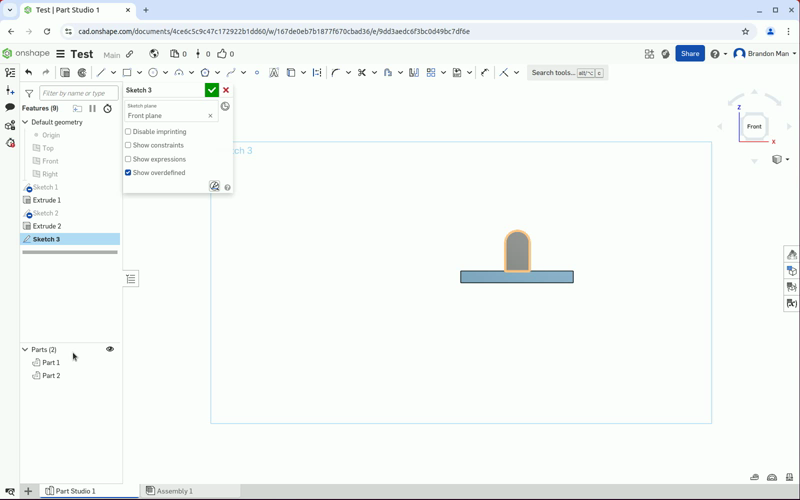
key(y)
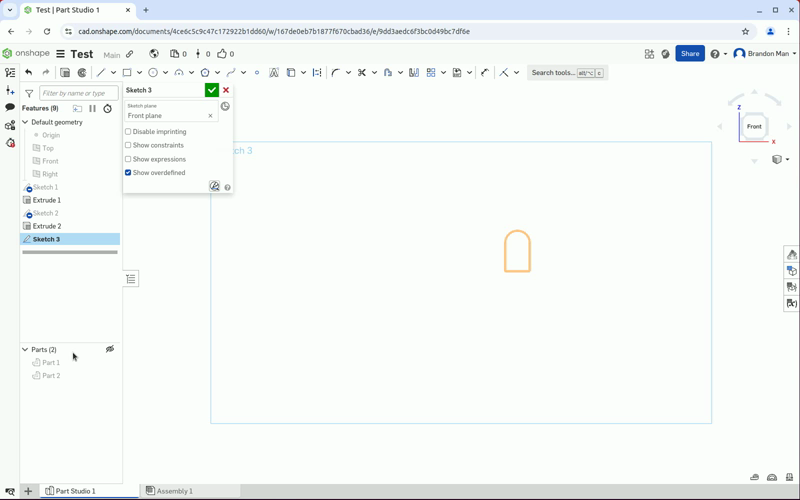
key(l)
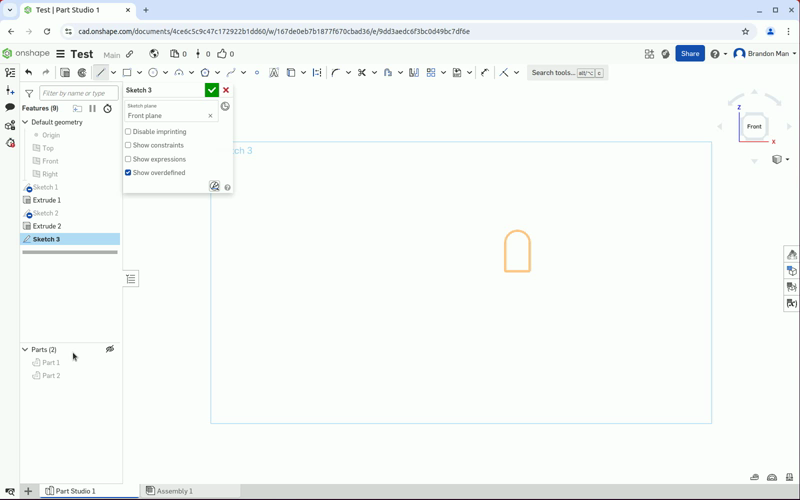
key_down(shift)
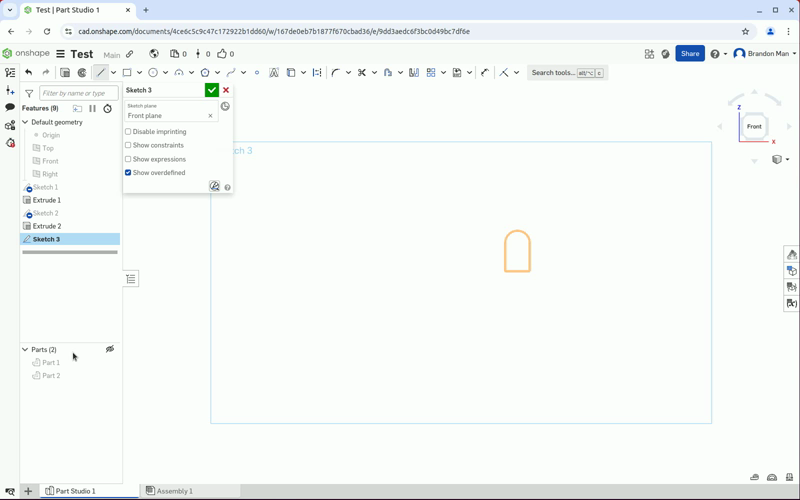
mouse_move(505, 282)
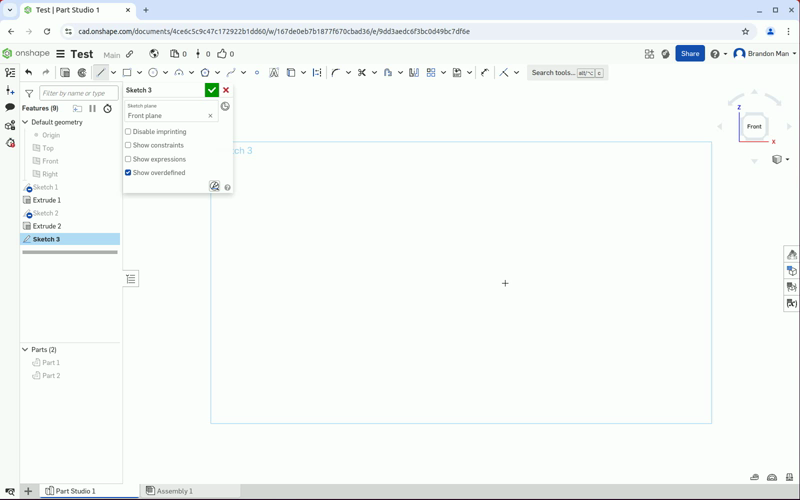
click(505, 282)
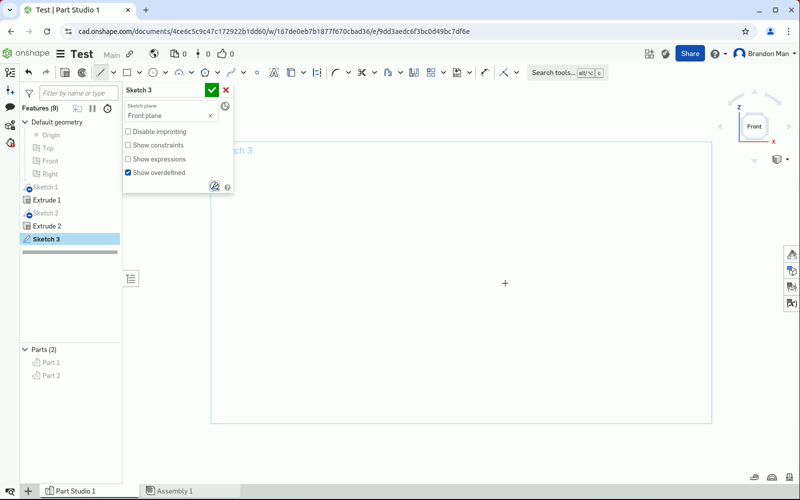
key_up(shift)
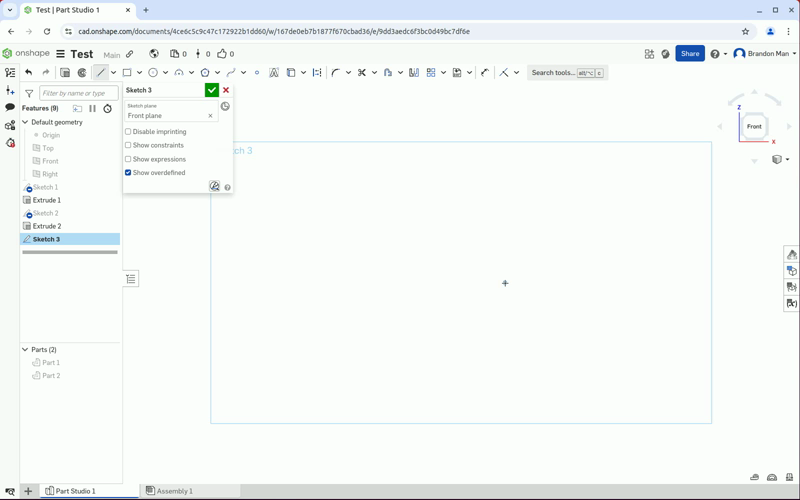
key_down(shift)
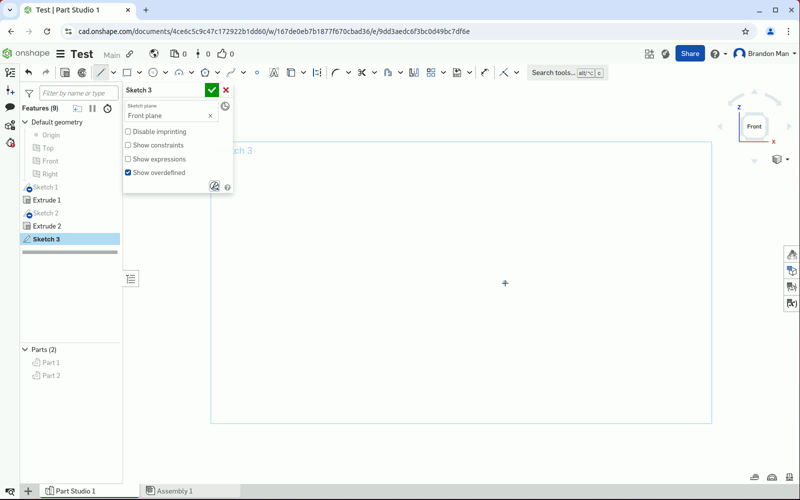
mouse_move(535, 282)
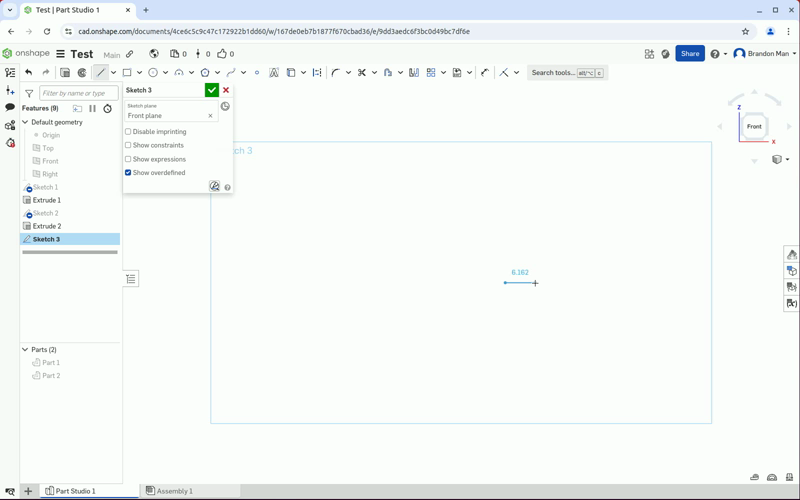
mouse_move(531, 282)
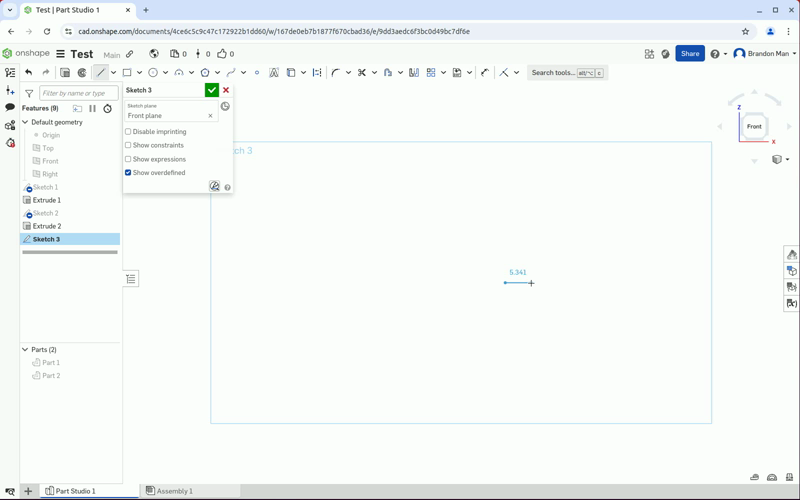
click(531, 282)
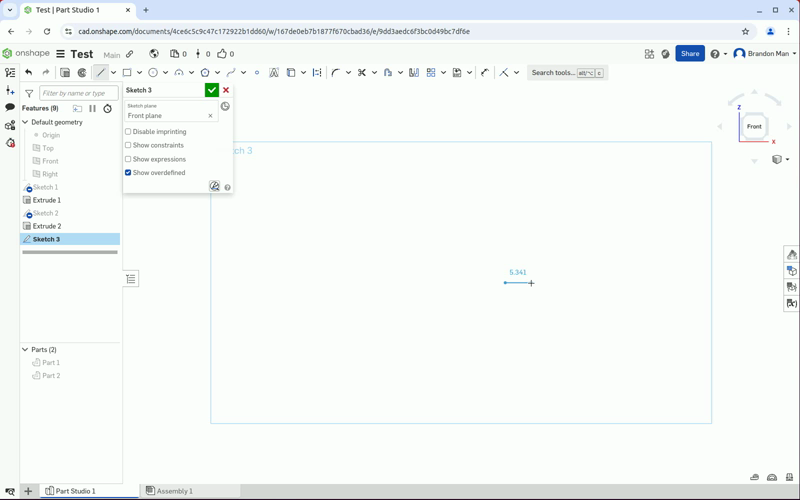
key_up(shift)
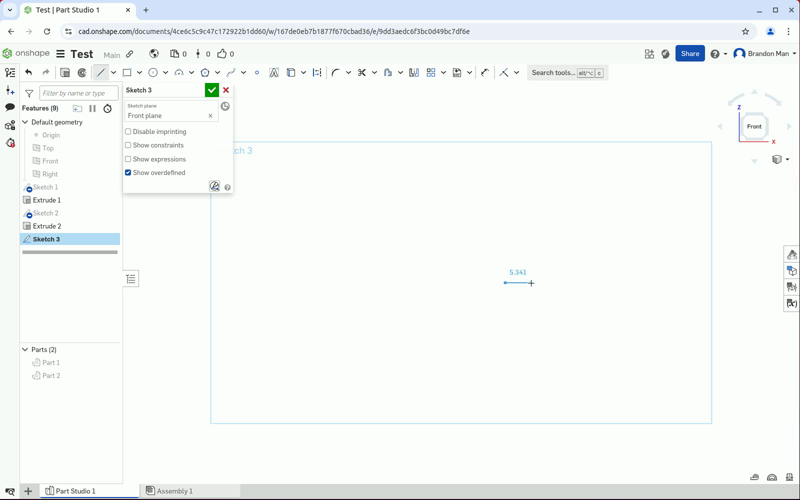
key_down(shift)
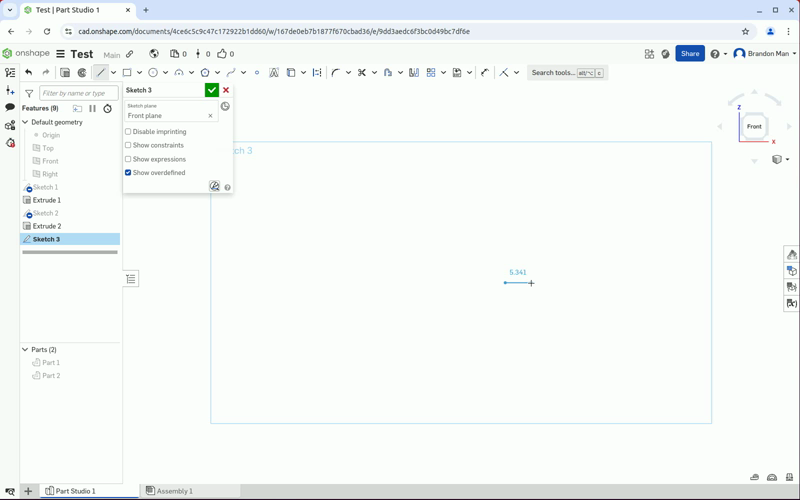
mouse_move(561, 282)
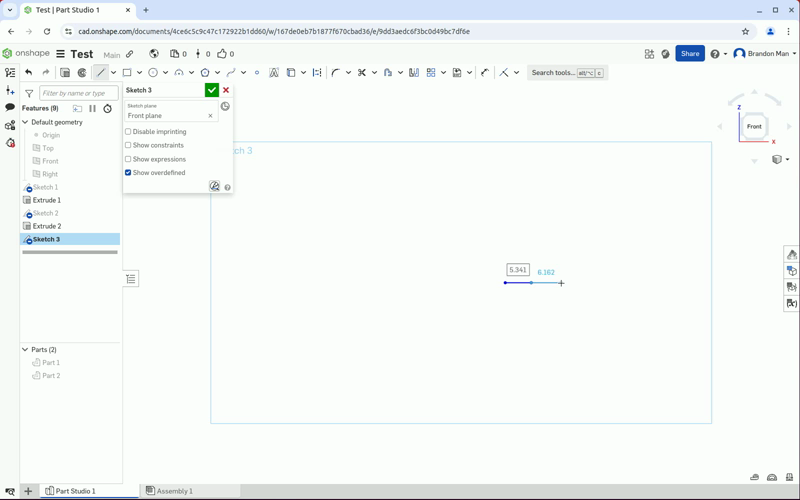
mouse_move(531, 271)
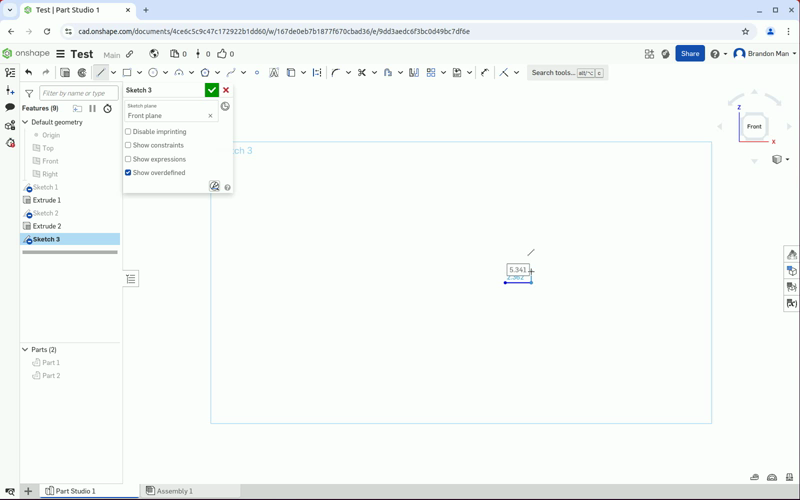
click(531, 271)
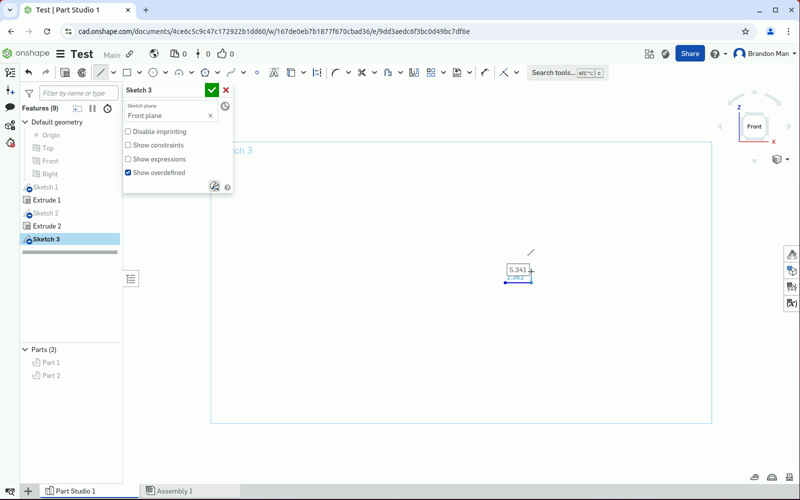
key_up(shift)
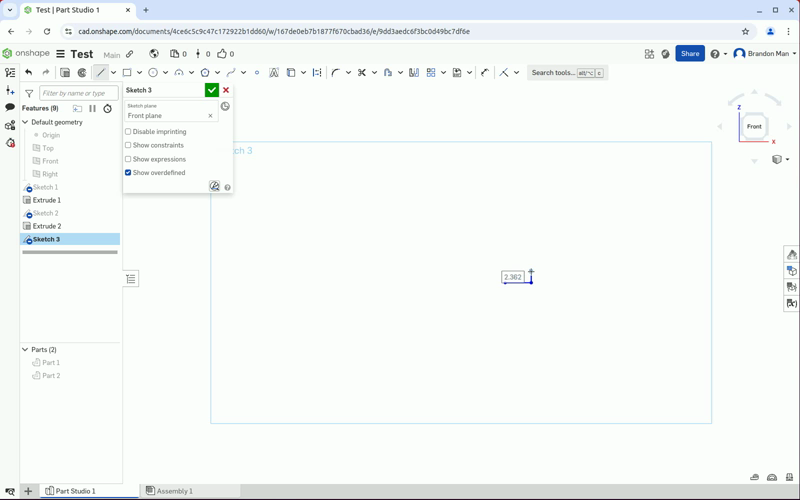
key_down(shift)
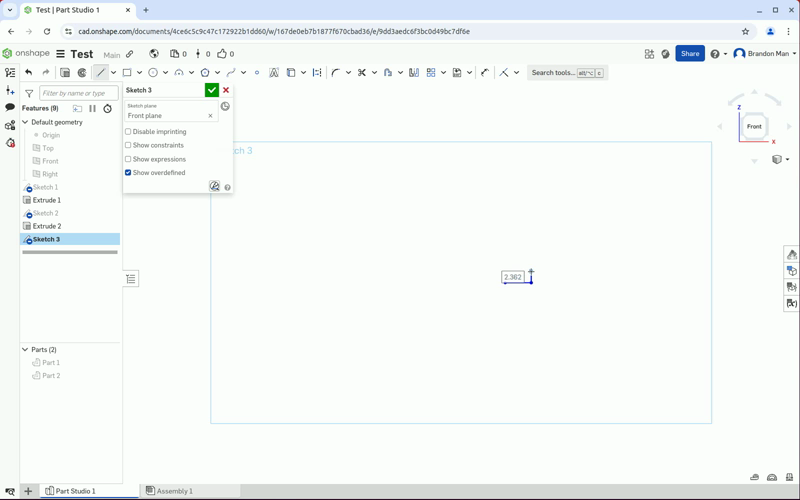
mouse_move(561, 271)
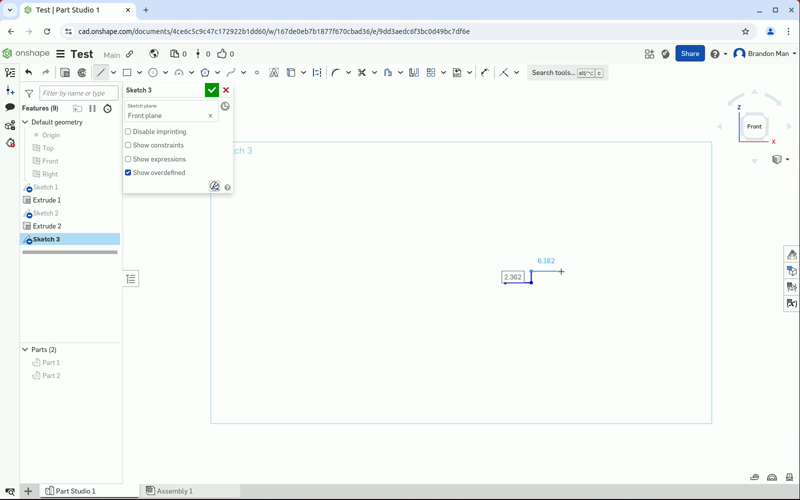
mouse_move(505, 271)
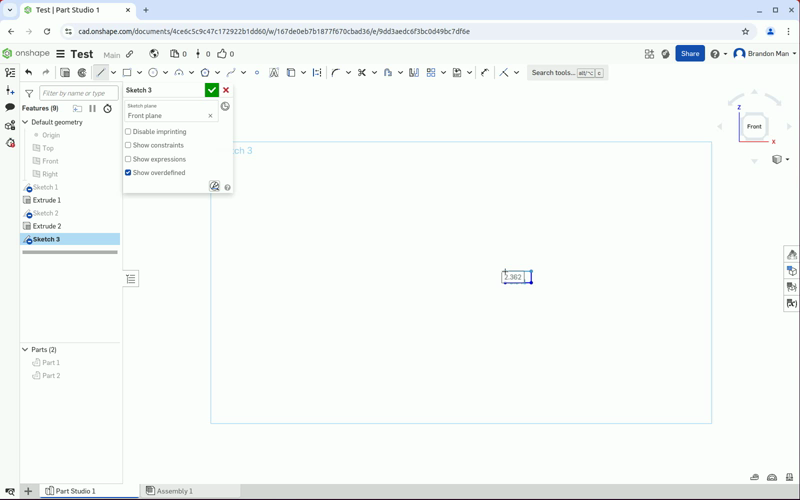
click(505, 271)
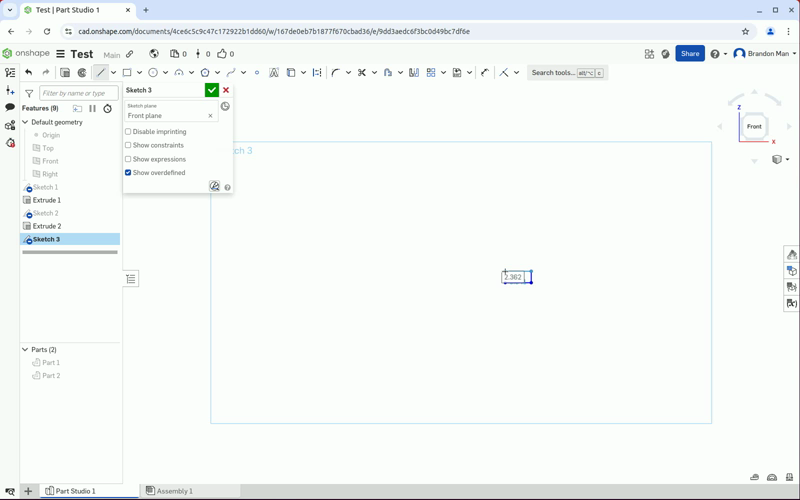
key_up(shift)
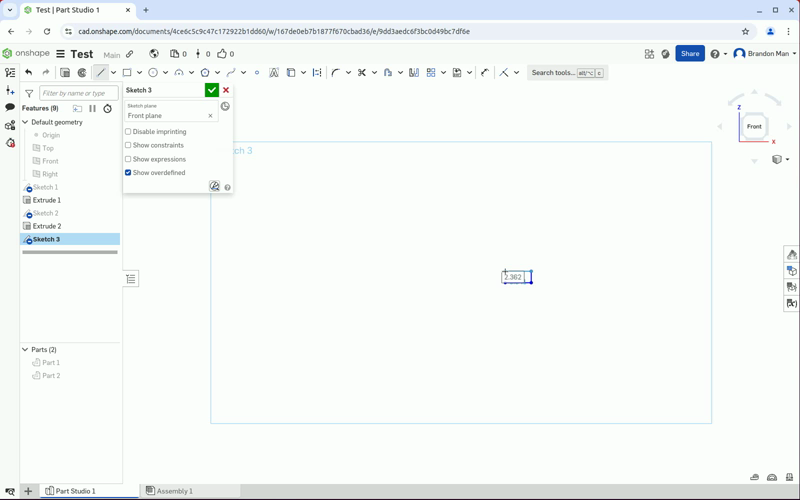
mouse_move(535, 271)
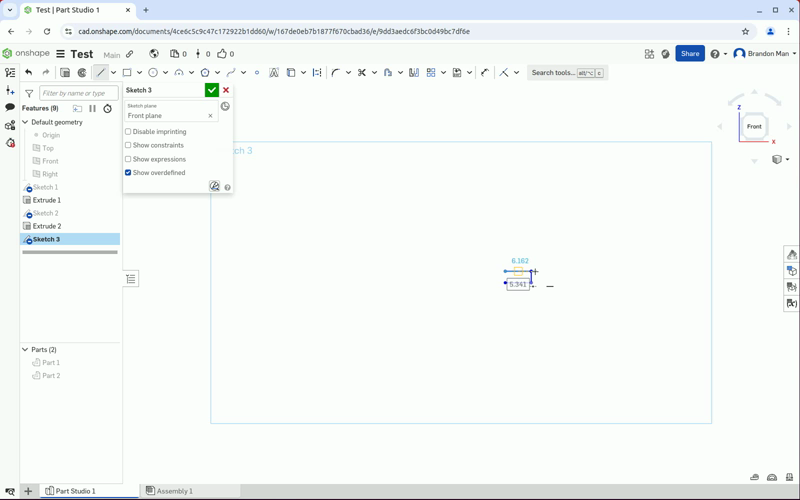
key_down(shift)
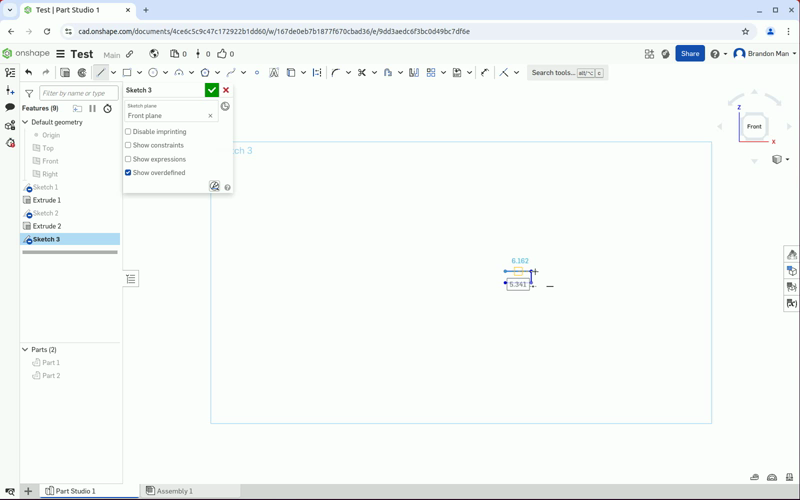
mouse_move(505, 282)
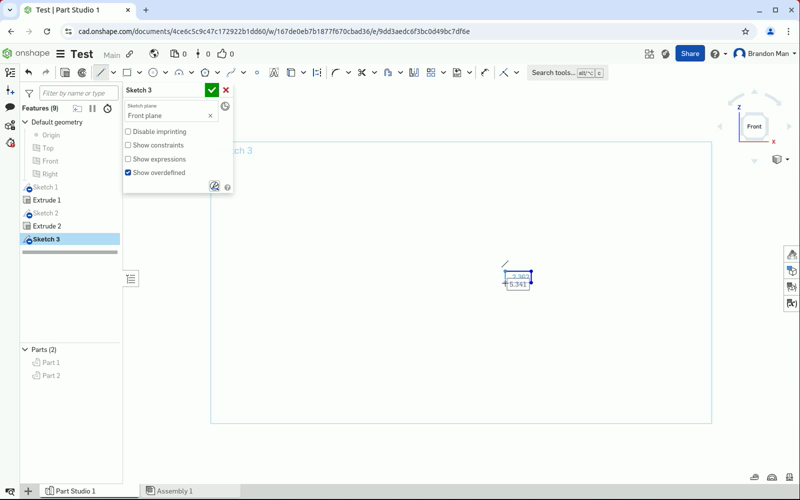
key_up(shift)
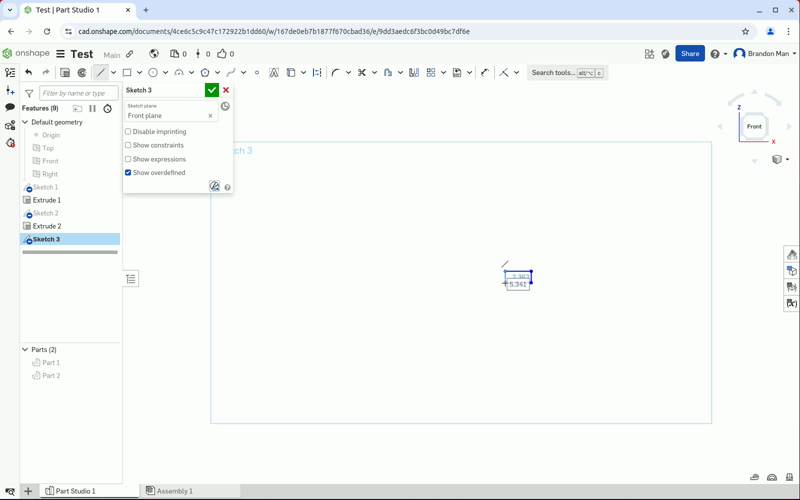
click(505, 282)
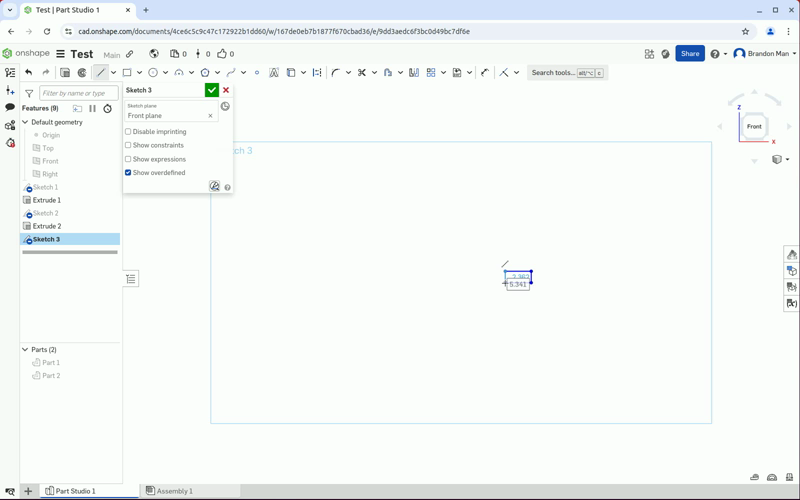
key(esc)
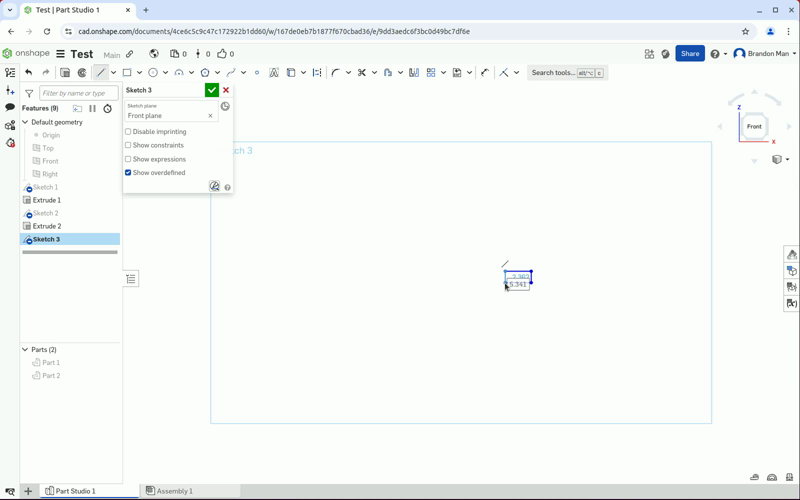
mouse_move(510, 276)
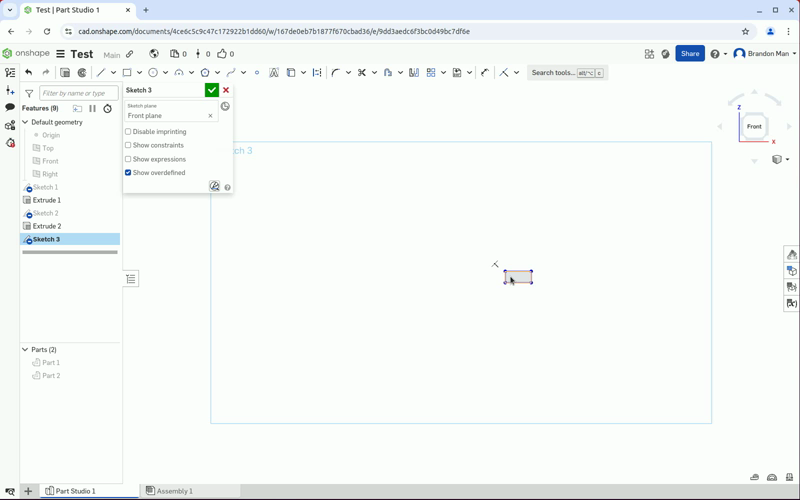
scroll(6)
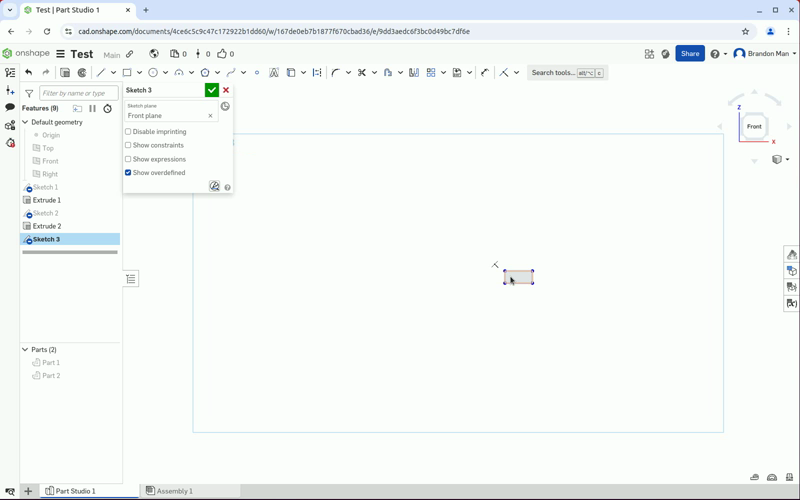
scroll(6)
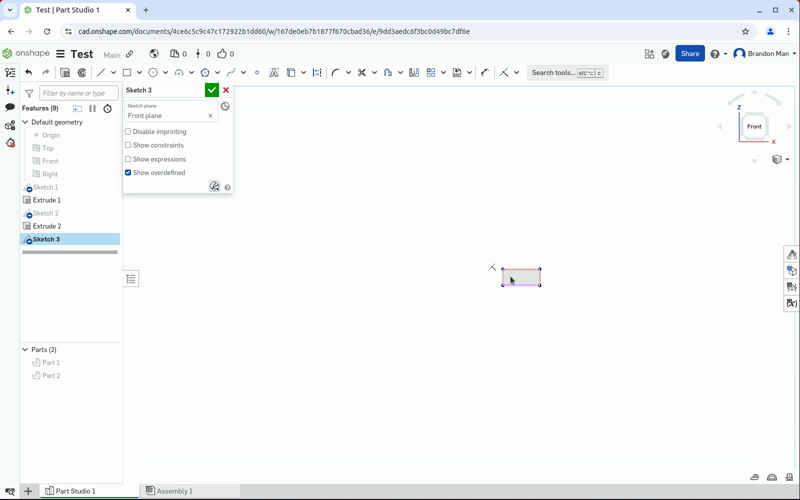
scroll(6)
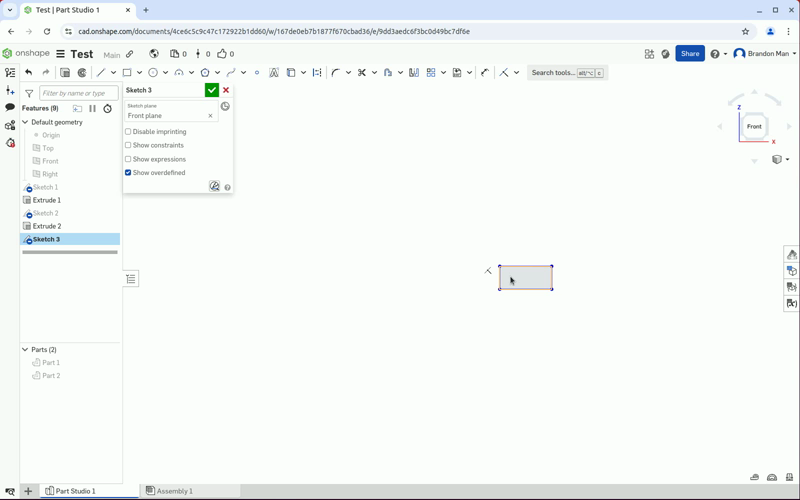
scroll(6)
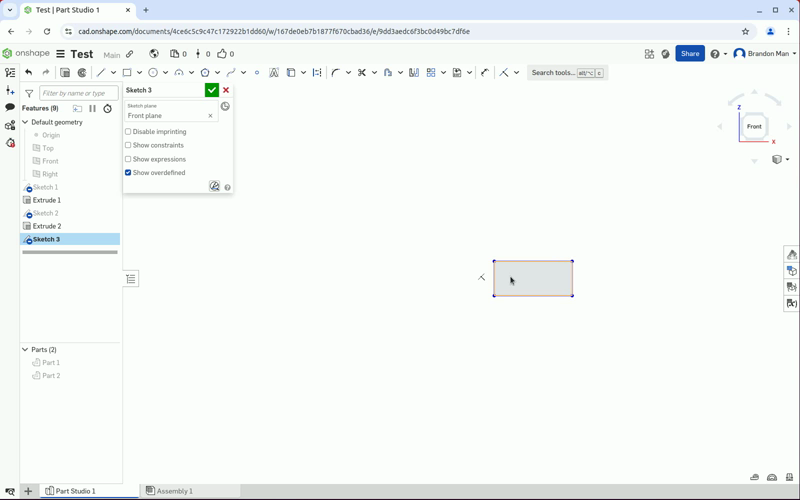
scroll(6)
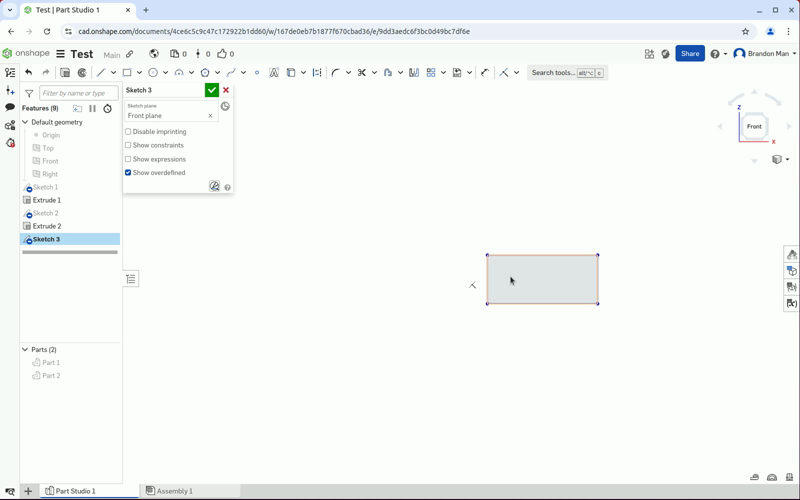
scroll(6)
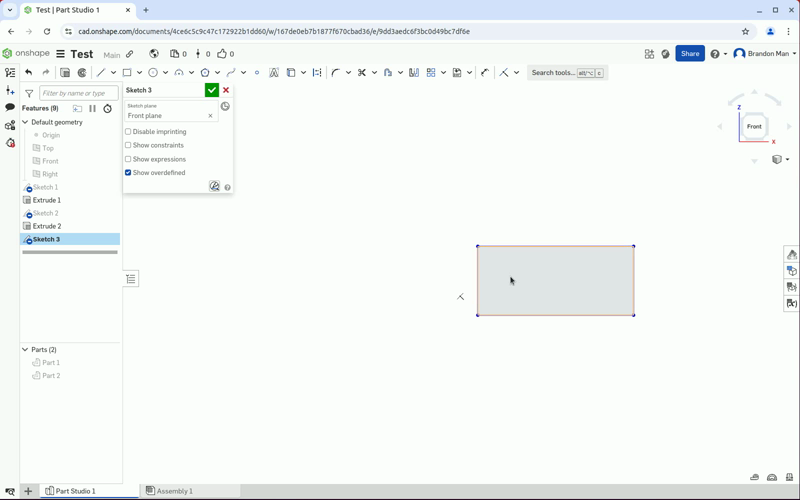
scroll(6)
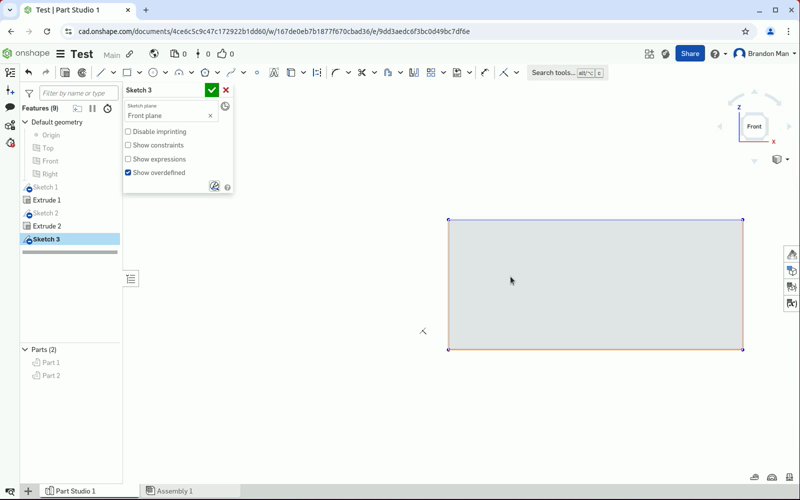
click(510, 276)
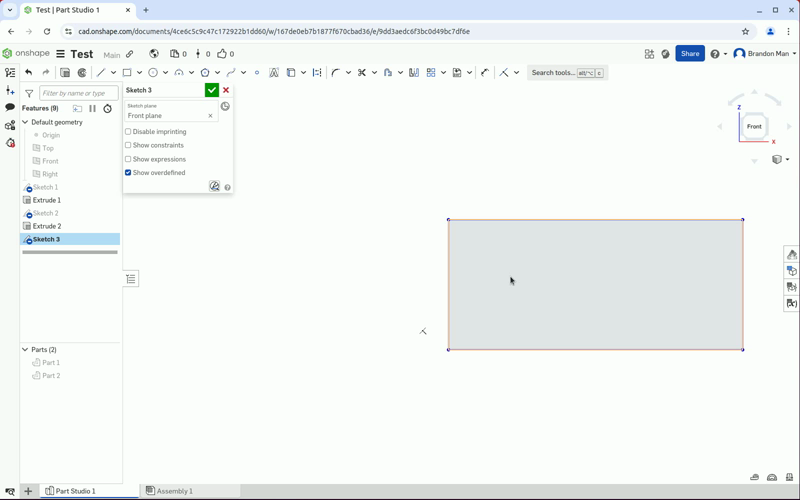
scroll(-6)
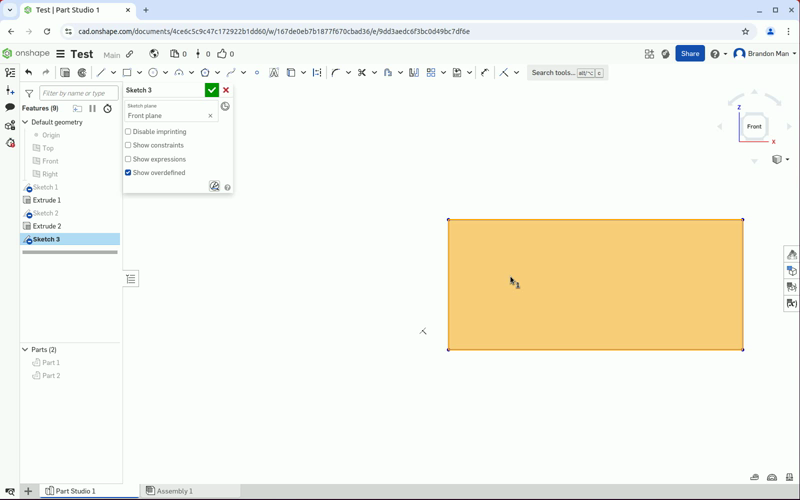
scroll(-6)
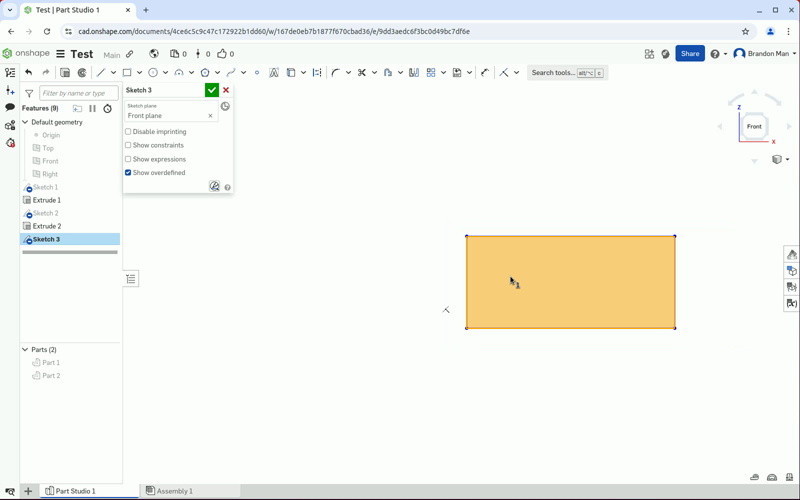
scroll(-6)
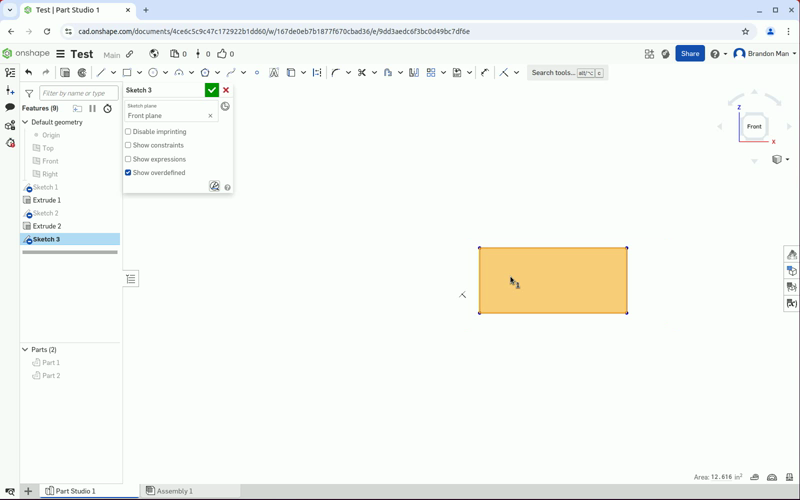
scroll(-6)
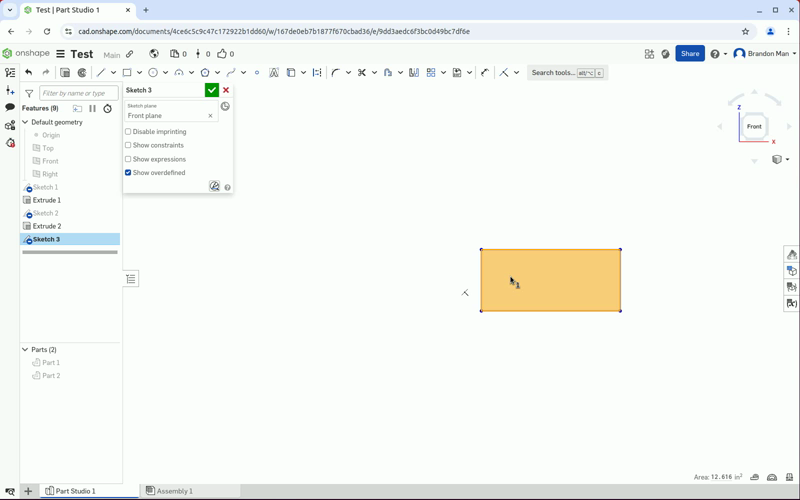
scroll(-6)
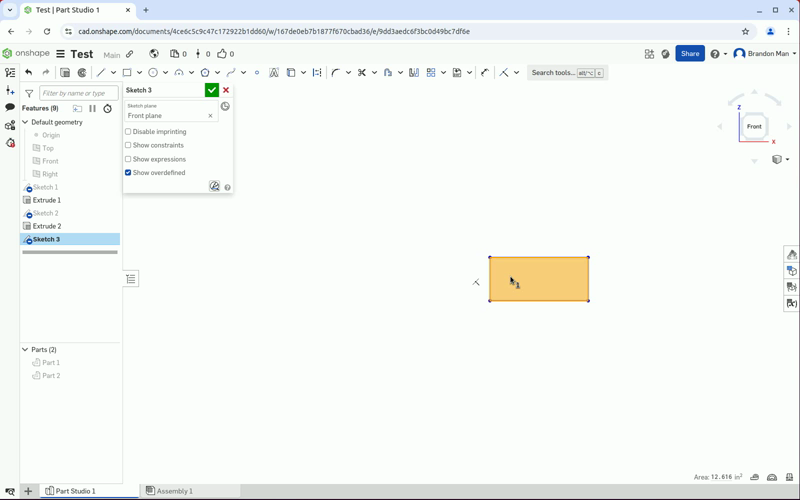
scroll(-6)
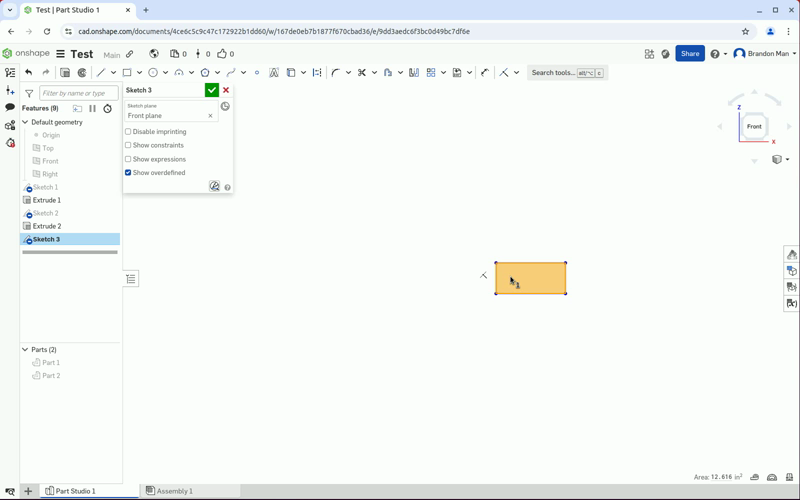
scroll(-6)
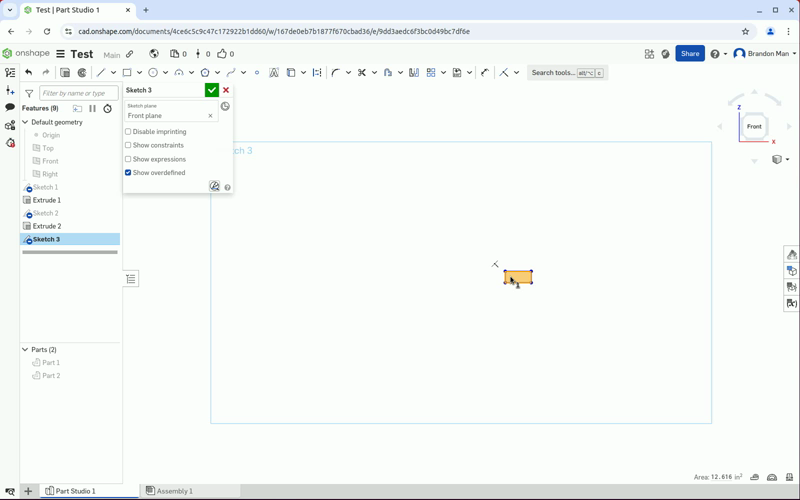
mouse_move(73, 352)
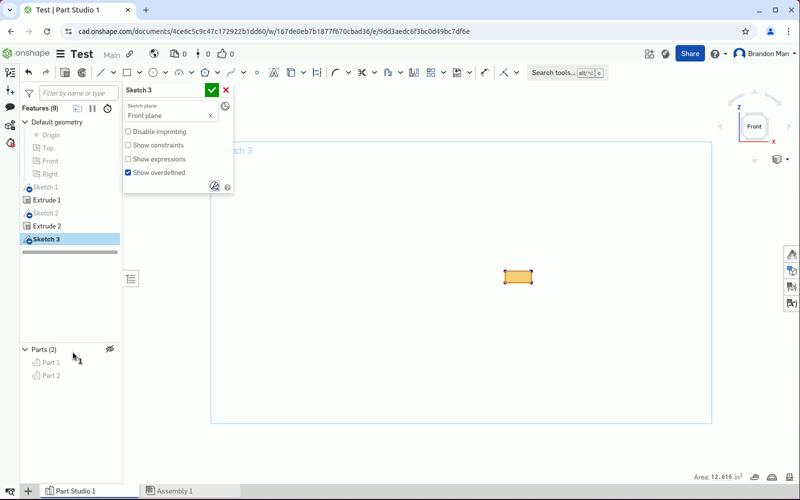
key(shift+y)
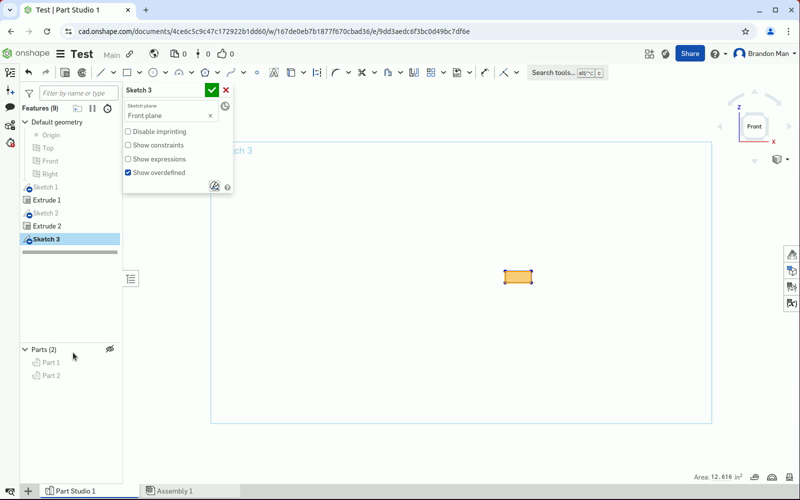
key(shift+e)
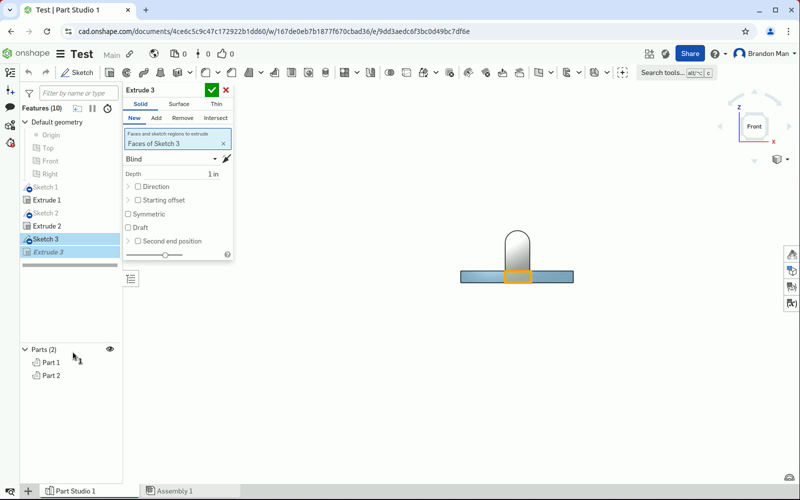
mouse_move(143, 106)
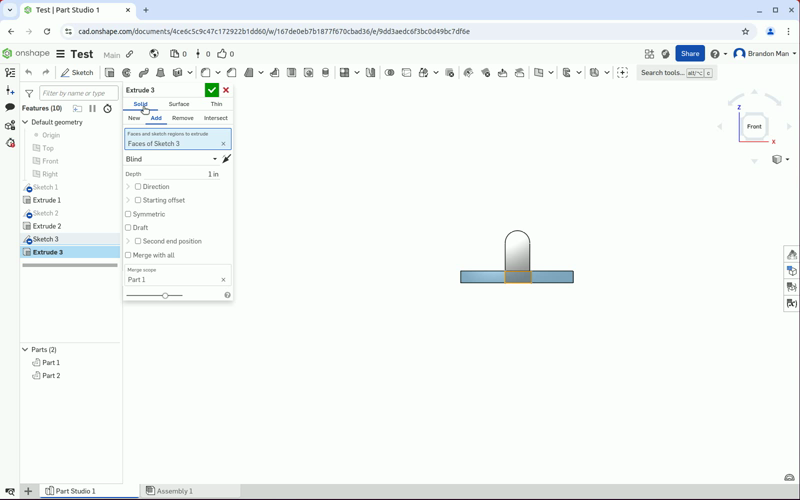
click(143, 106)
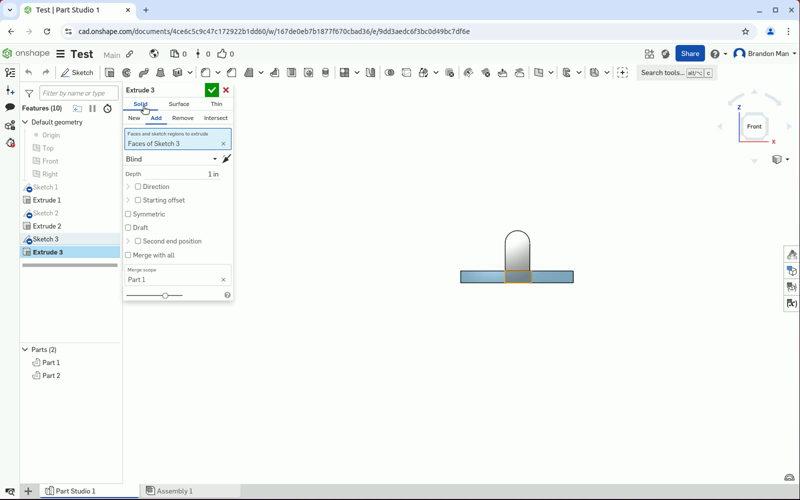
mouse_move(137, 120)
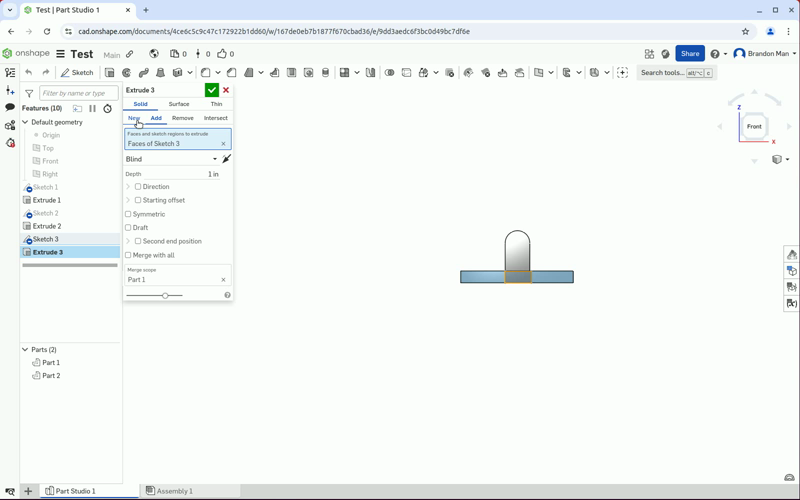
click(137, 120)
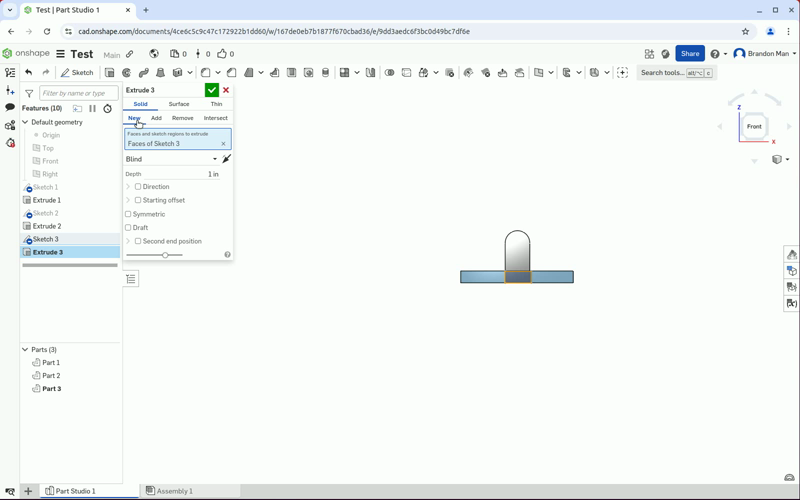
key(tab, 4)
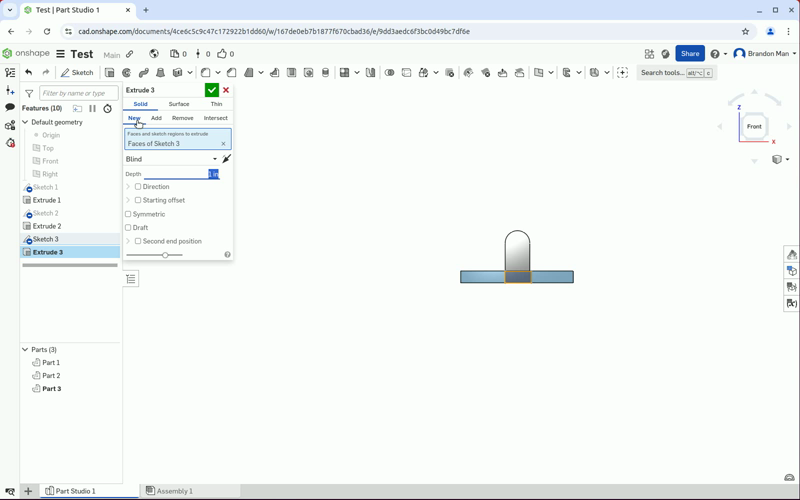
text(-2.407)
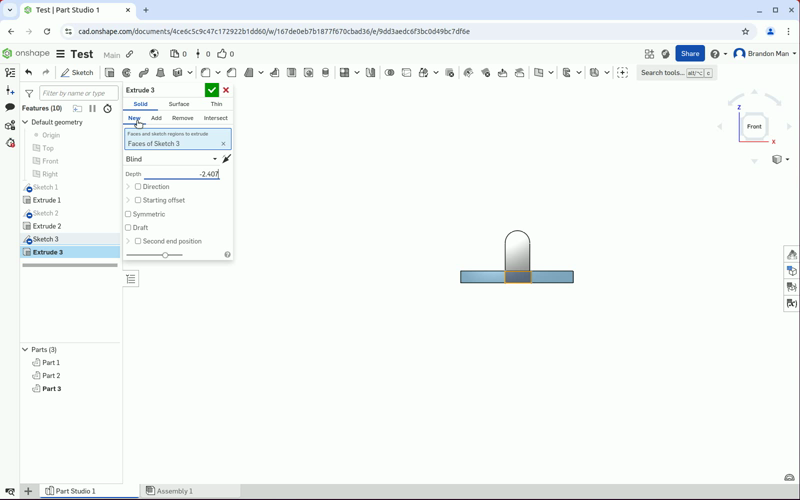
key(enter)
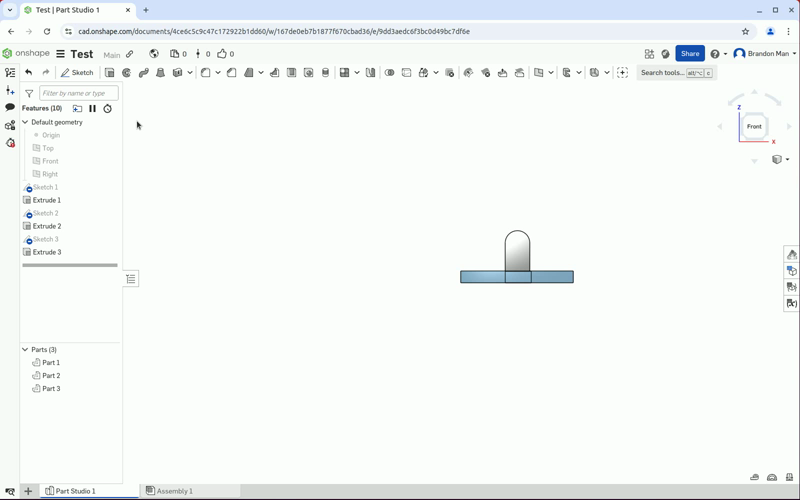
key(shift+h)
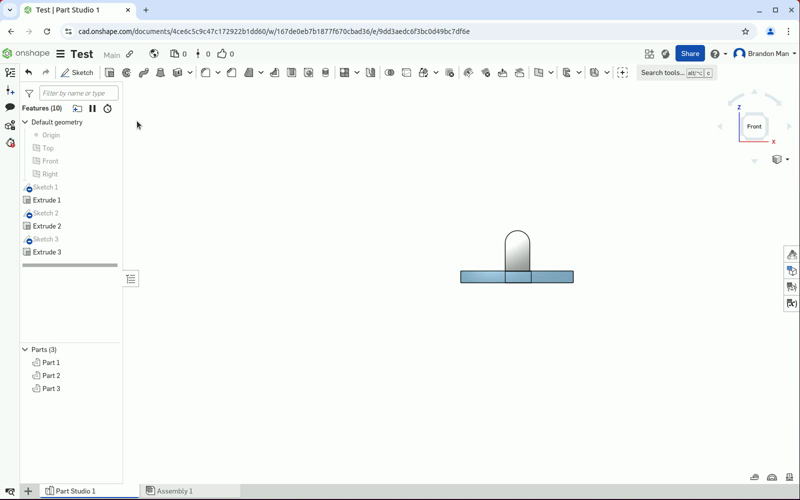
key(shift+h)
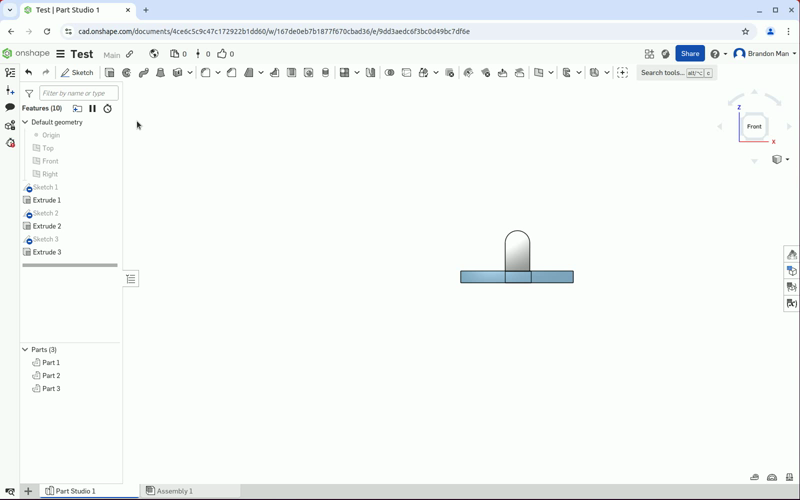
key(shift+7)
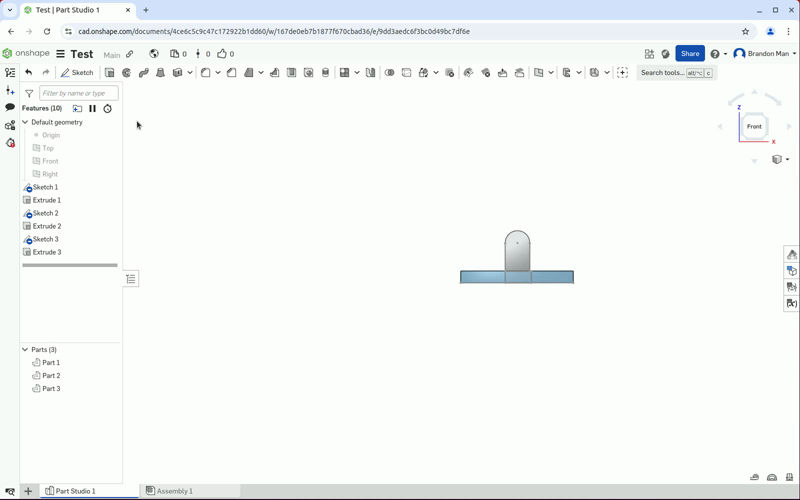
key(left, 2)
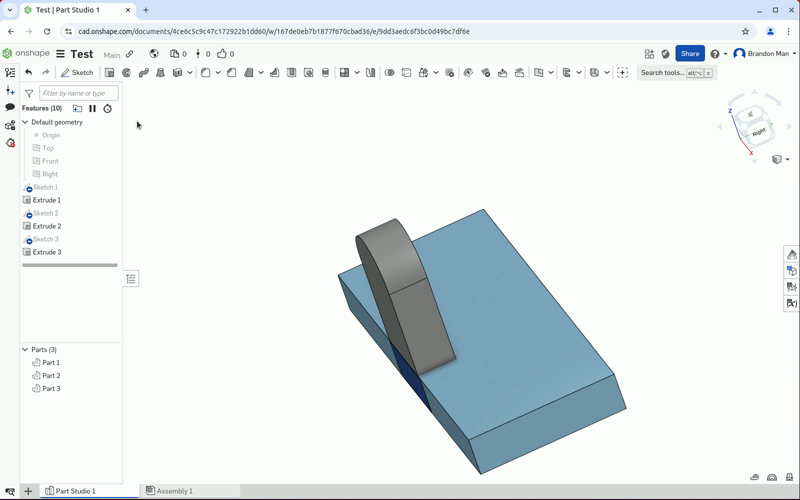
key(down, 2)
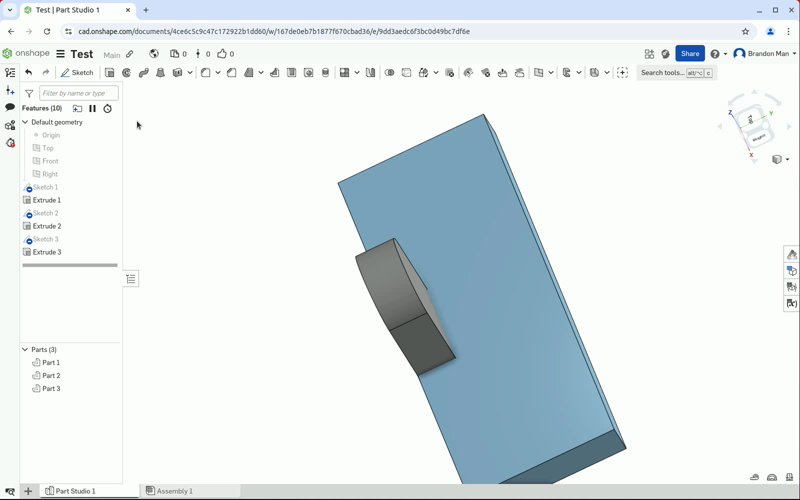
key(up, 2)
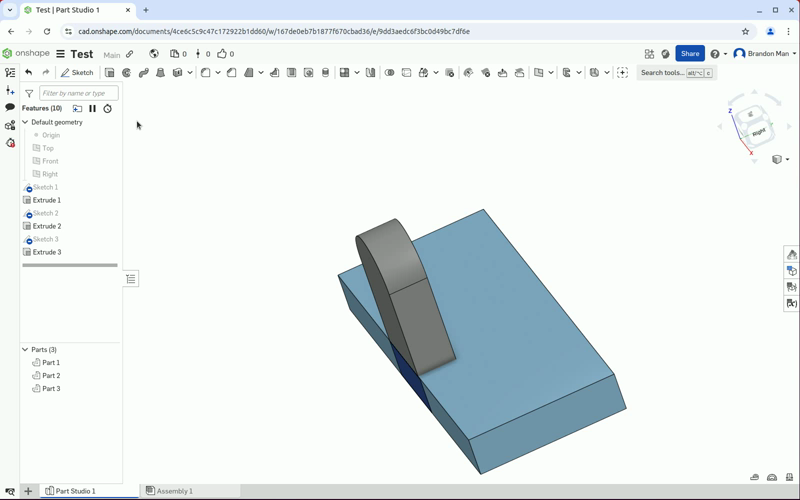
key(right, 2)
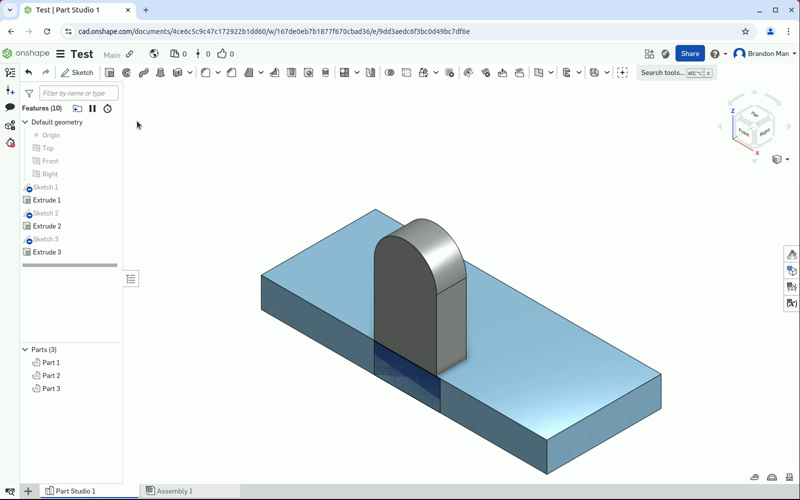
mouse_move(73, 189)
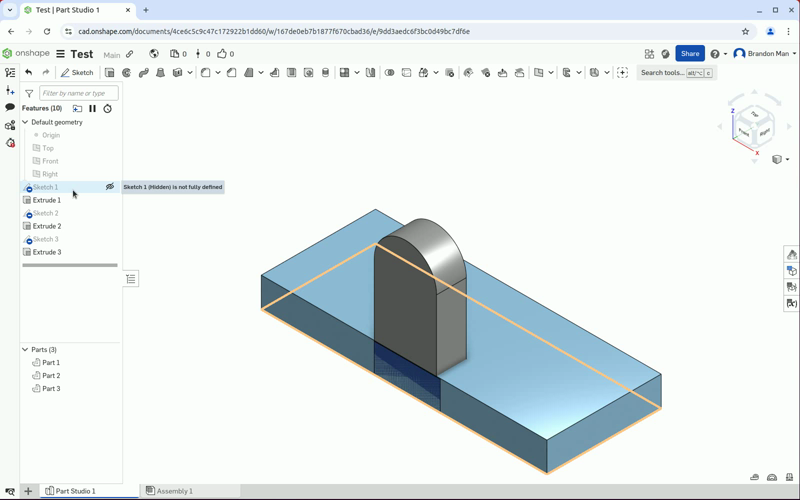
click(73, 189)